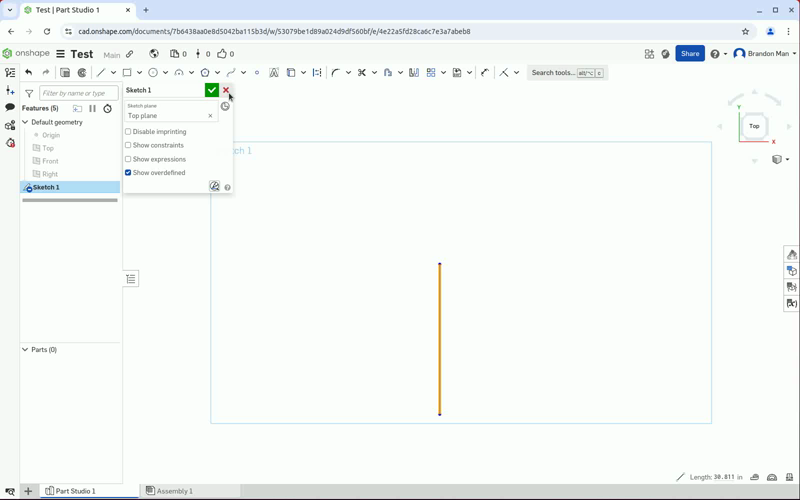
key(shift+h)
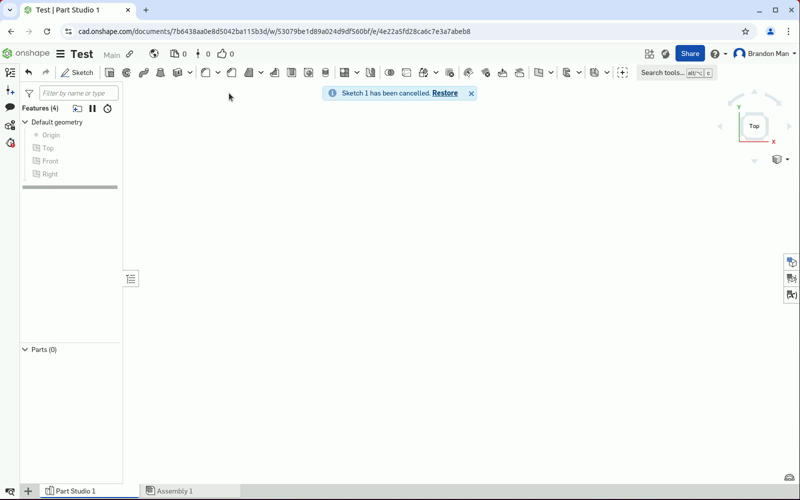
mouse_move(73, 352)
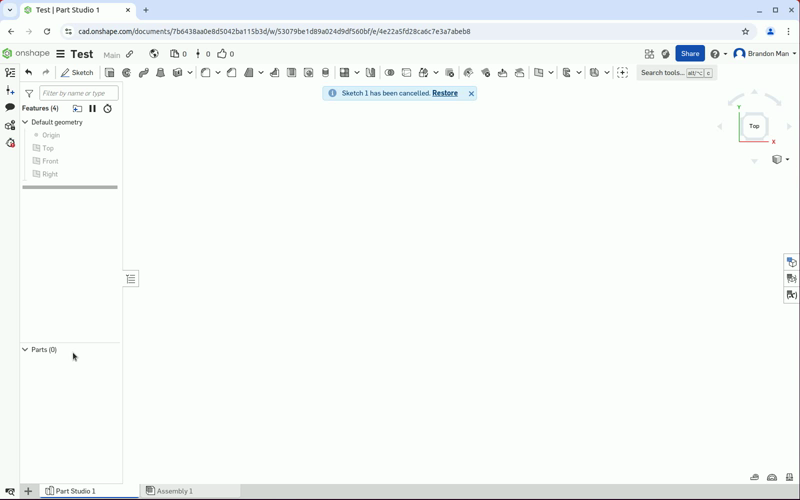
key(y)
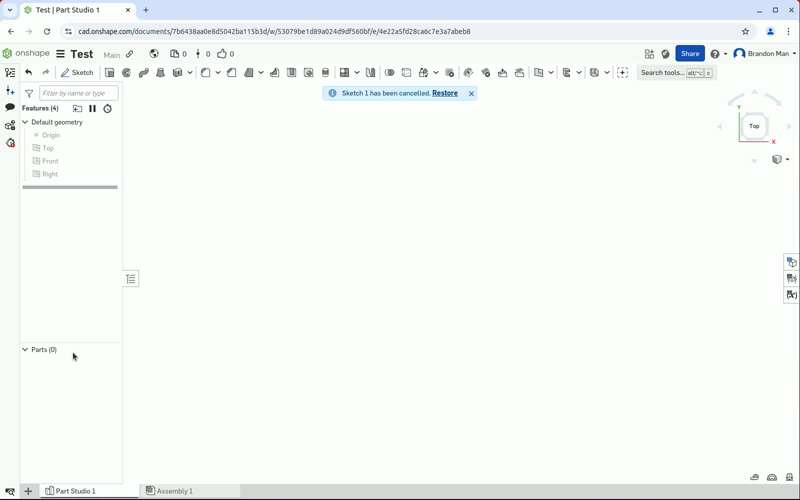
key(shift+p)
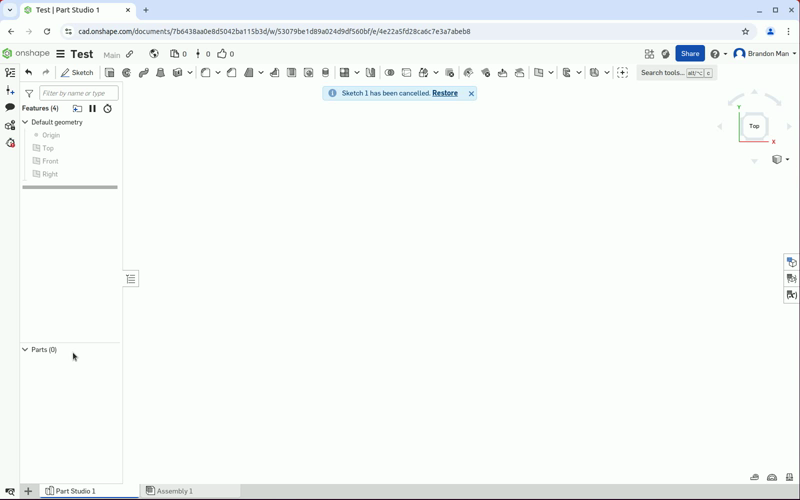
key(space)
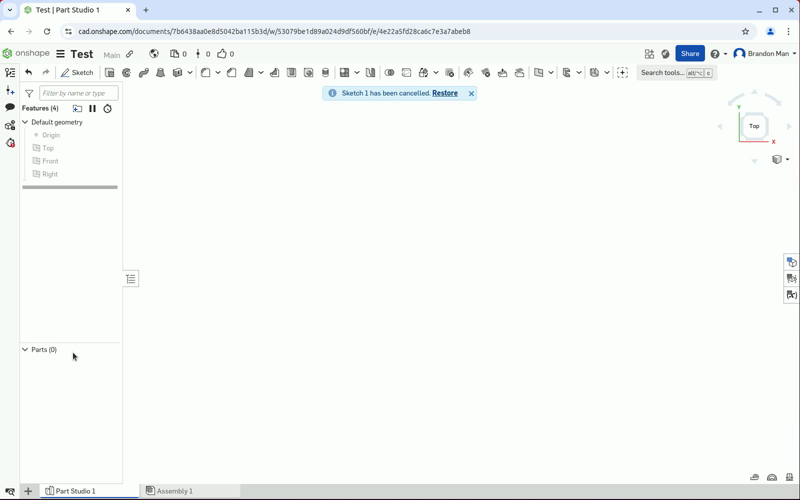
key_down(shift)
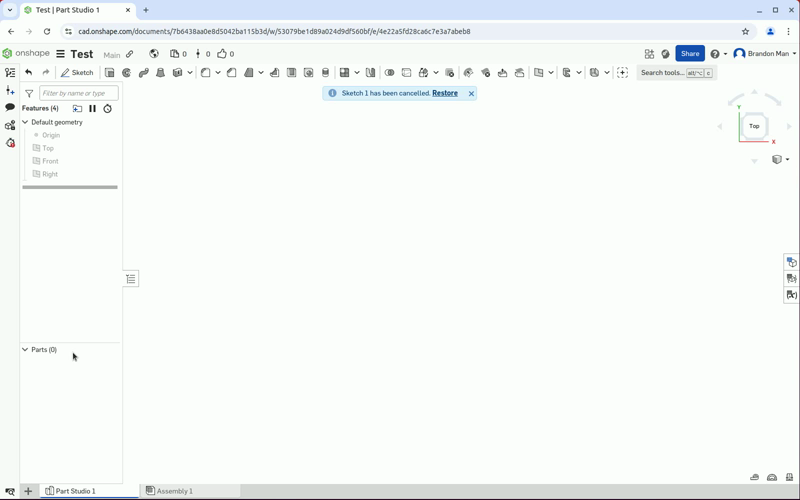
key(up)
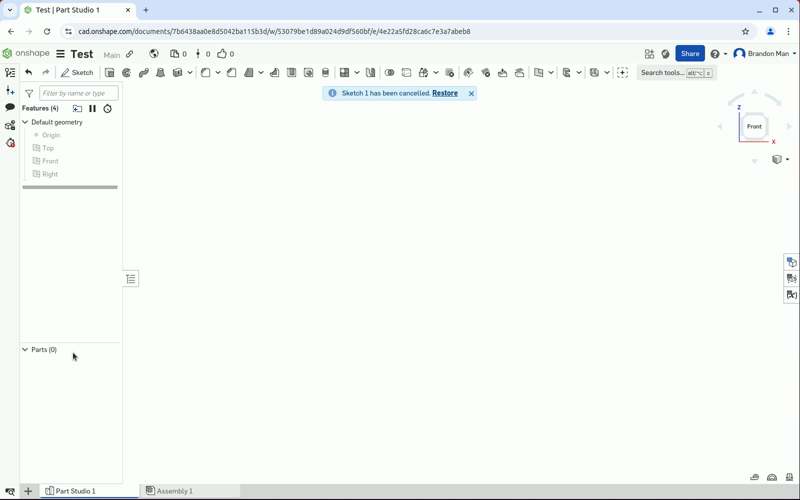
key_up(shift)
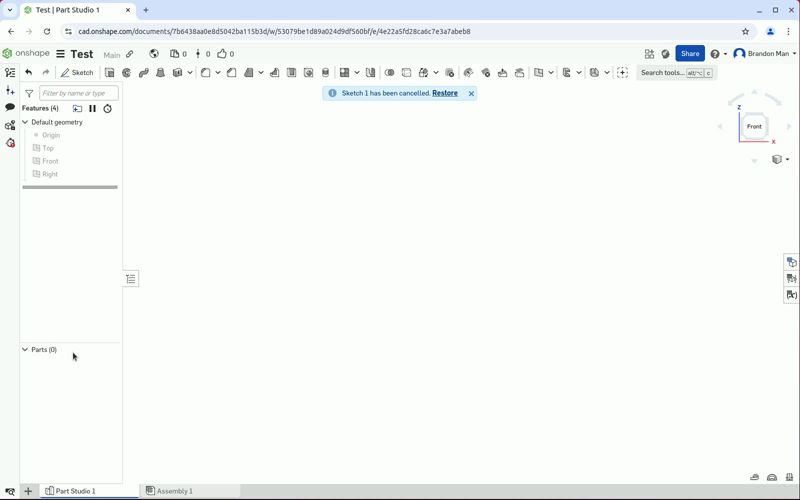
mouse_move(73, 352)
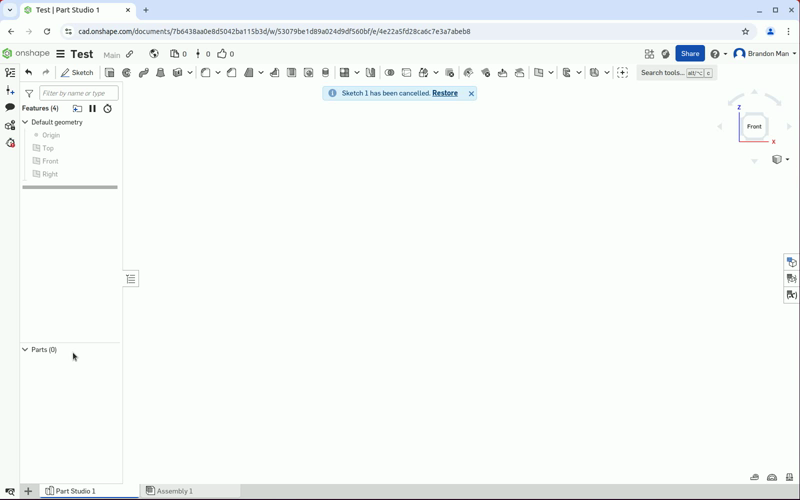
key(shift+y)
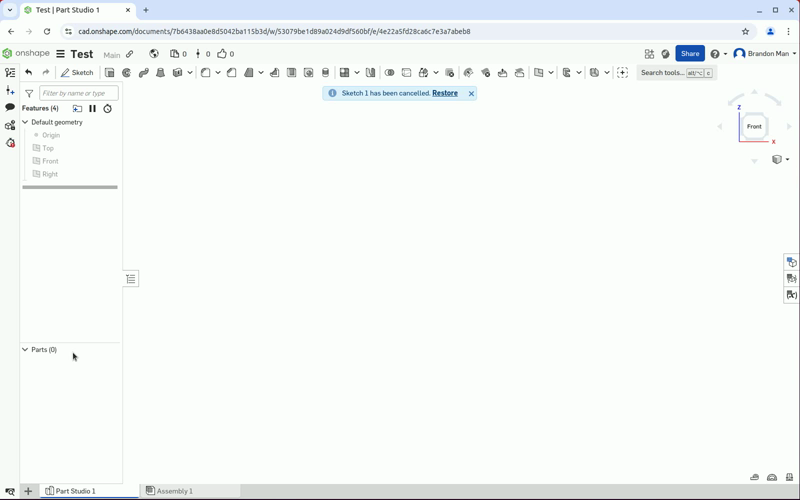
key(shift+s)
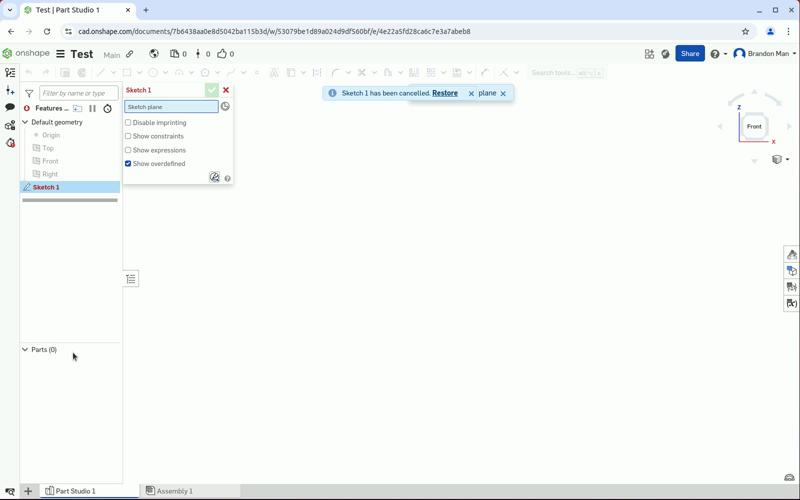
mouse_move(73, 163)
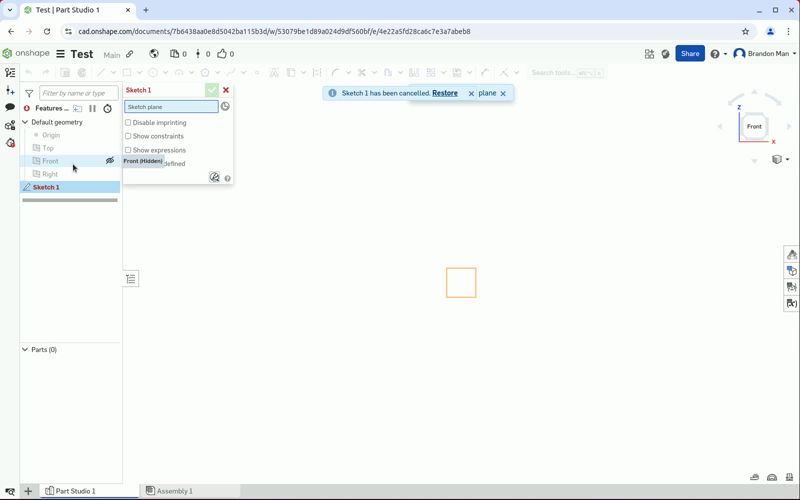
click(73, 163)
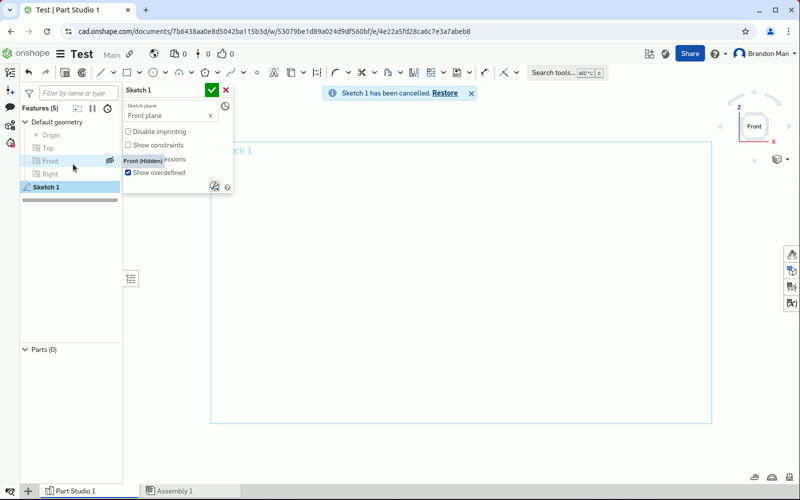
mouse_move(73, 352)
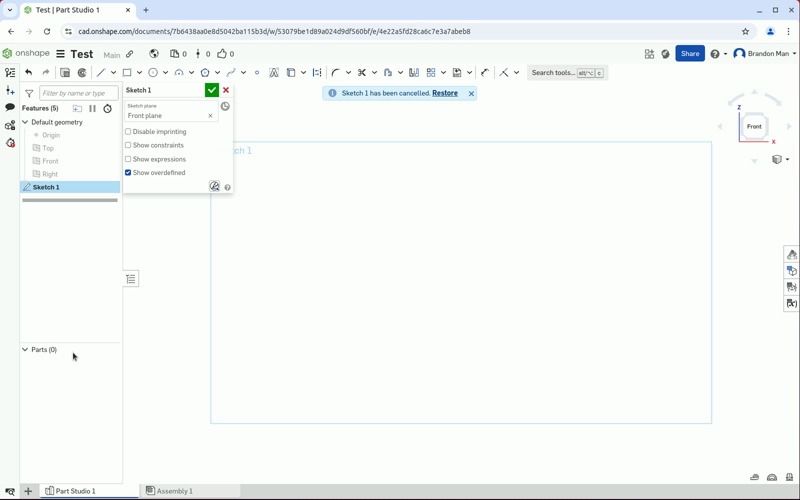
key(y)
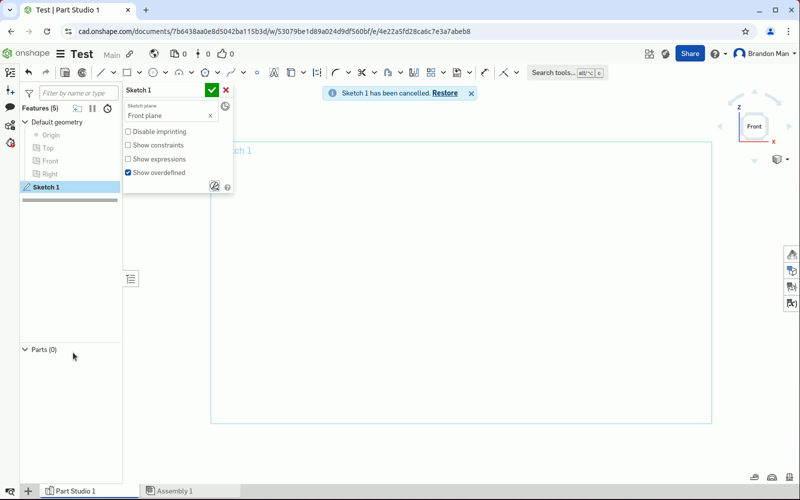
key(l)
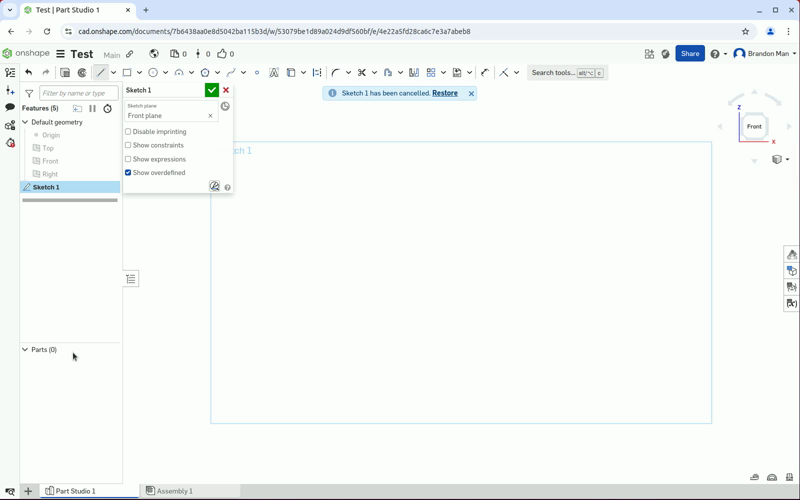
key_down(shift)
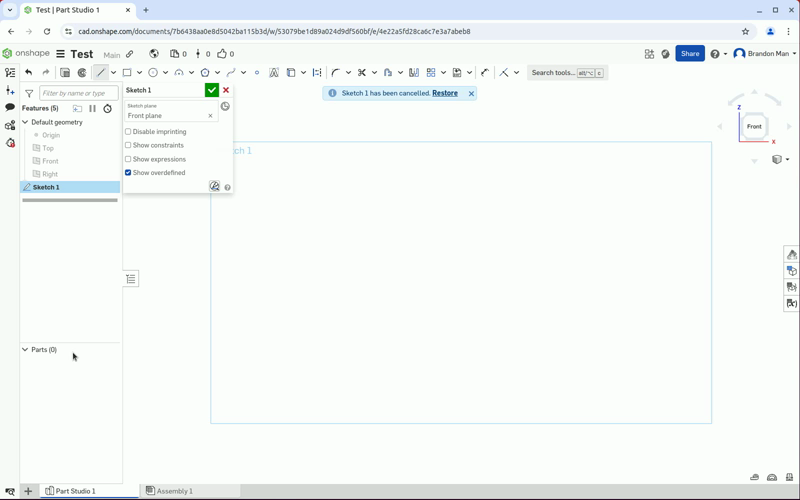
mouse_move(364, 192)
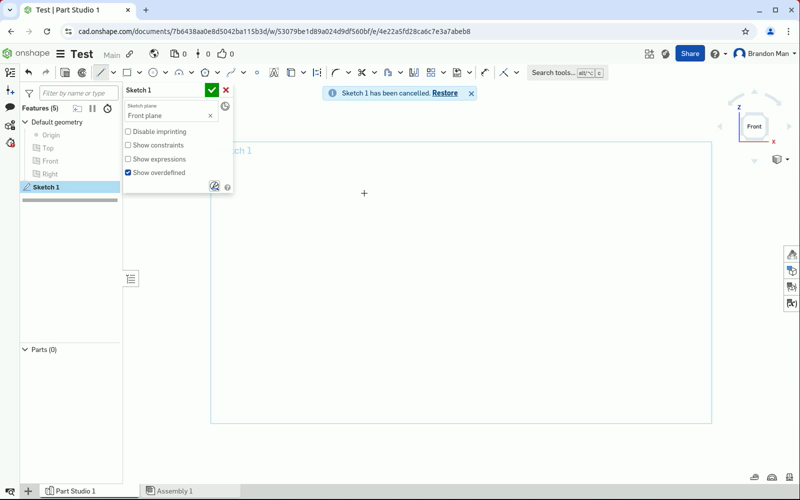
click(364, 192)
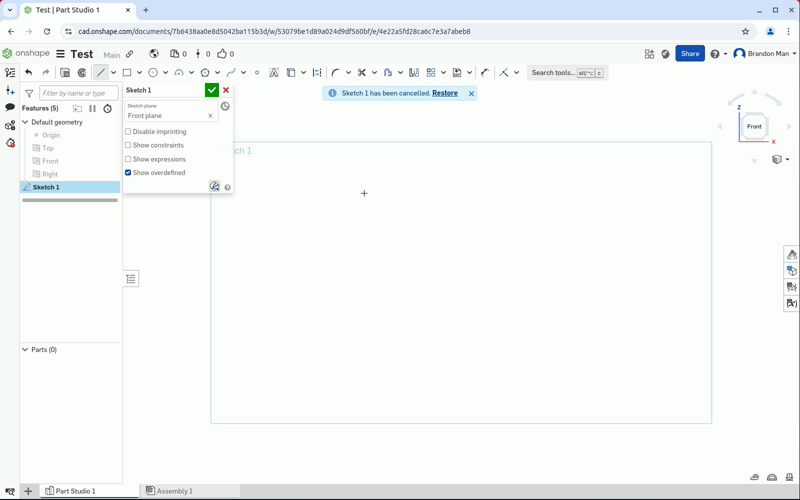
key_up(shift)
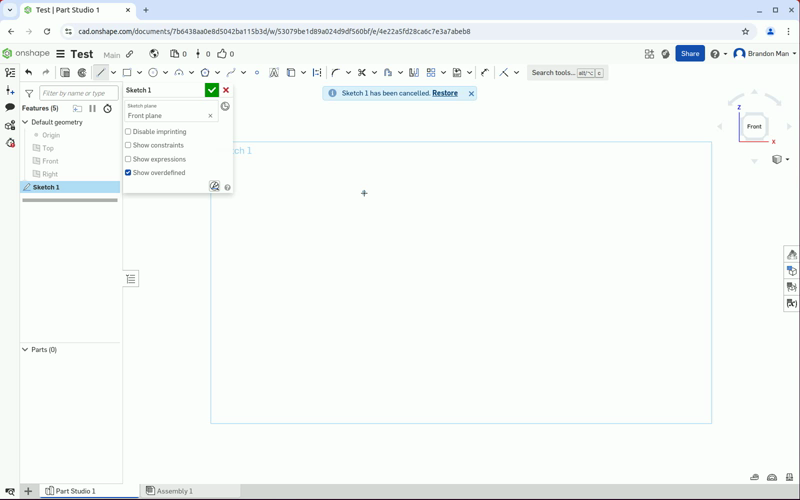
key_down(shift)
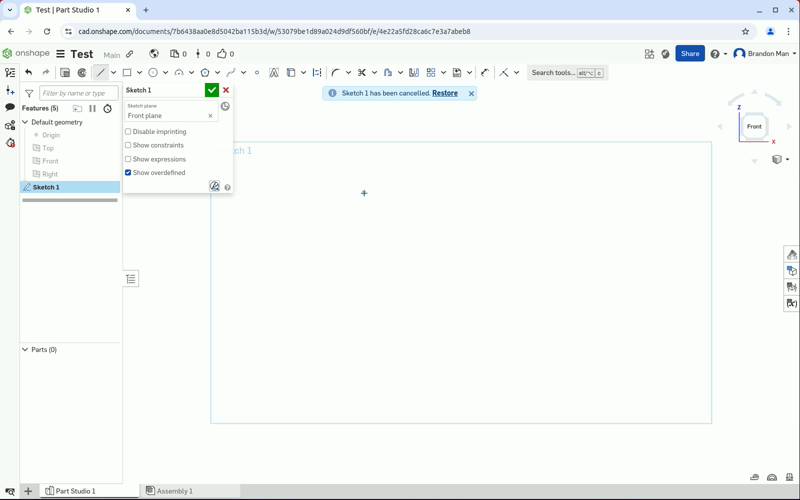
mouse_move(394, 192)
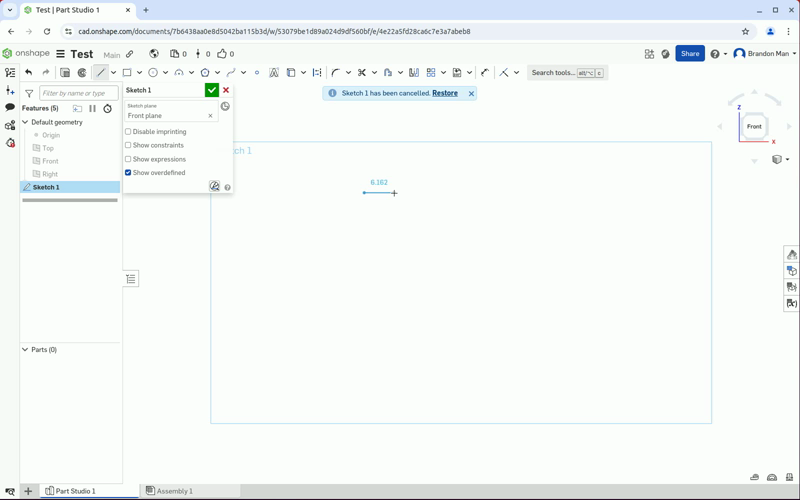
mouse_move(368, 223)
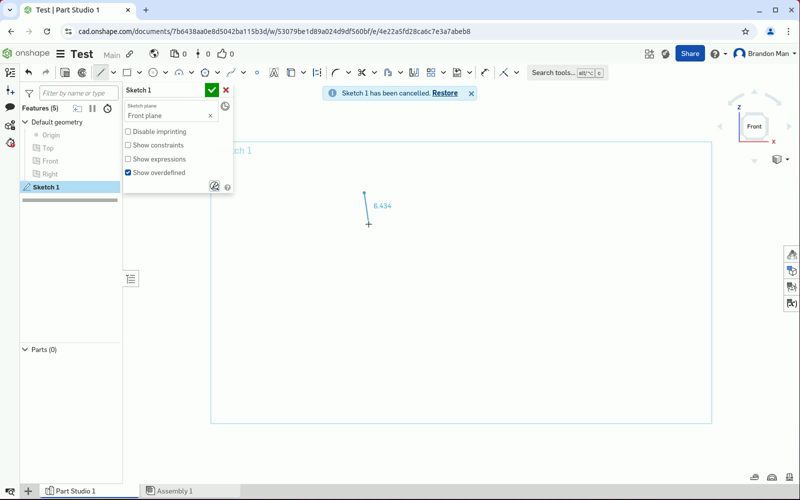
click(368, 223)
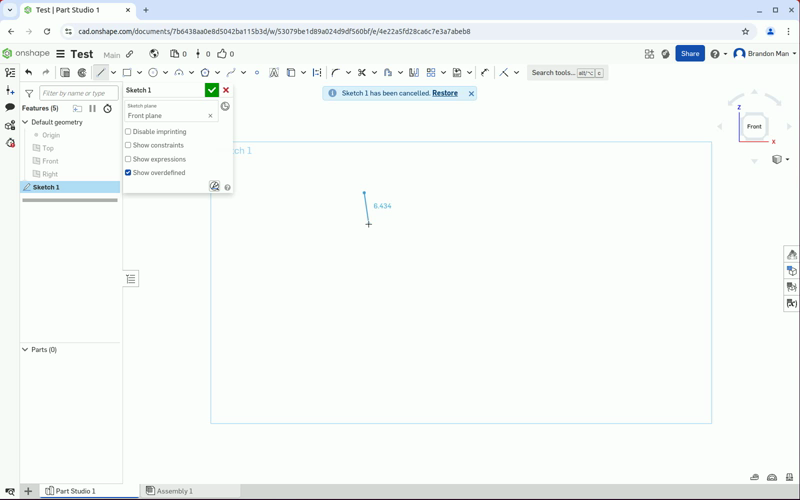
key_up(shift)
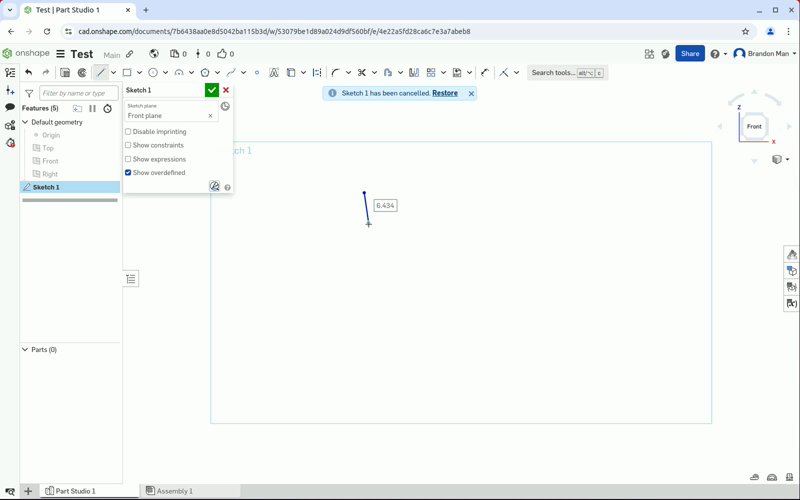
key(esc)
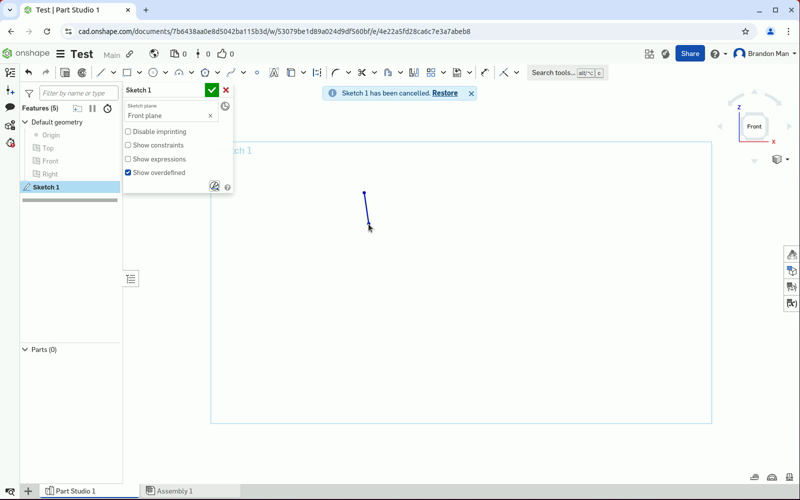
key(a)
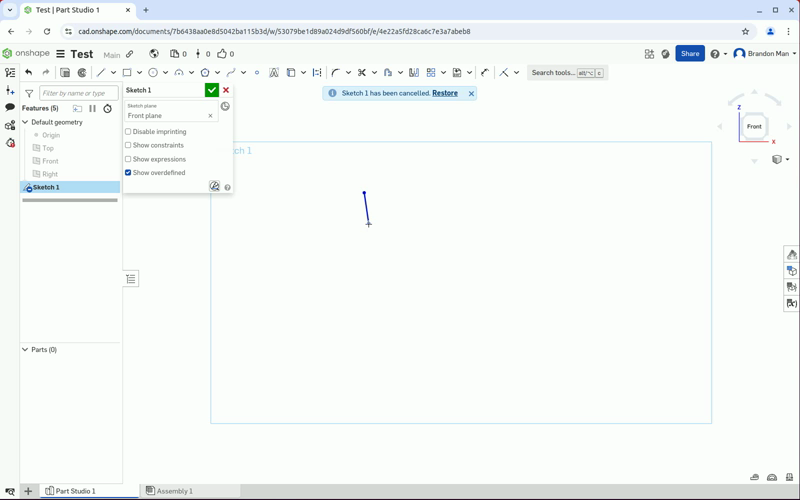
mouse_move(368, 223)
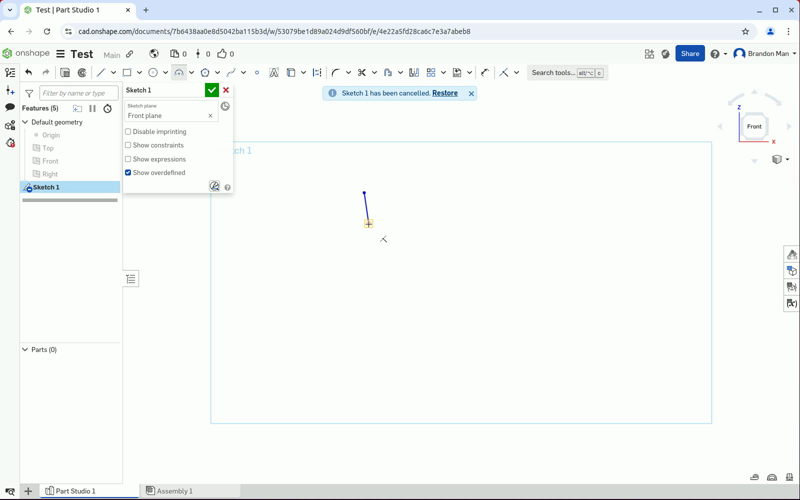
click(368, 223)
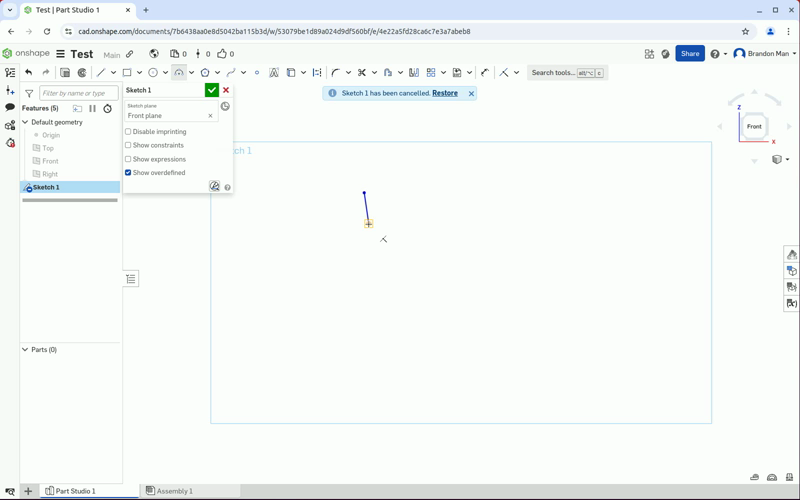
key_down(shift)
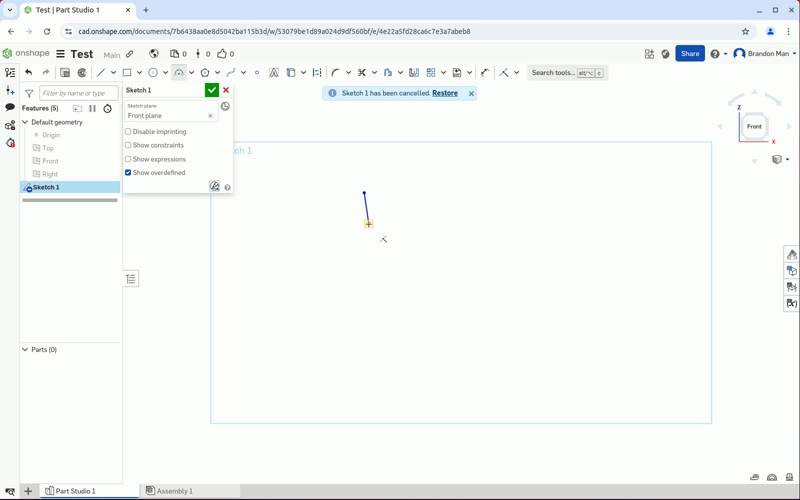
mouse_move(538, 245)
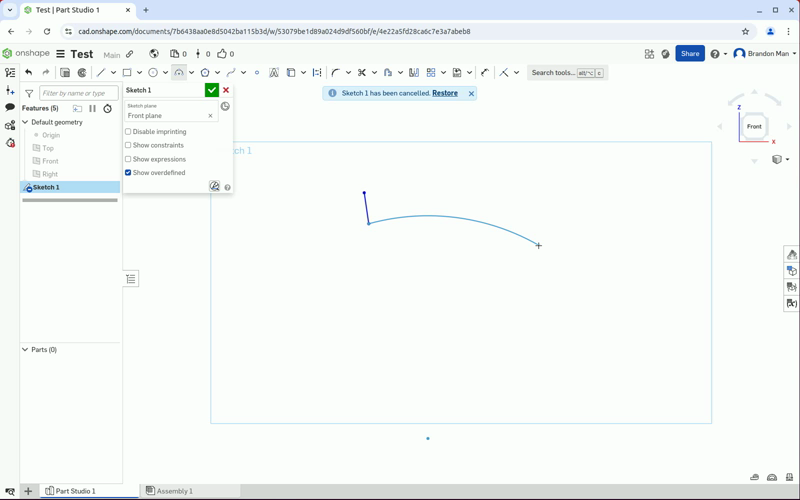
click(538, 245)
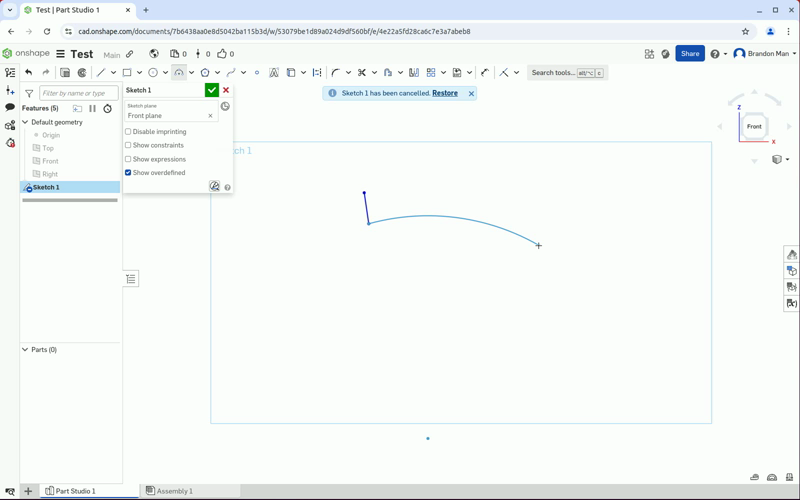
mouse_move(454, 223)
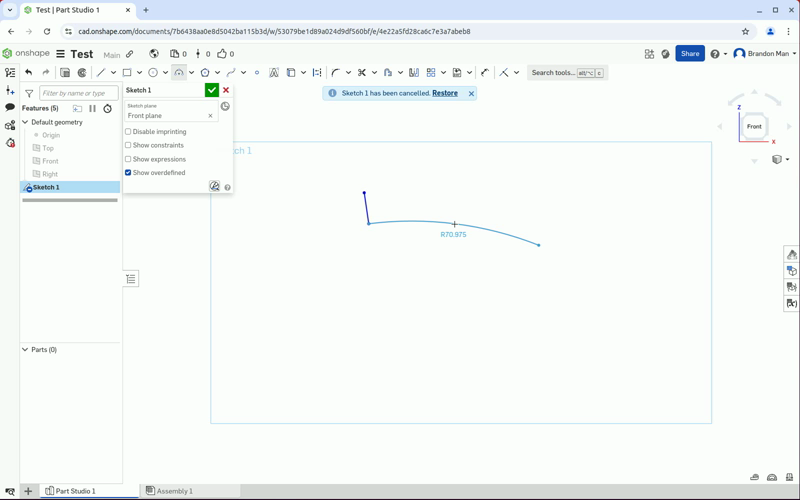
click(454, 223)
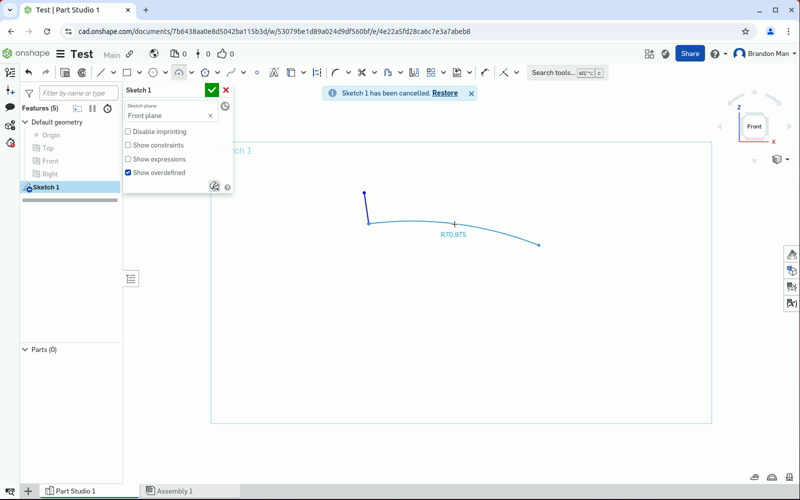
key_up(shift)
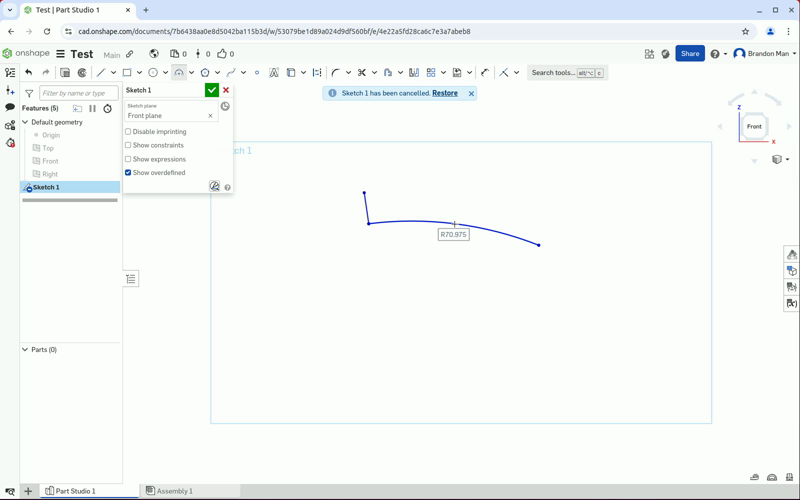
key(esc)
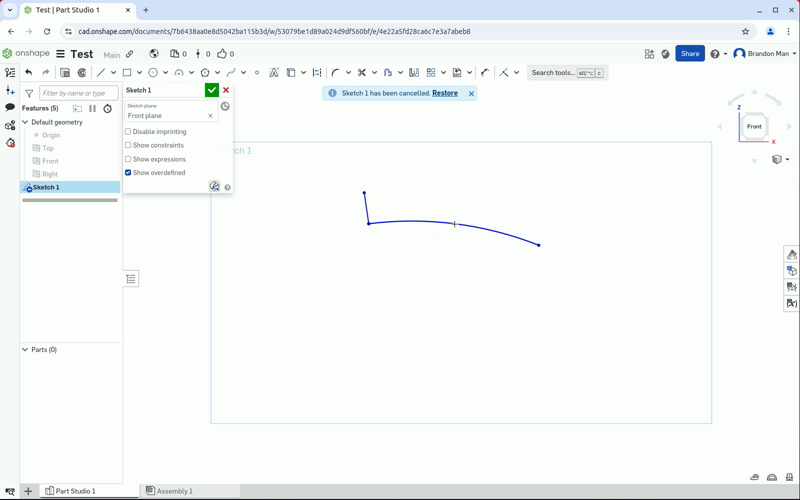
key(l)
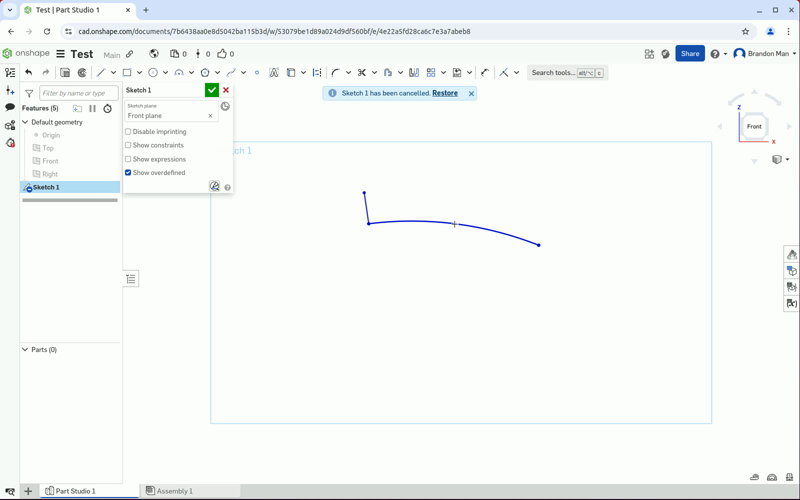
mouse_move(538, 245)
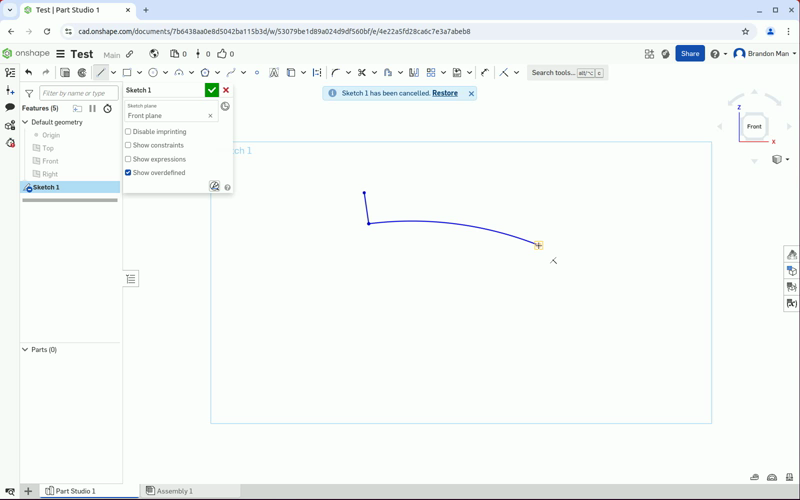
click(538, 245)
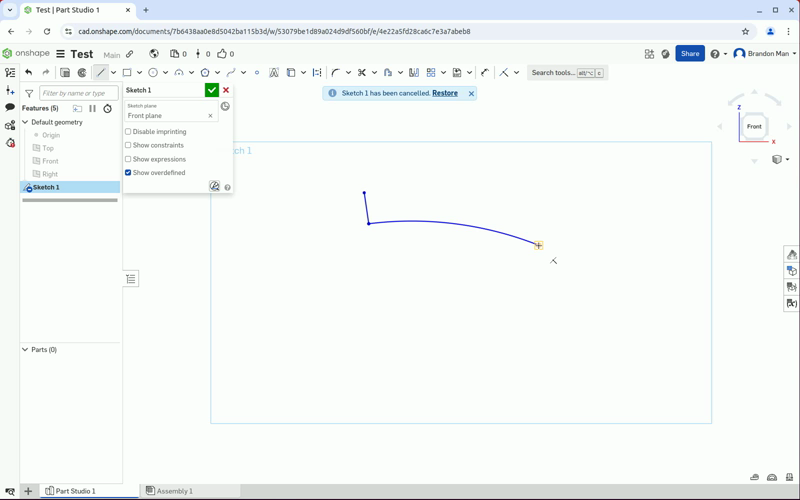
key_down(shift)
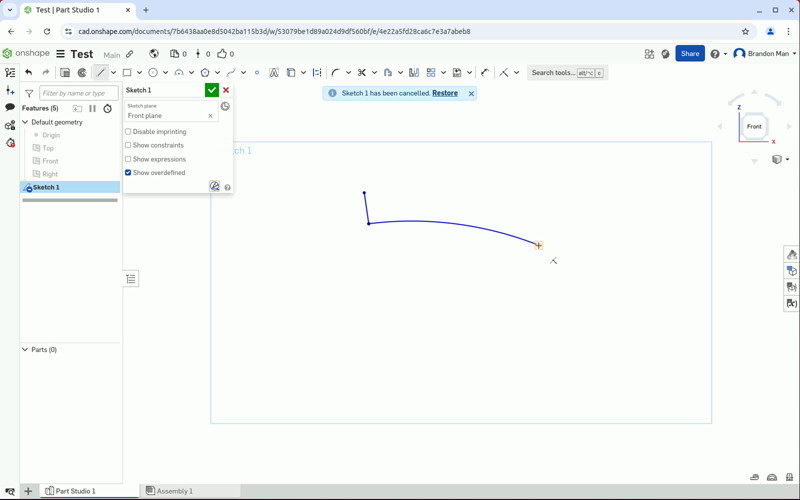
mouse_move(568, 245)
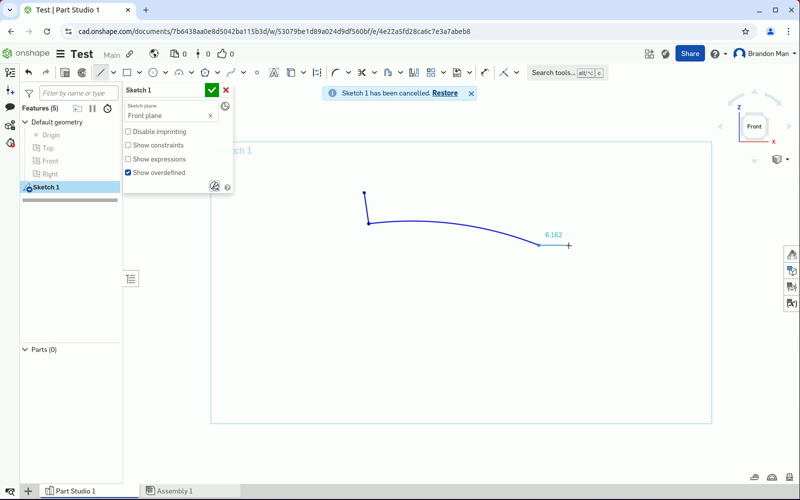
mouse_move(550, 216)
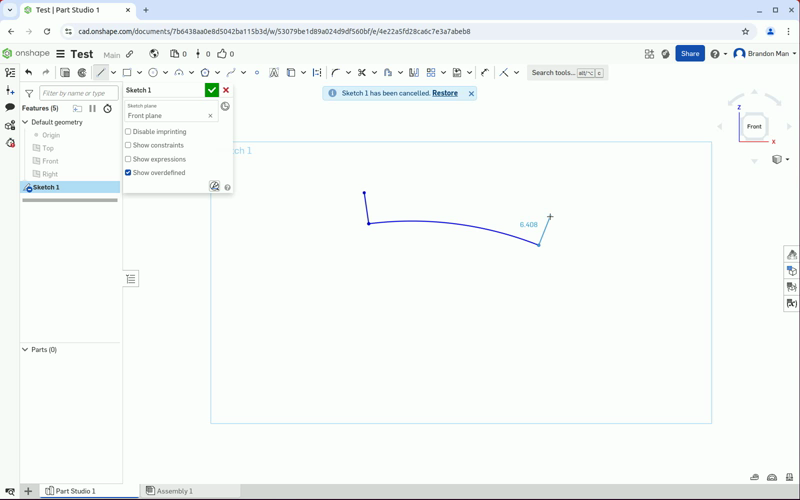
click(550, 216)
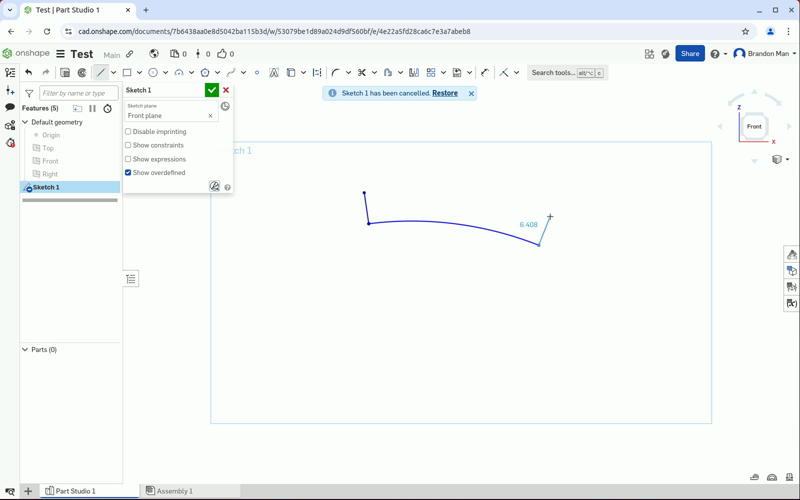
key_up(shift)
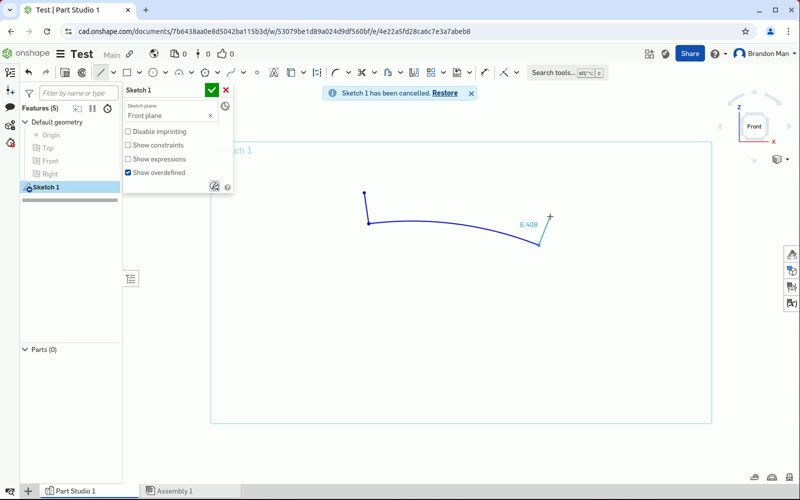
key_down(shift)
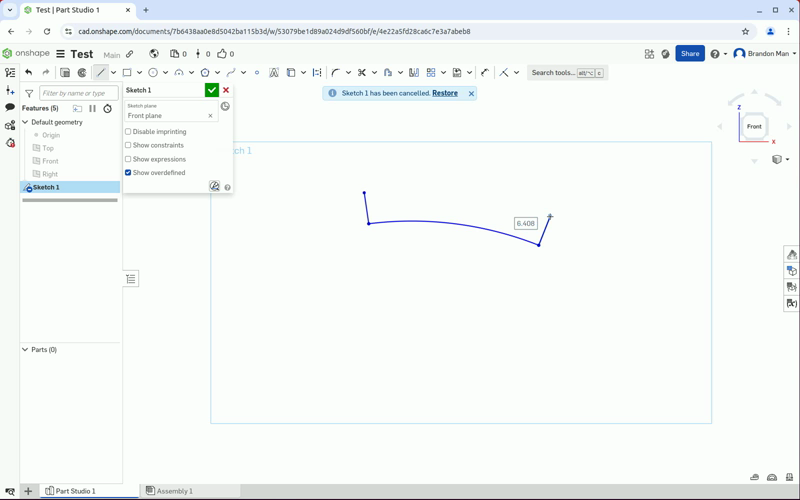
mouse_move(364, 192)
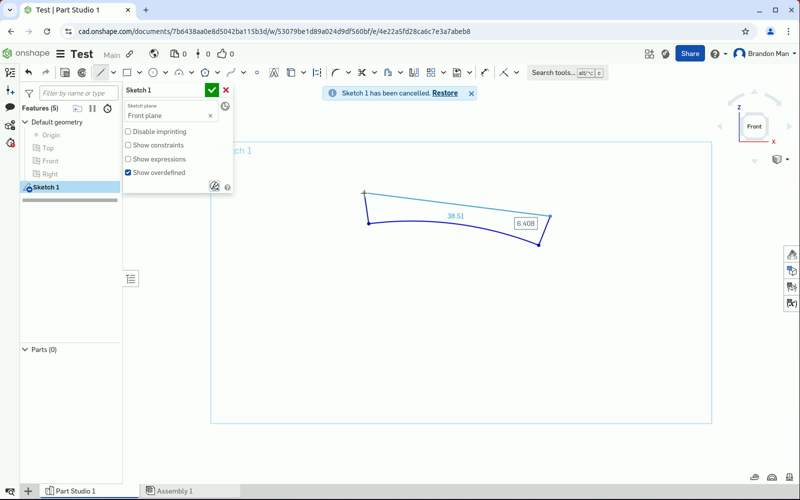
key_up(shift)
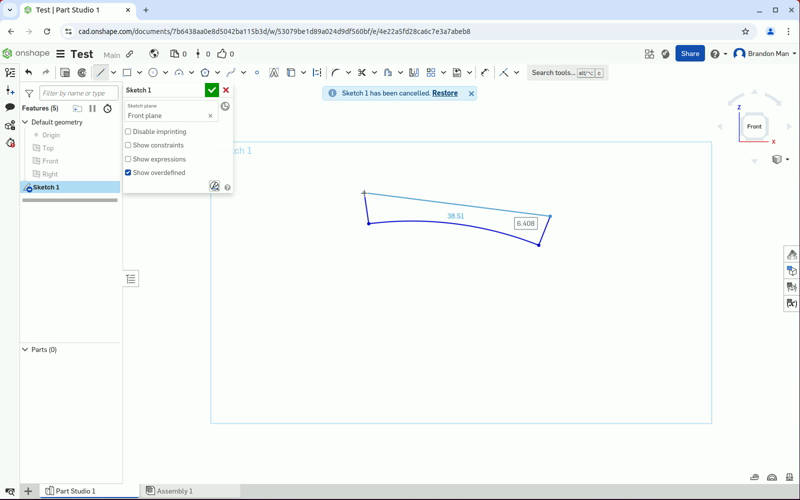
click(364, 192)
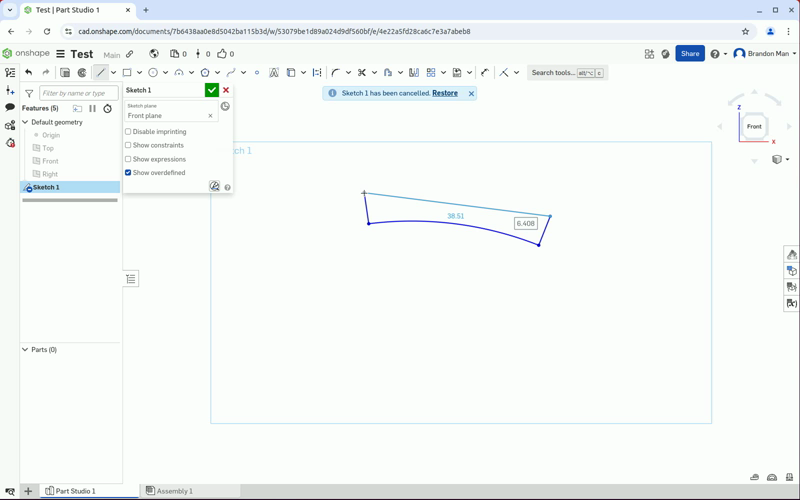
key(esc)
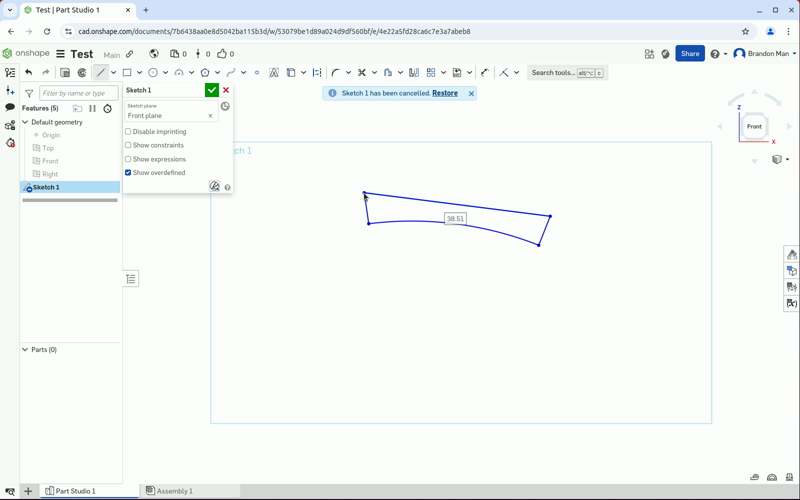
mouse_move(504, 229)
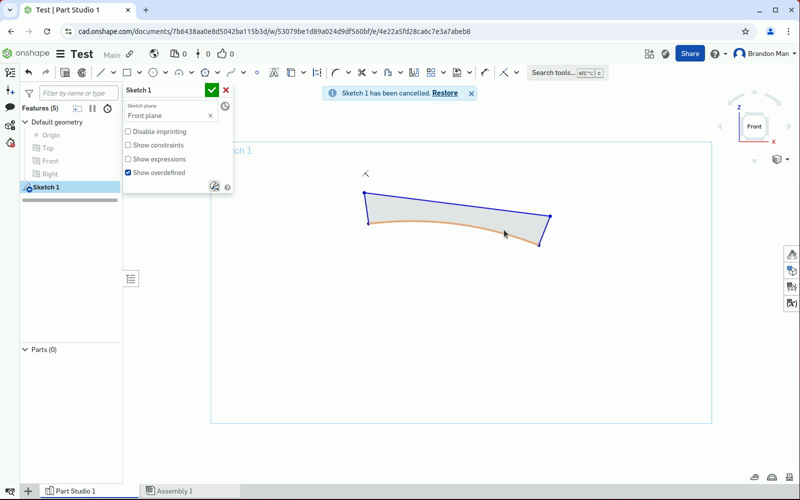
click(504, 229)
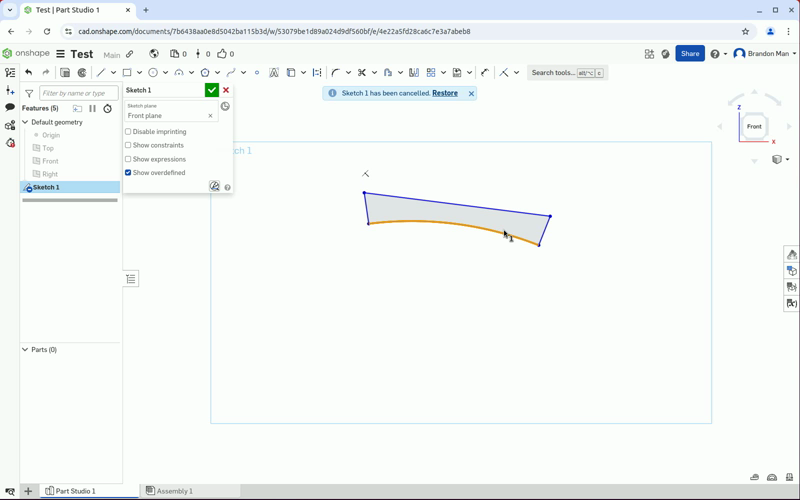
mouse_move(73, 352)
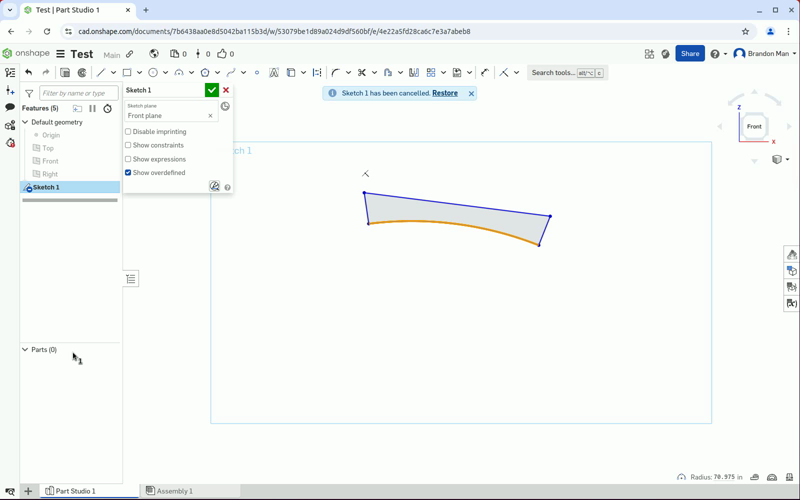
key(shift+y)
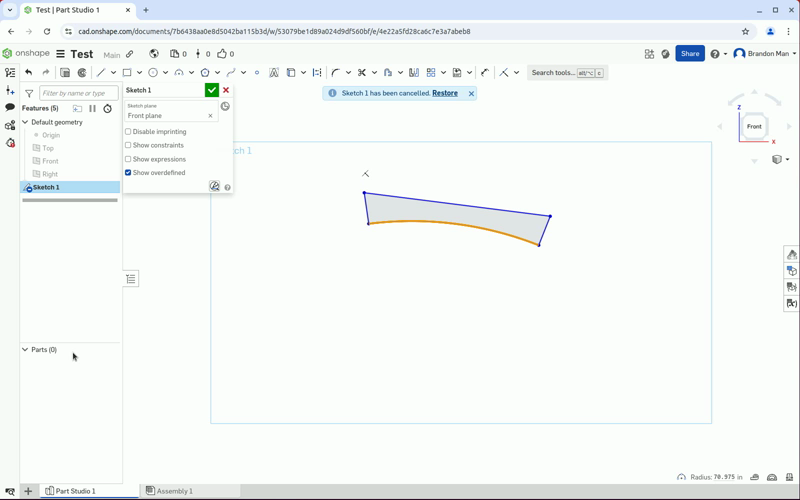
key(shift+e)
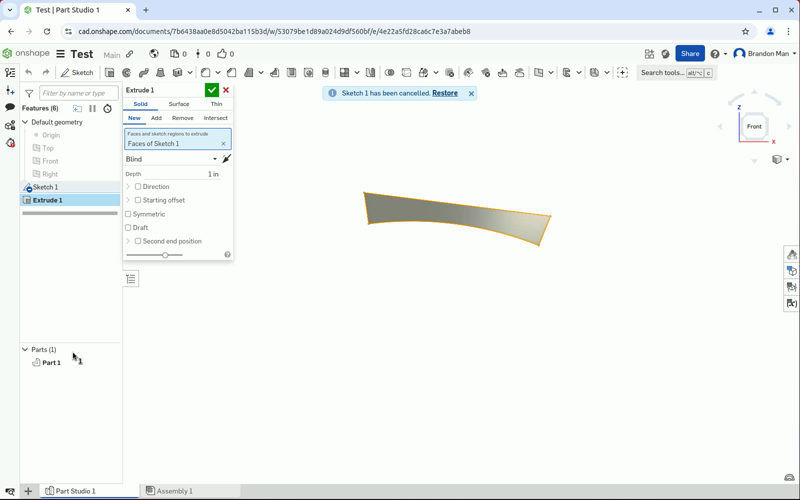
mouse_move(143, 106)
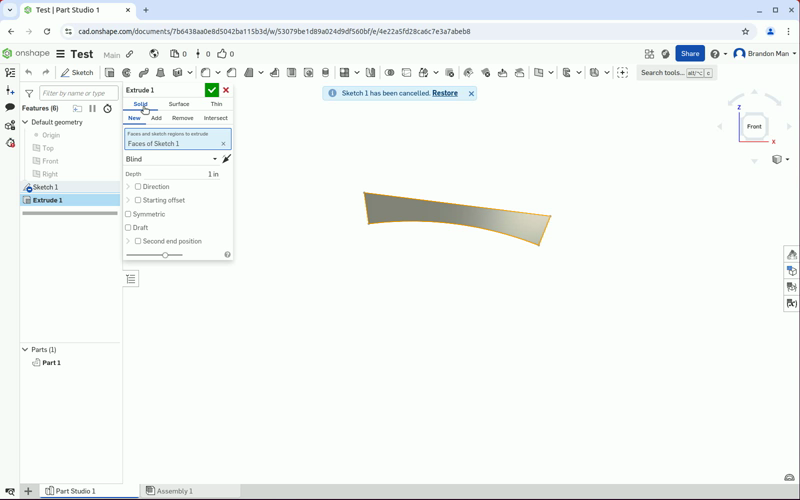
click(143, 106)
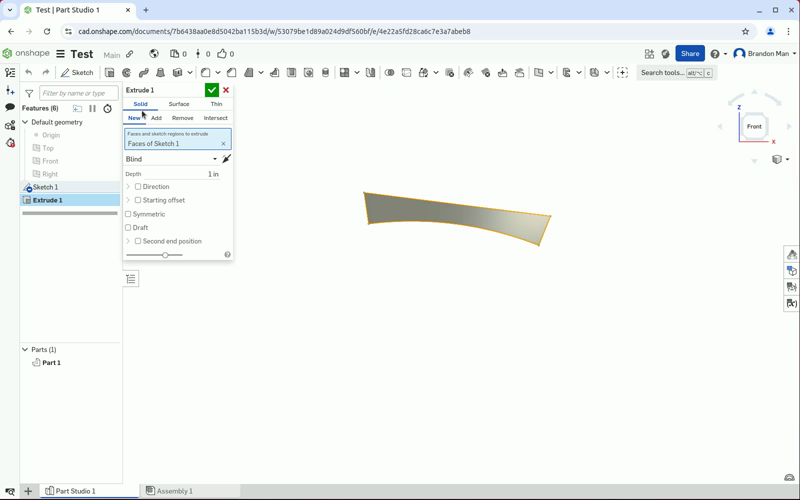
mouse_move(137, 120)
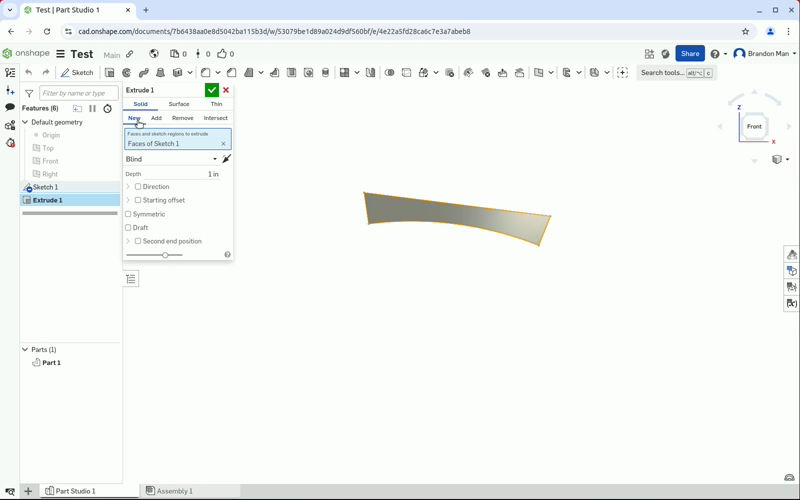
click(137, 120)
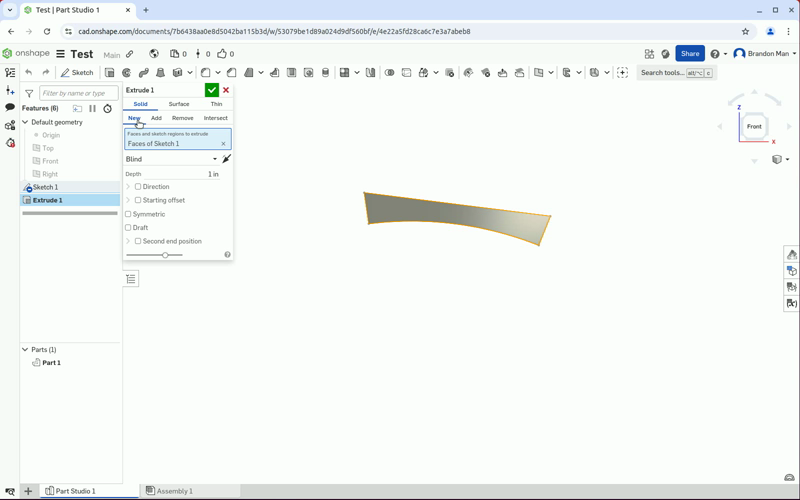
key(tab, 4)
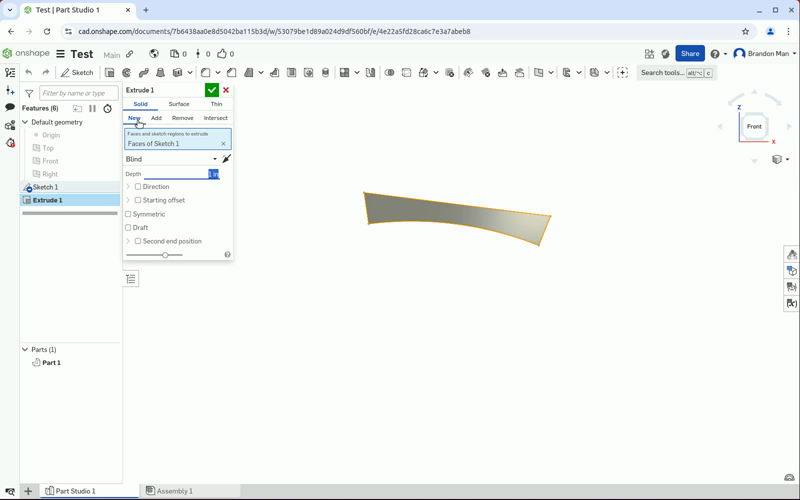
text(25.996)
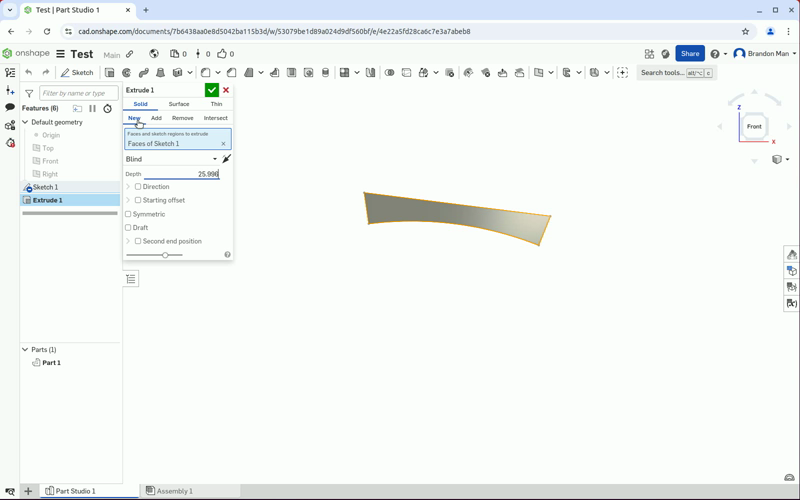
key(tab, 3)
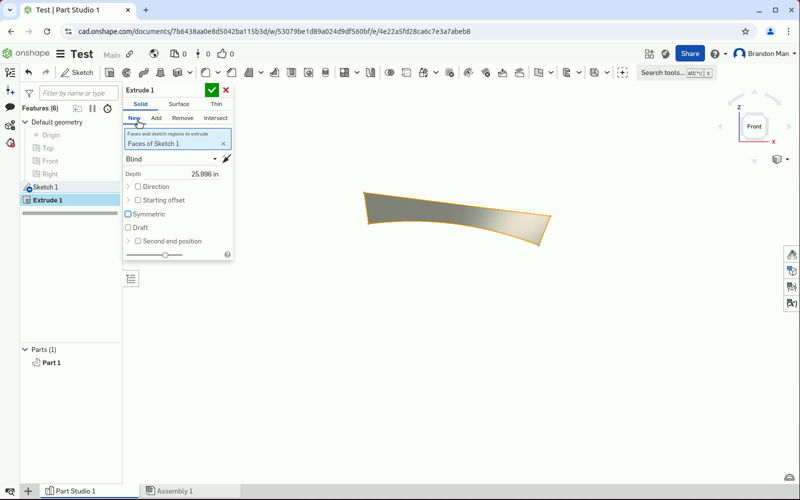
key(space)
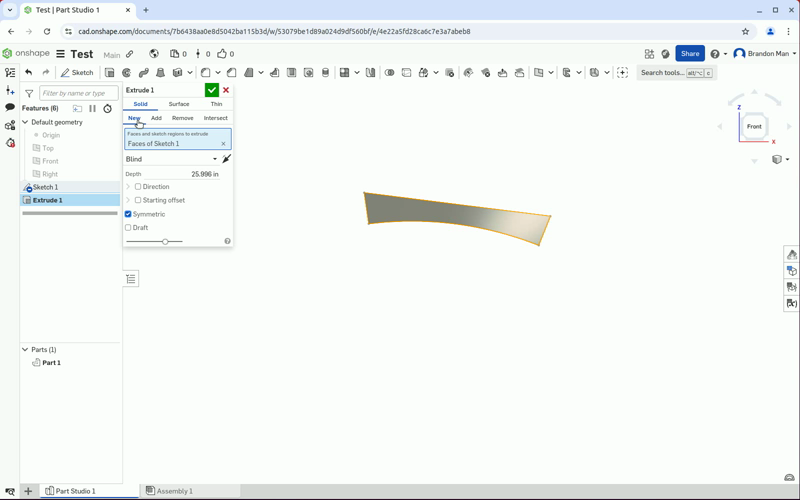
key(enter)
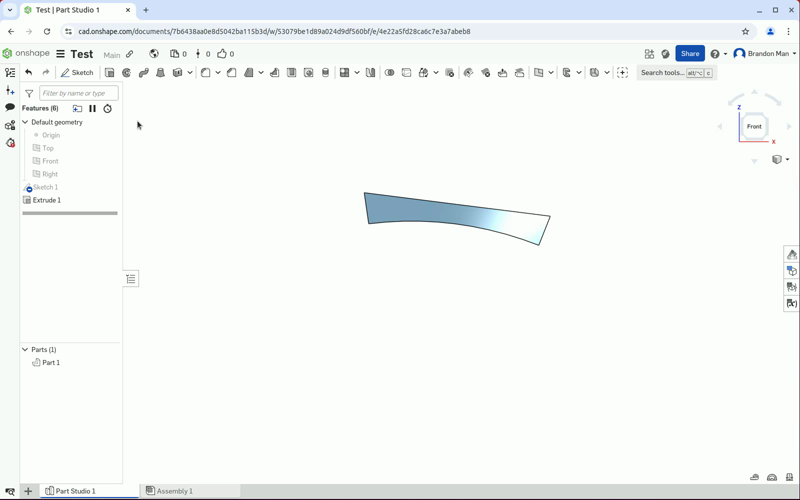
key(shift+h)
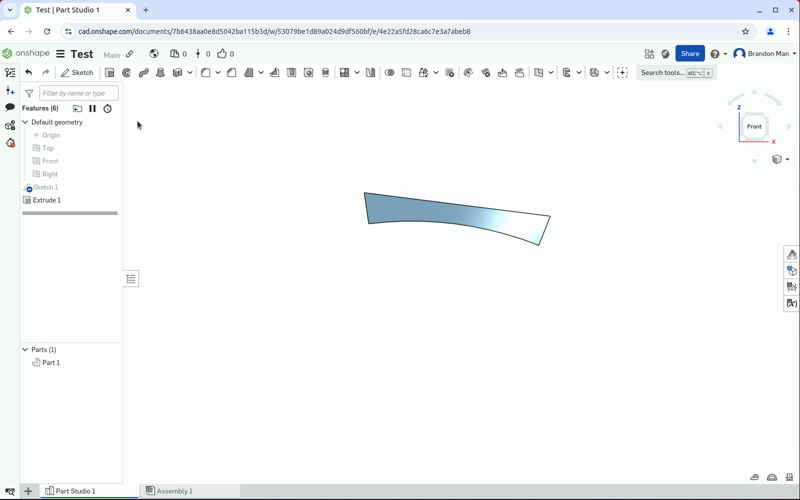
key(shift+h)
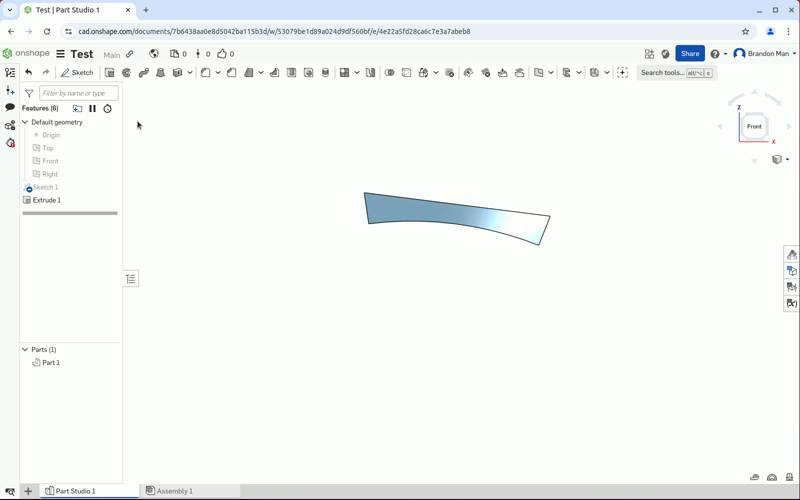
mouse_move(73, 189)
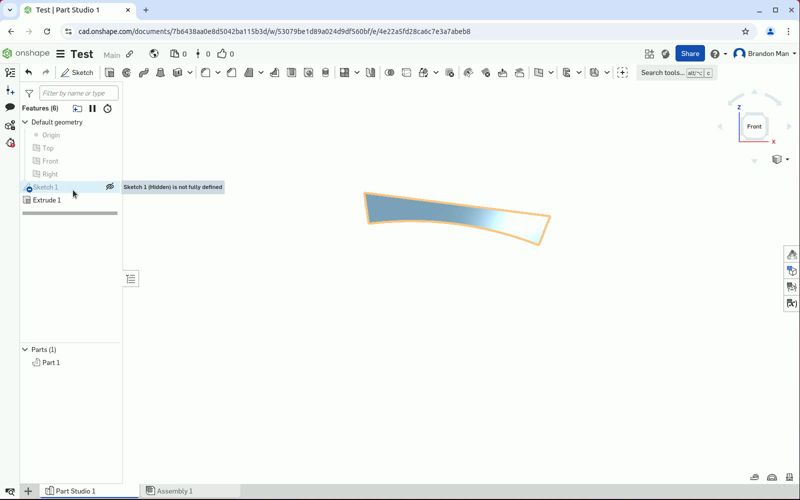
click(73, 189)
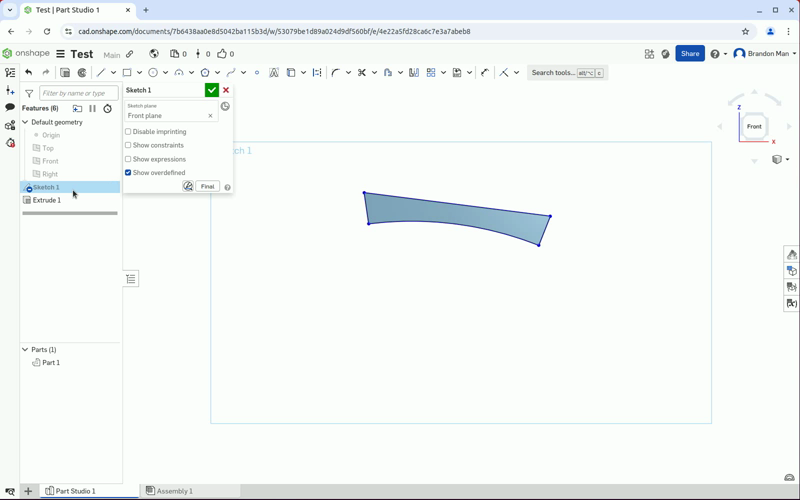
mouse_move(229, 92)
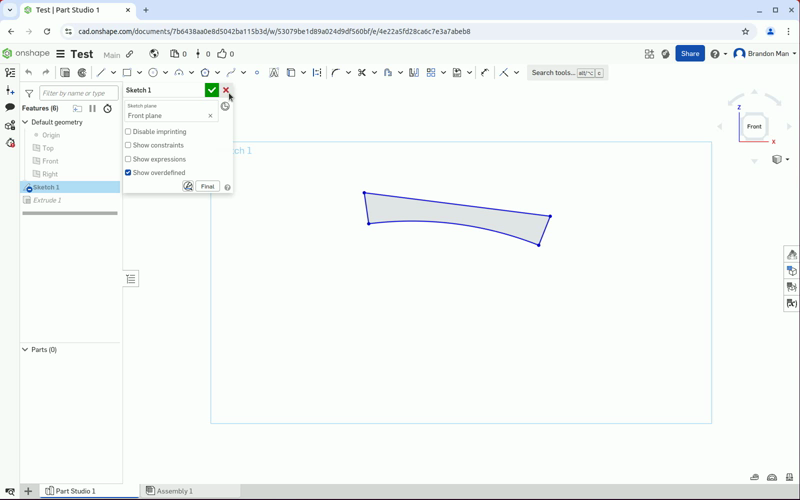
click(229, 92)
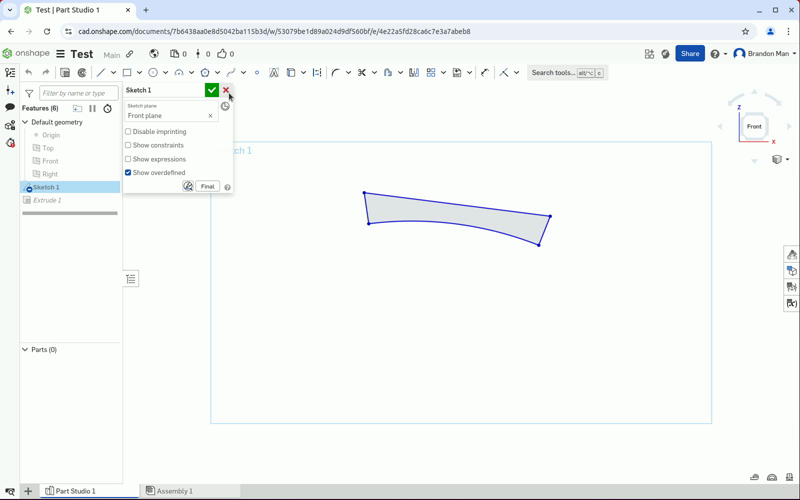
key(shift+s)
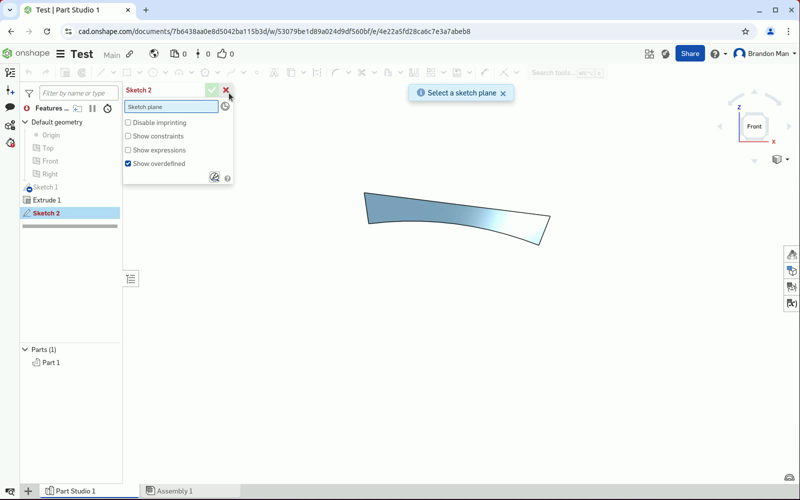
mouse_move(73, 163)
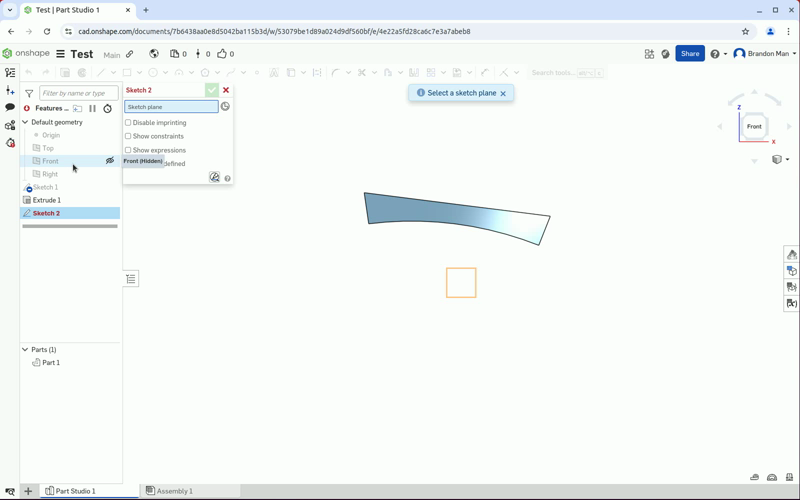
click(73, 163)
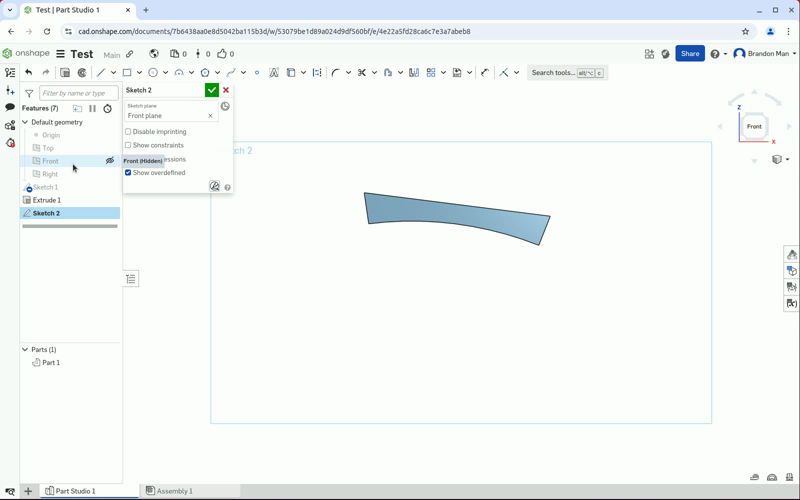
mouse_move(73, 352)
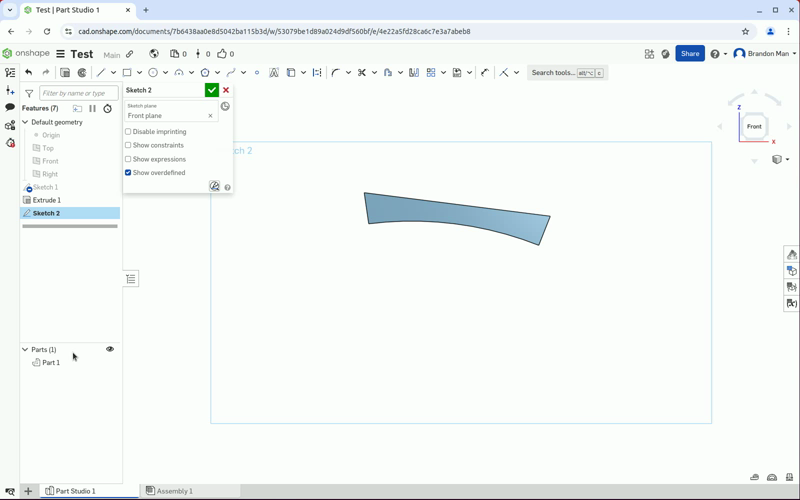
key(y)
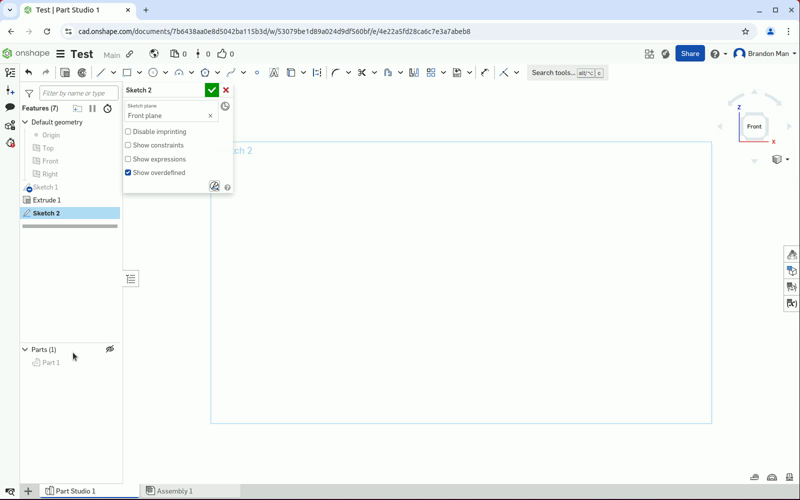
key(l)
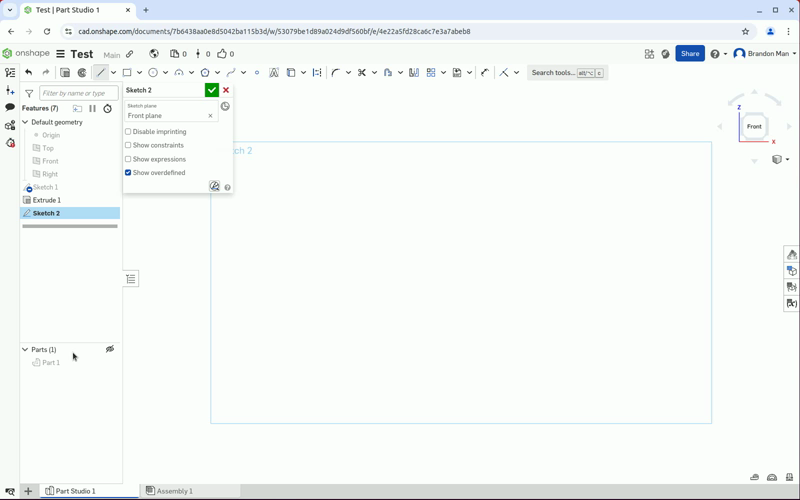
key_down(shift)
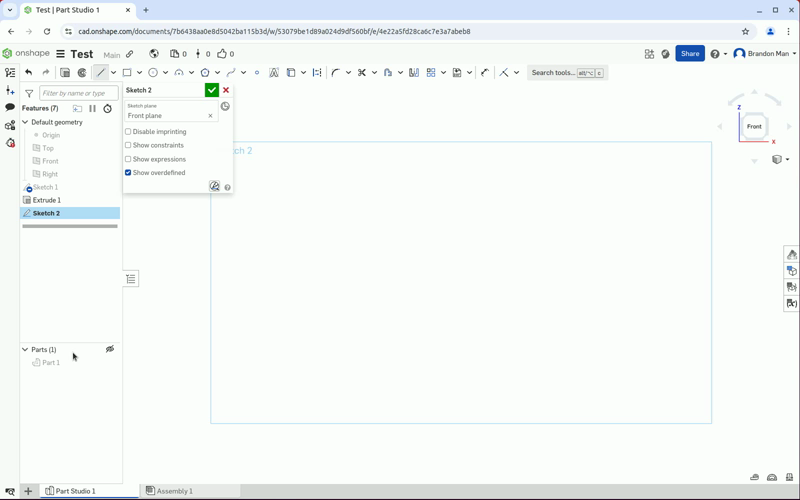
mouse_move(368, 223)
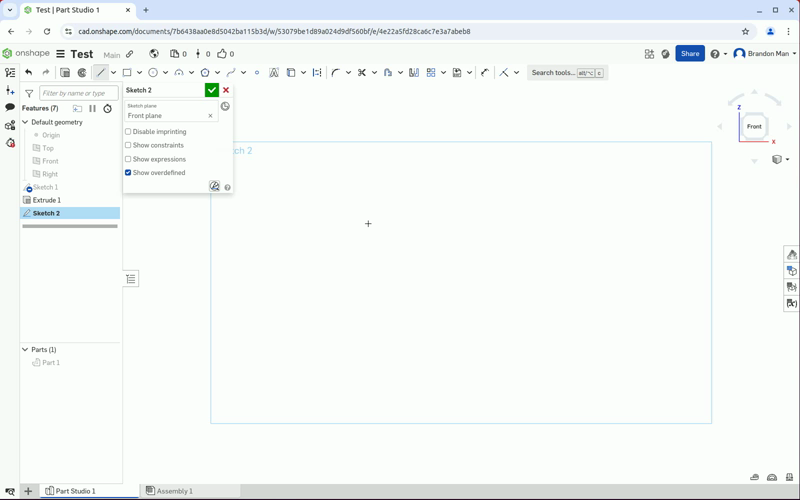
click(368, 223)
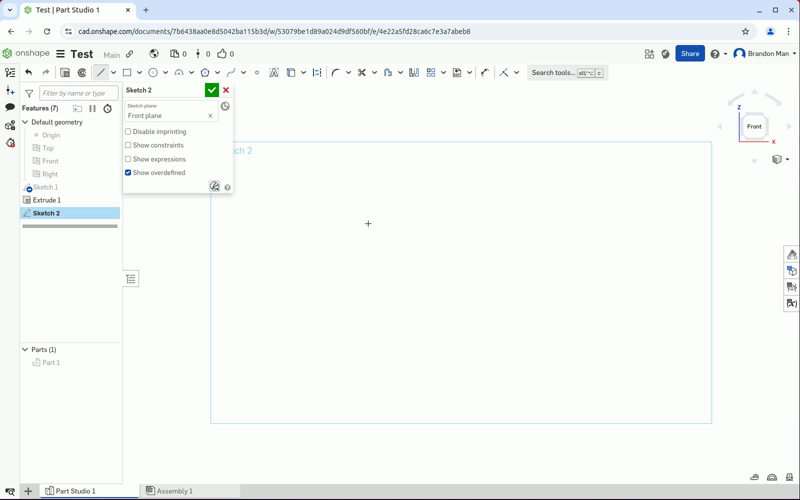
key_up(shift)
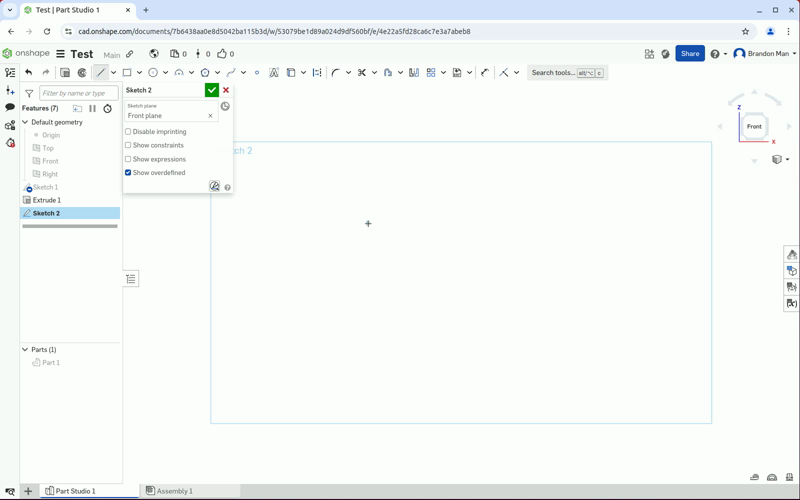
key_down(shift)
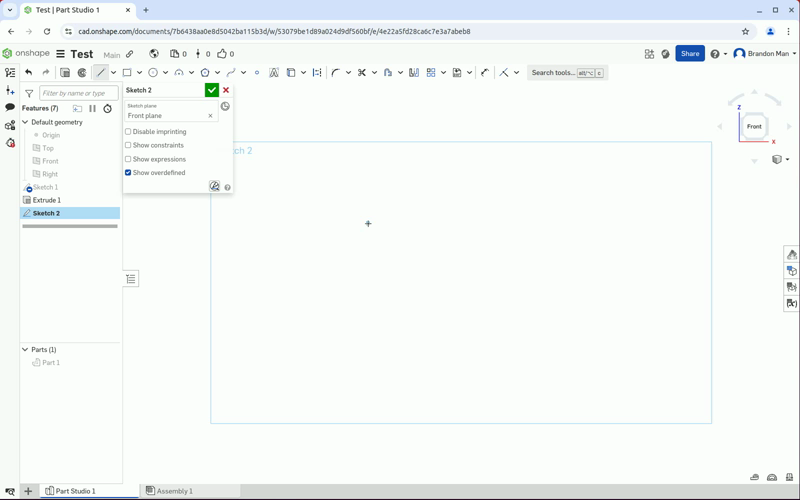
mouse_move(380, 342)
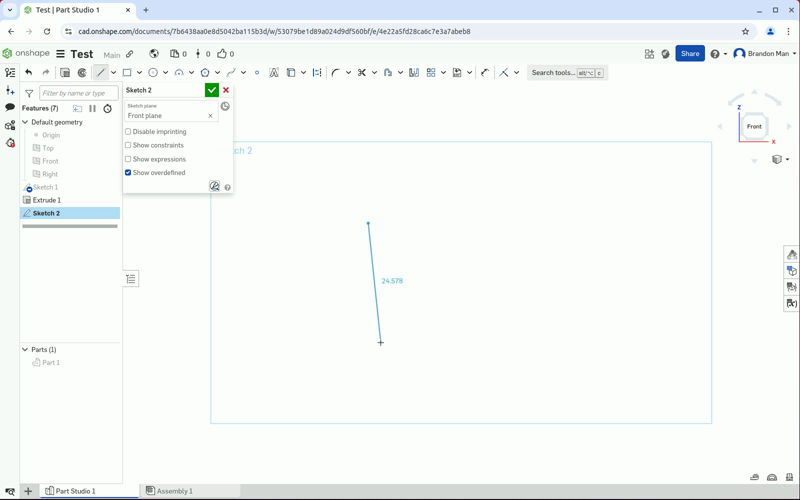
click(380, 342)
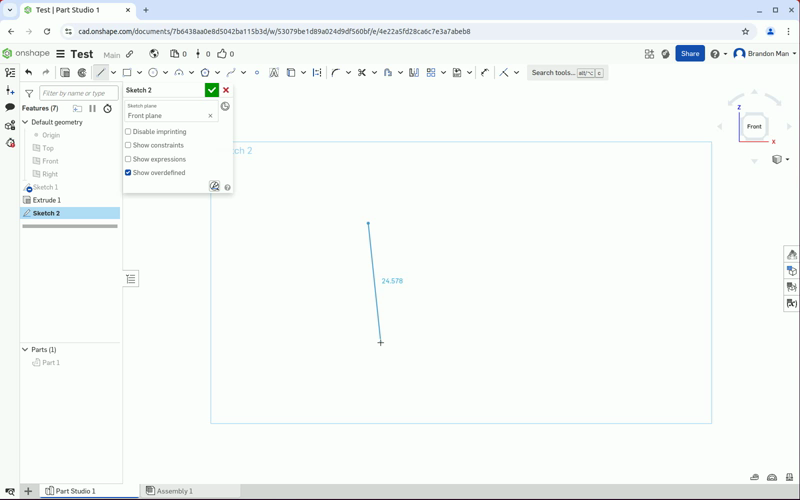
key_up(shift)
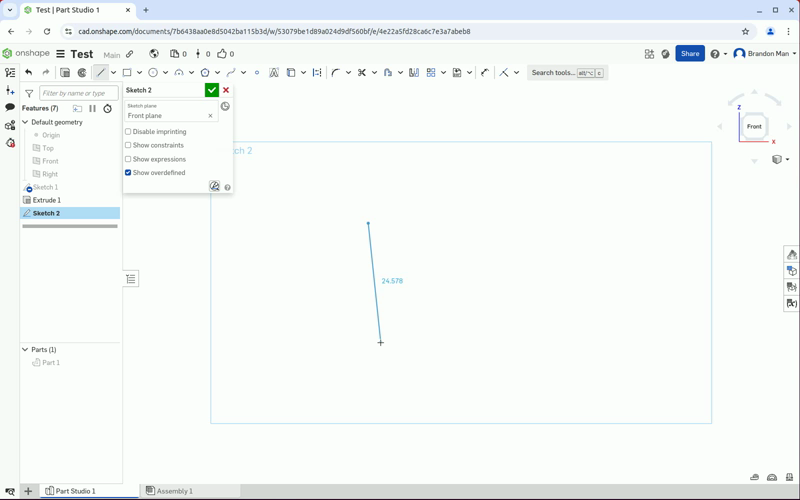
key(esc)
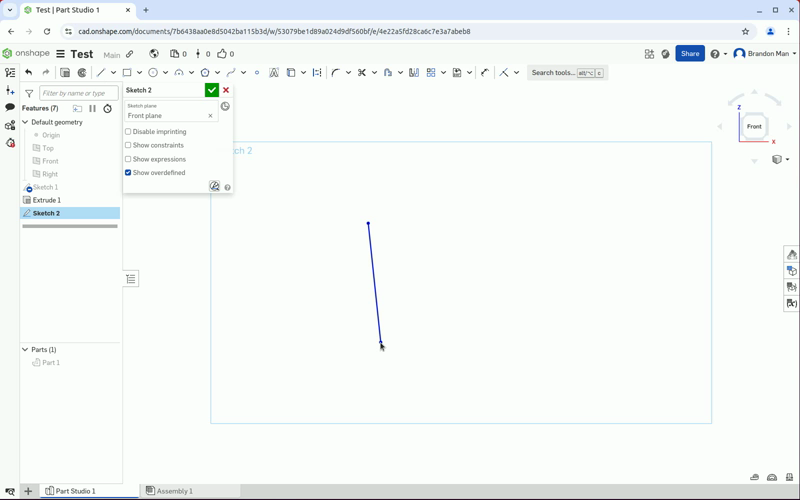
key(a)
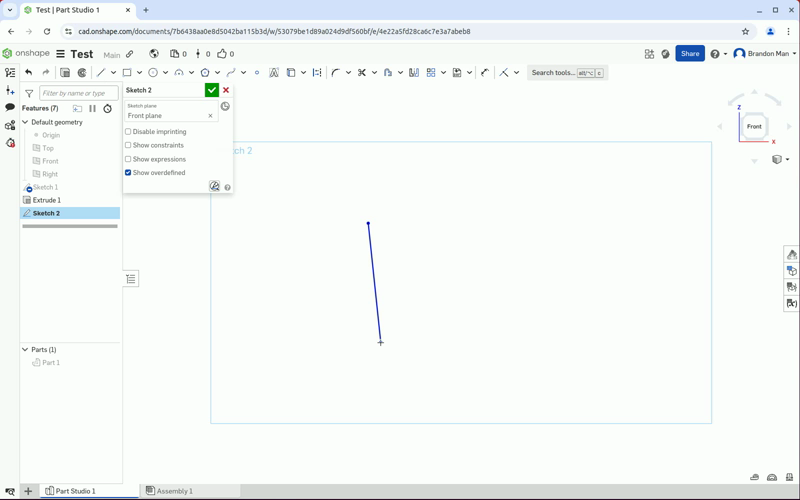
mouse_move(380, 342)
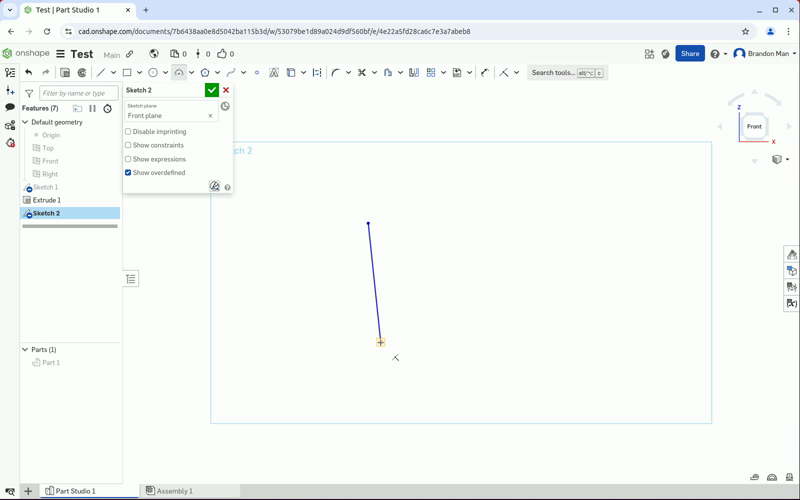
click(380, 342)
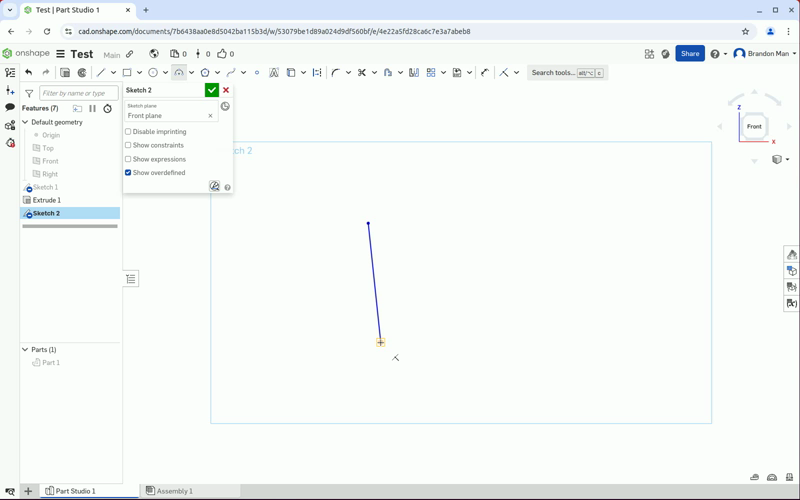
key_down(shift)
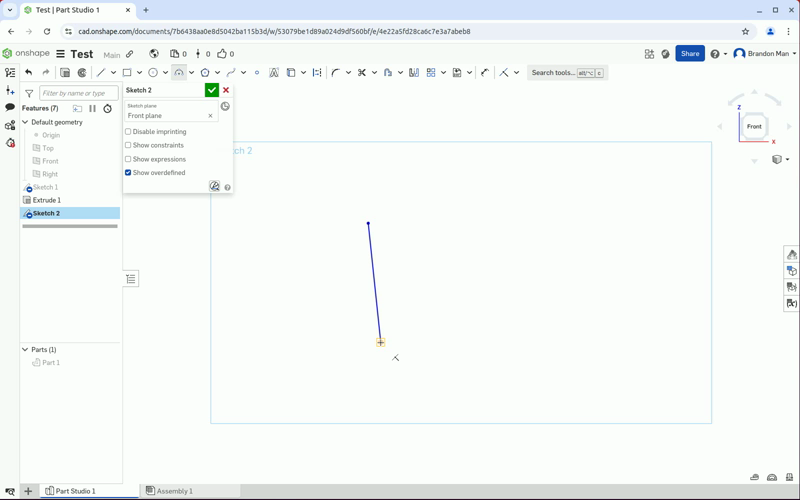
mouse_move(494, 357)
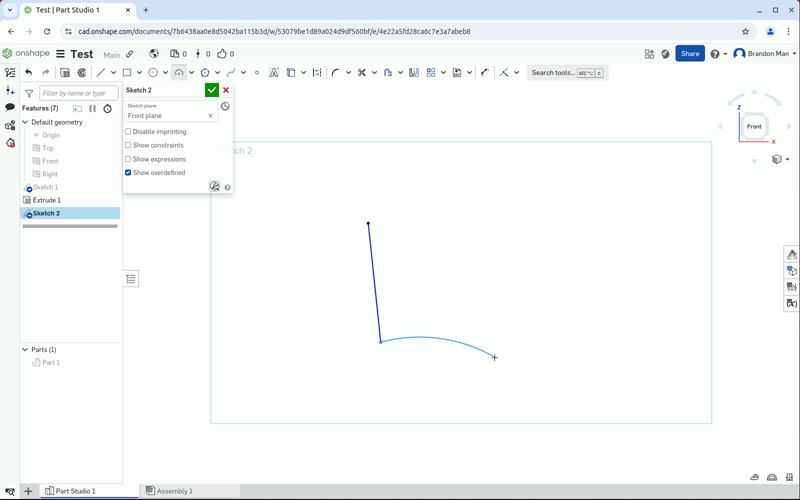
click(494, 357)
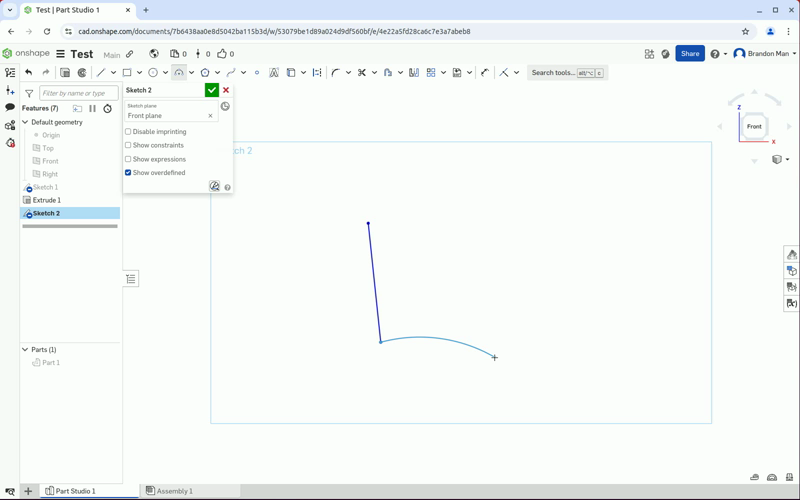
mouse_move(432, 394)
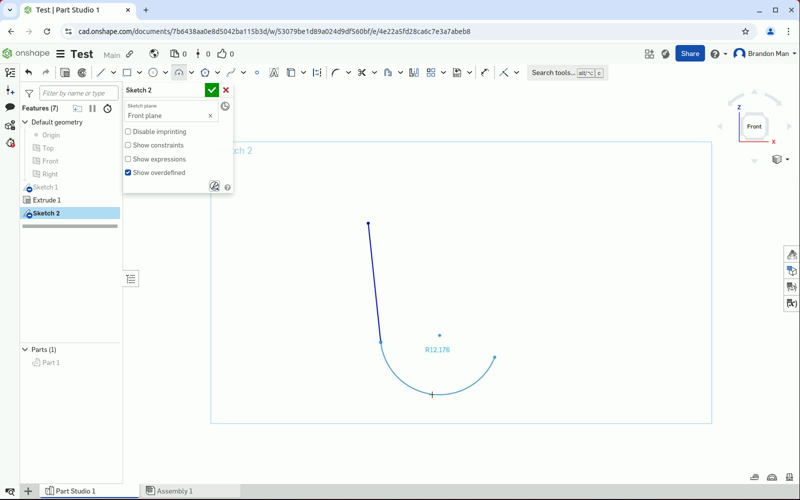
click(432, 394)
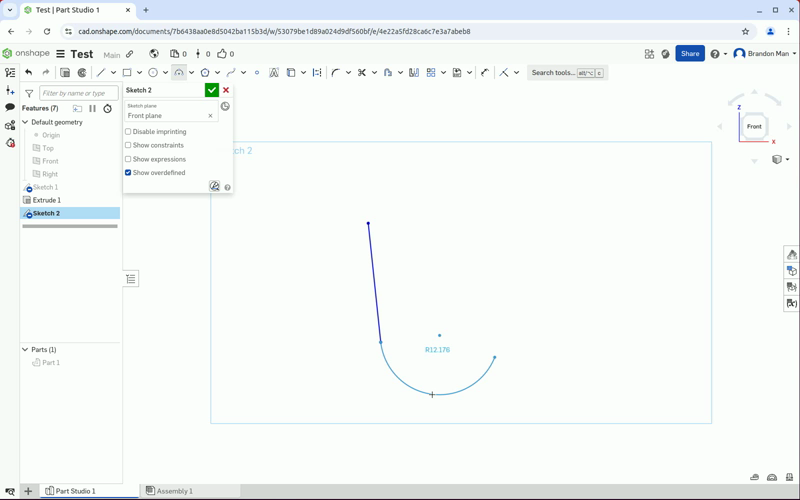
key_up(shift)
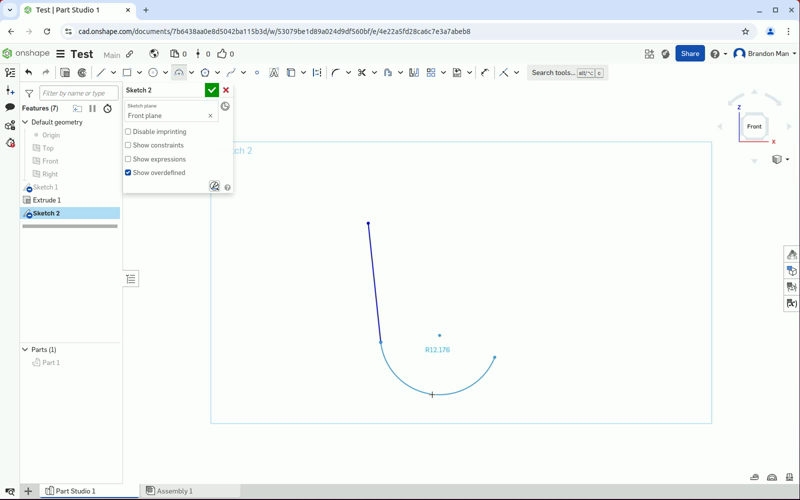
key(esc)
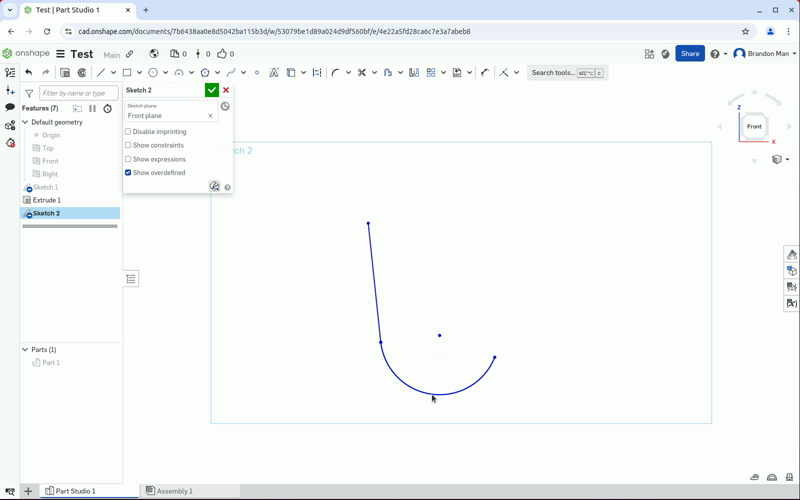
key(l)
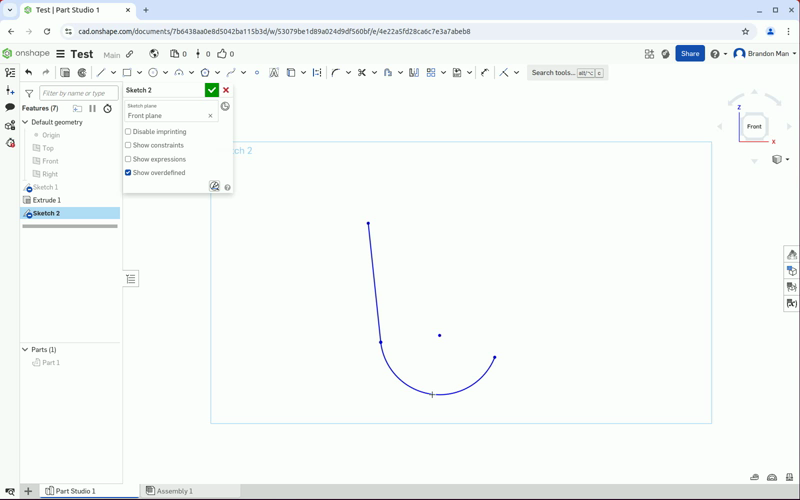
mouse_move(494, 357)
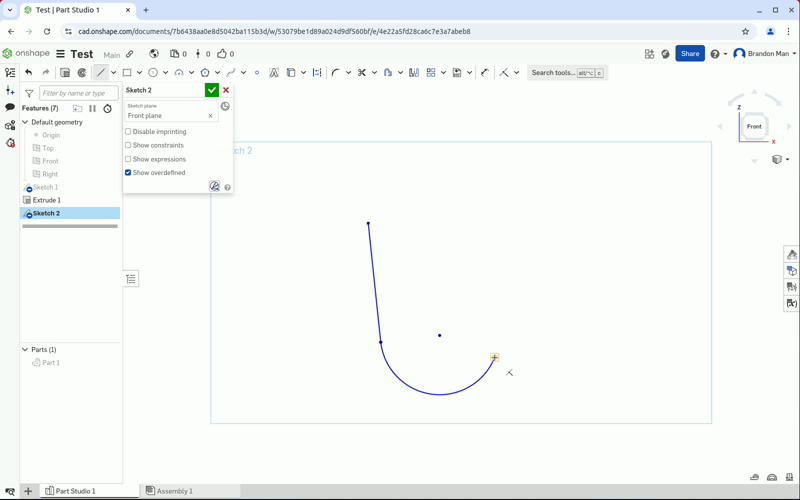
click(494, 357)
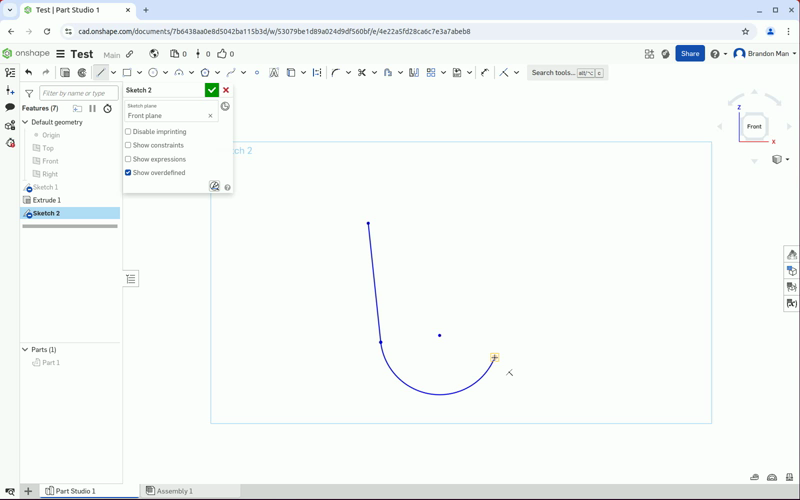
key_down(shift)
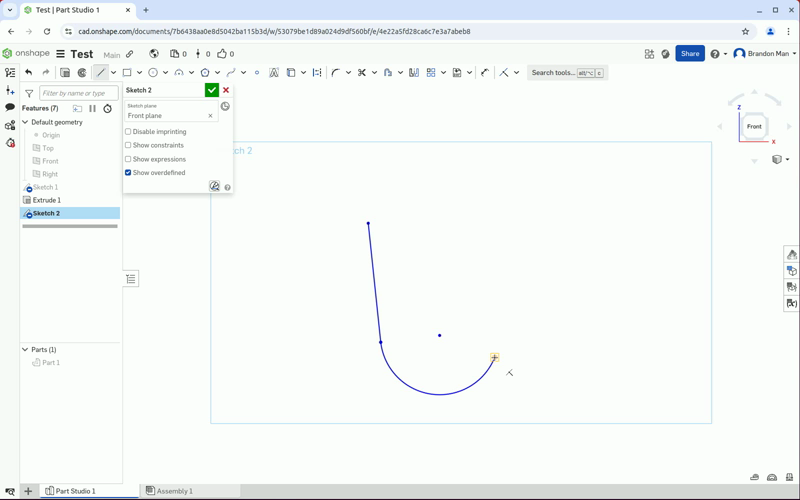
mouse_move(538, 244)
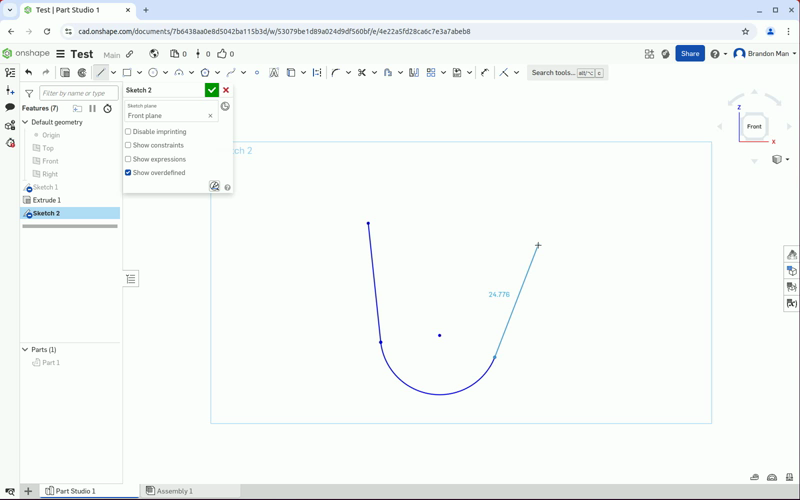
click(538, 244)
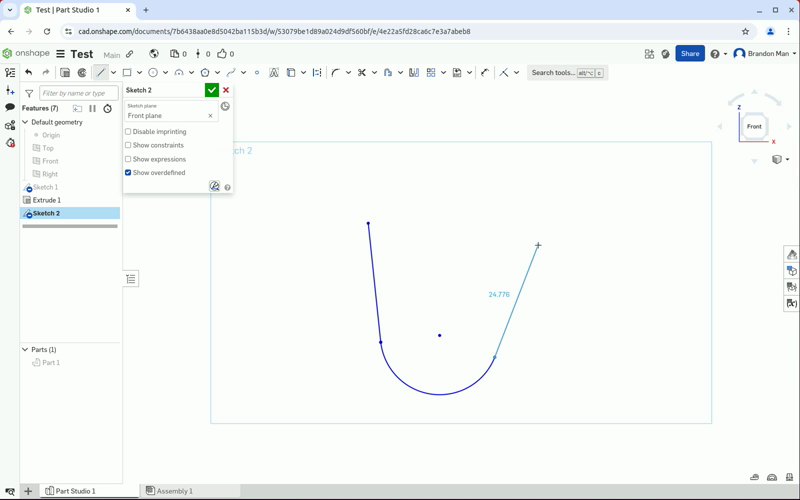
key_up(shift)
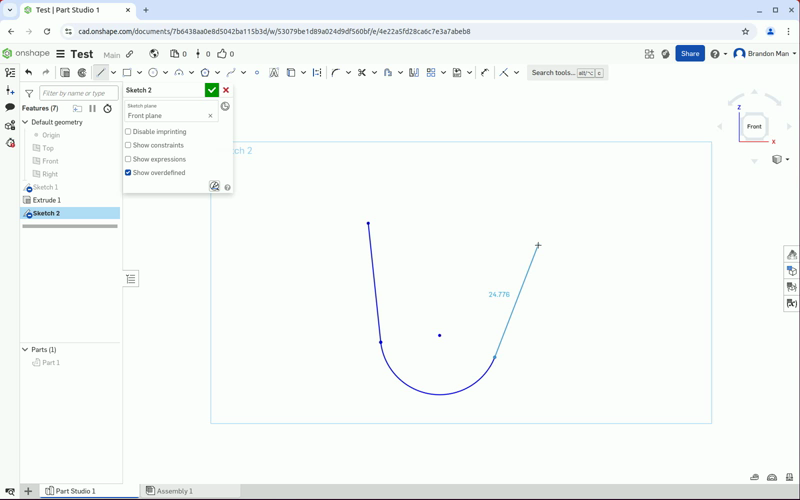
key(esc)
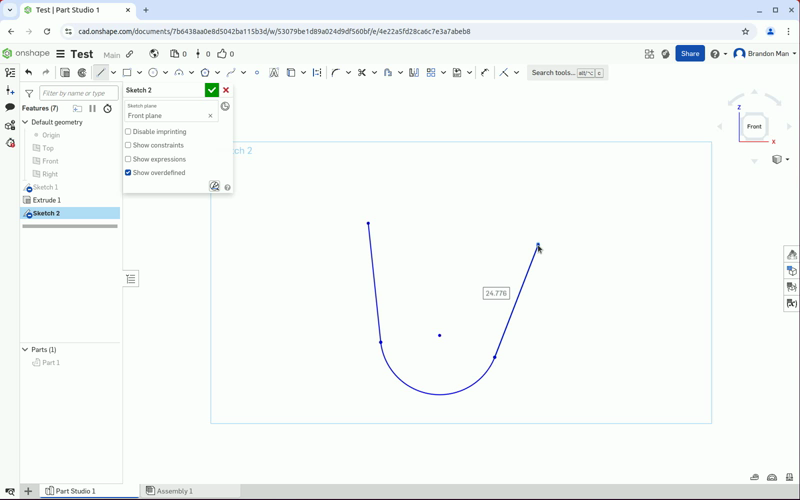
key(a)
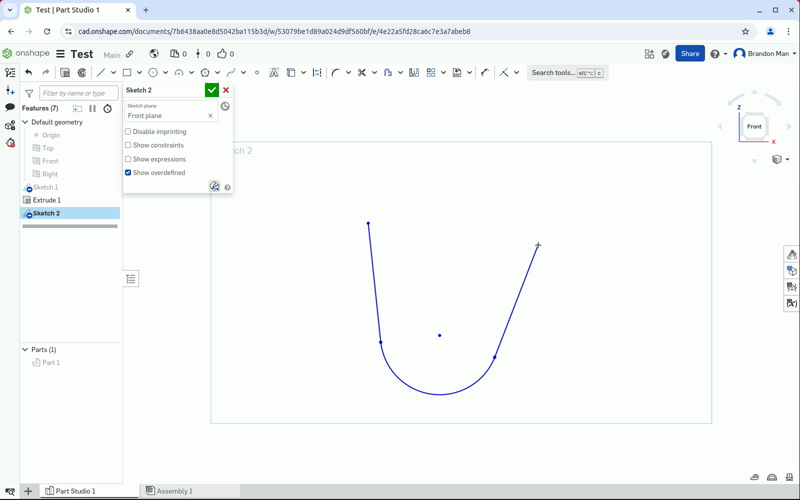
mouse_move(538, 244)
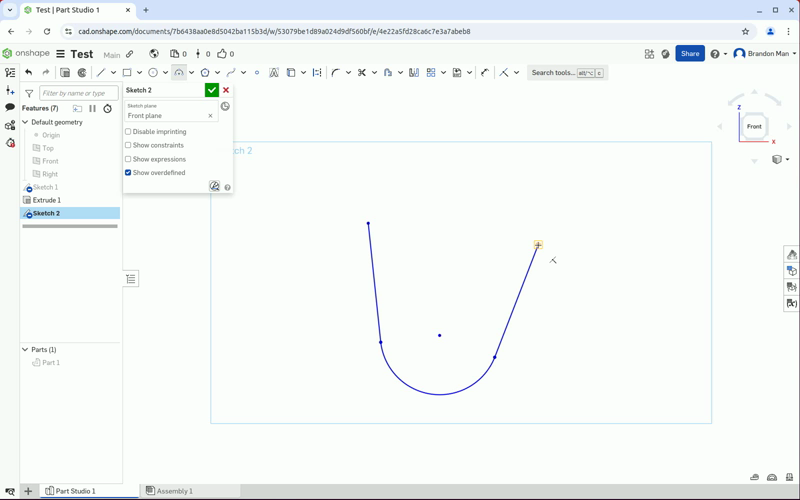
click(538, 244)
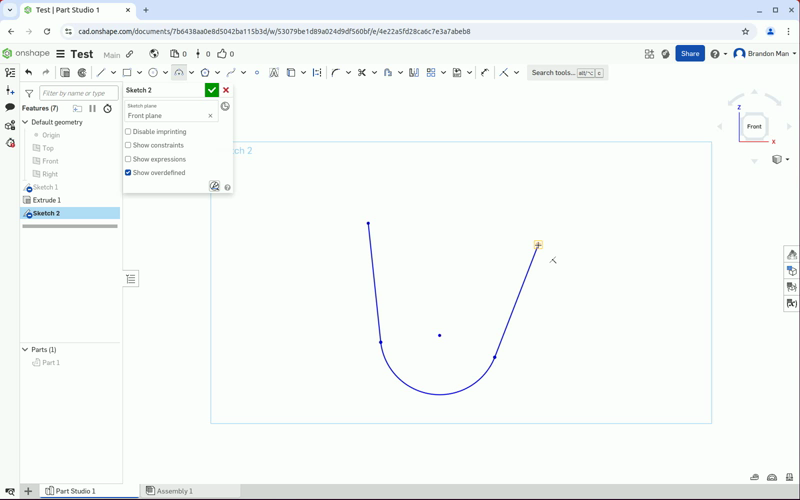
mouse_move(368, 223)
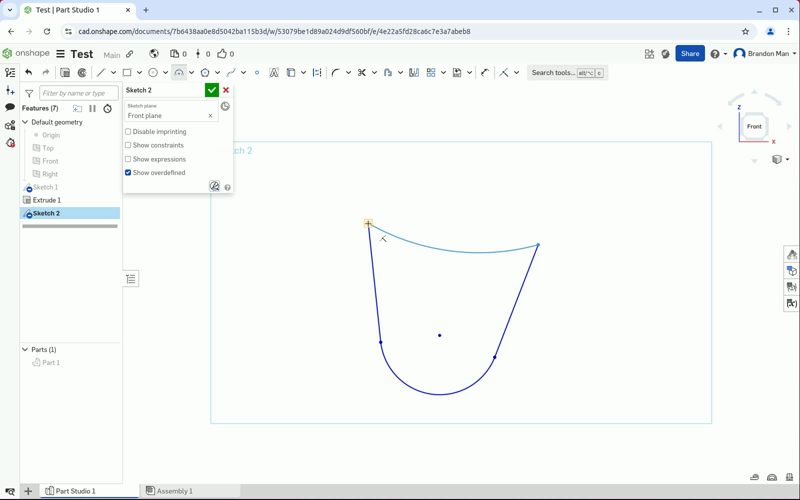
click(368, 223)
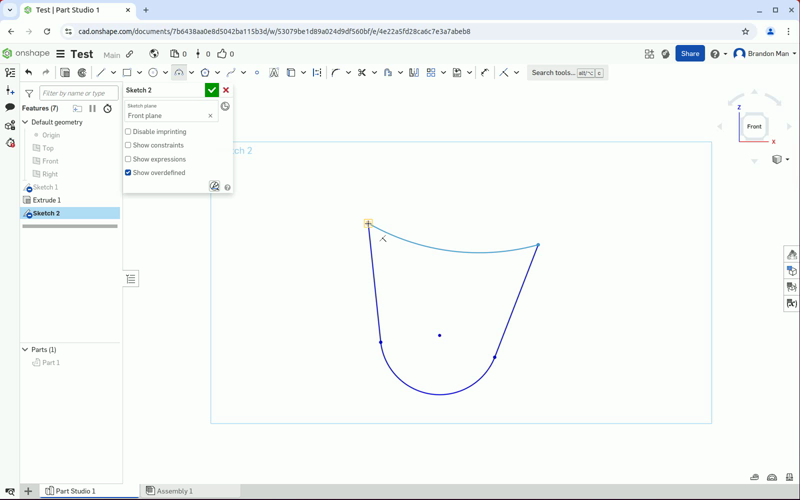
key_down(shift)
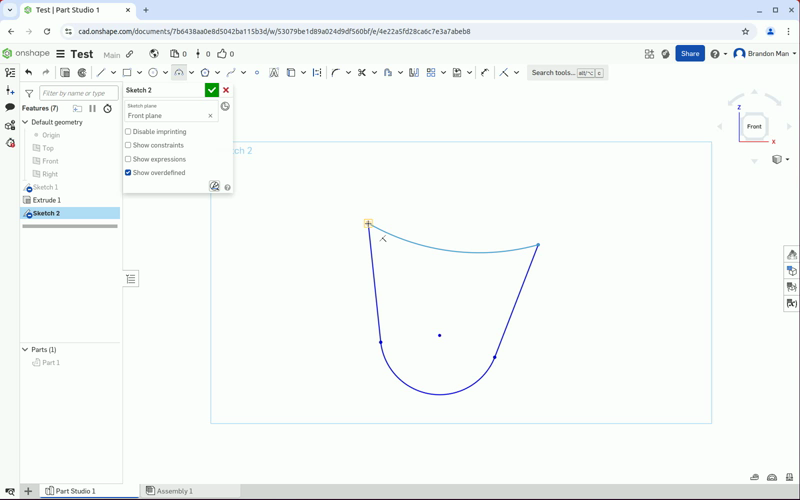
mouse_move(454, 222)
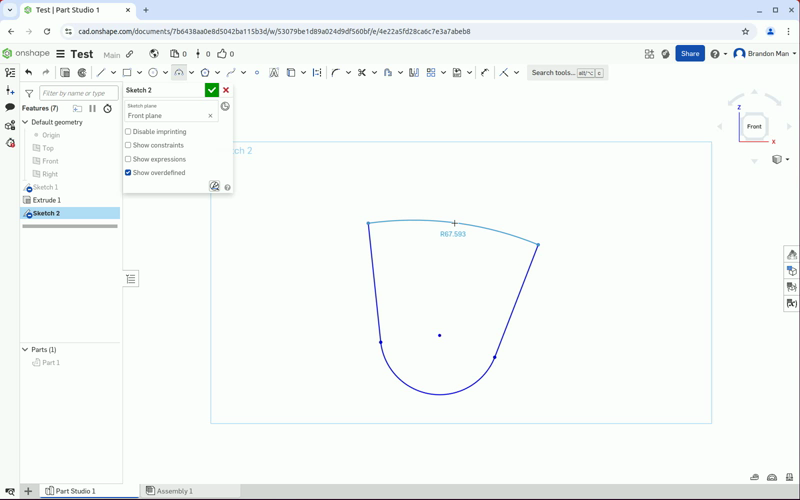
click(454, 222)
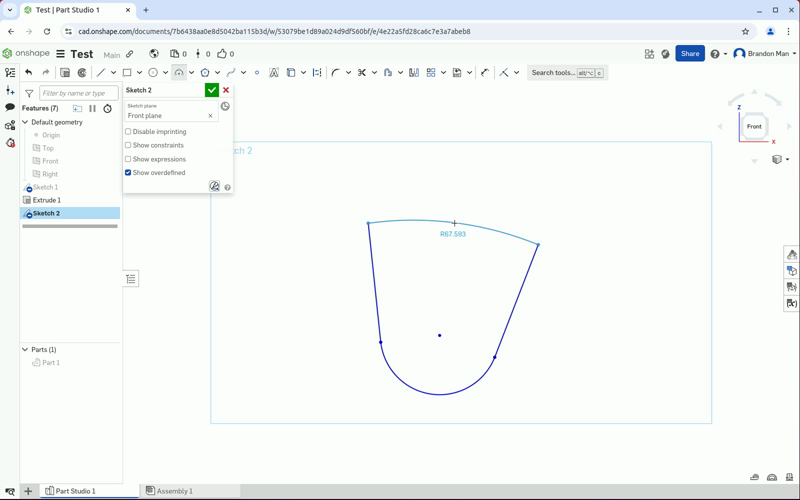
key_up(shift)
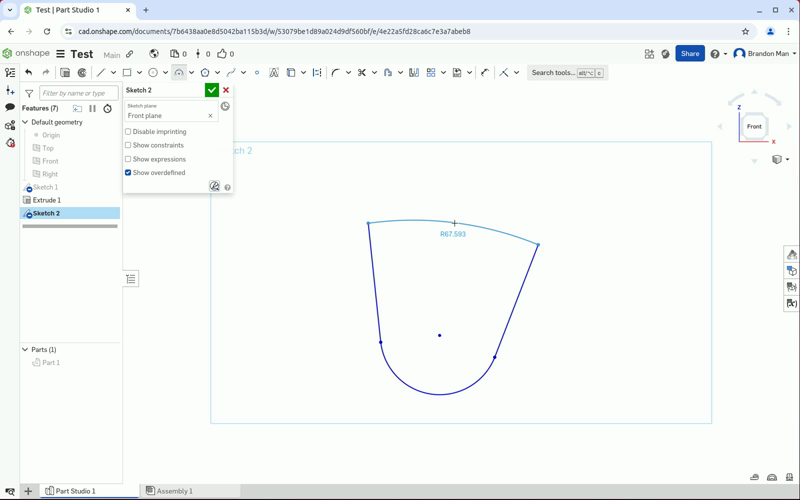
key(esc)
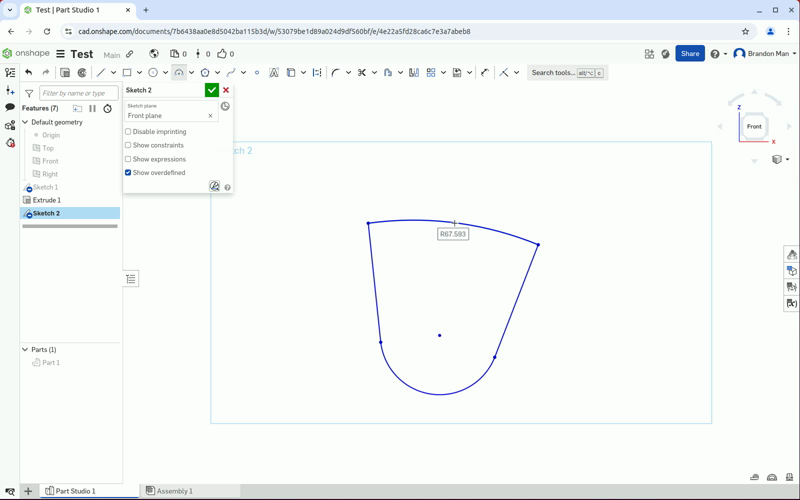
key(a)
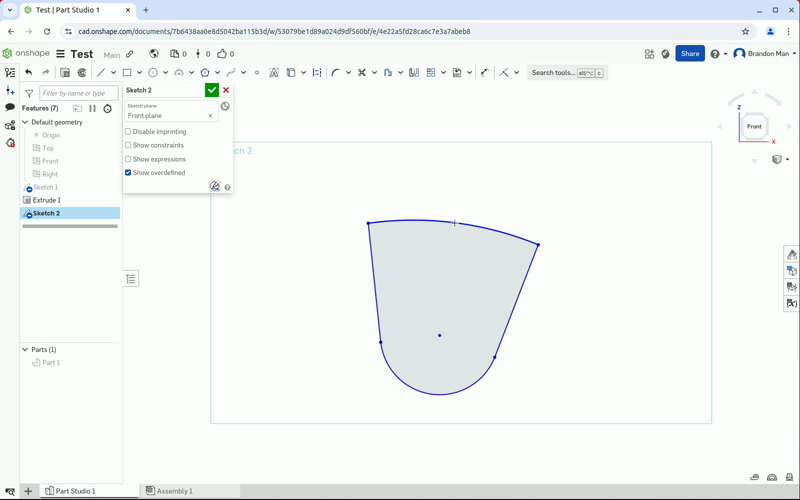
key_down(shift)
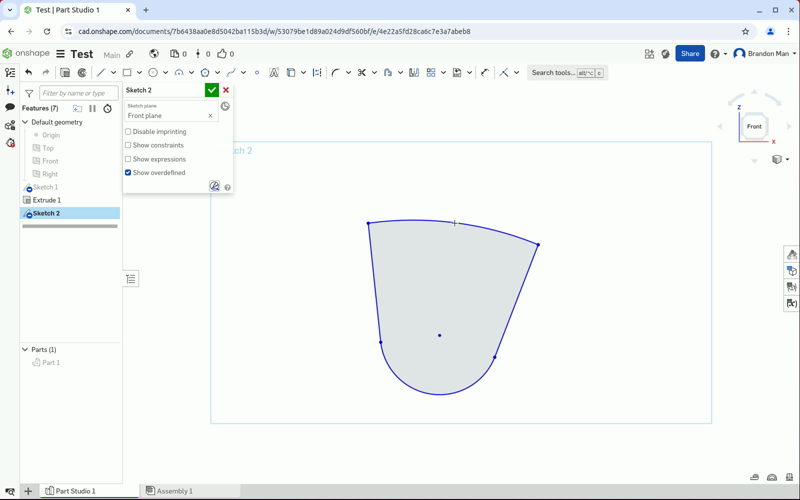
mouse_move(426, 335)
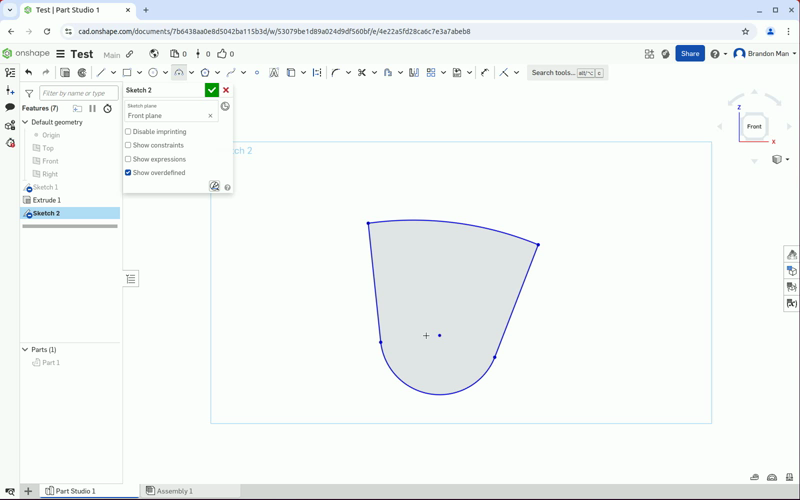
click(426, 335)
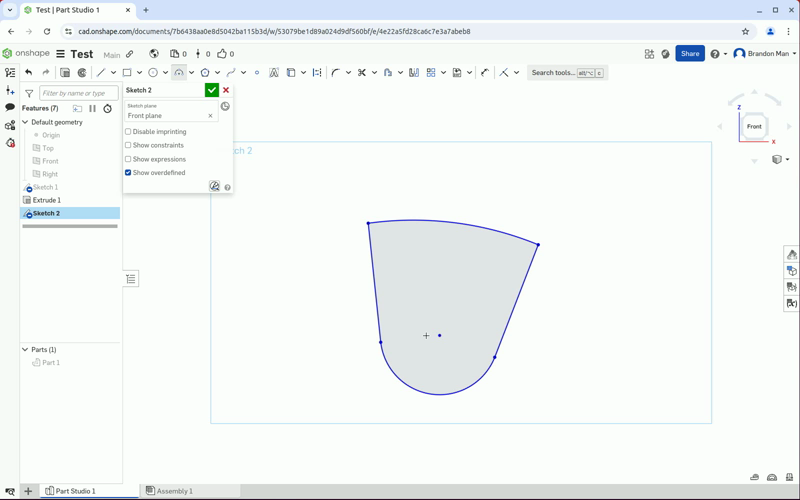
key_up(shift)
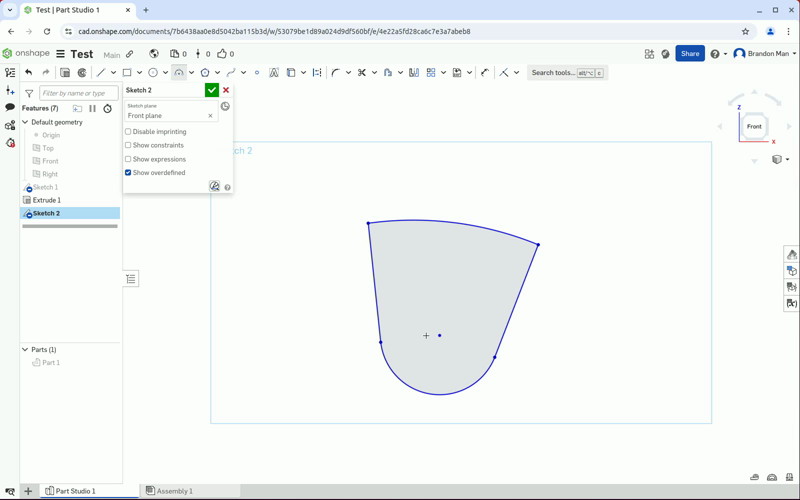
key_down(shift)
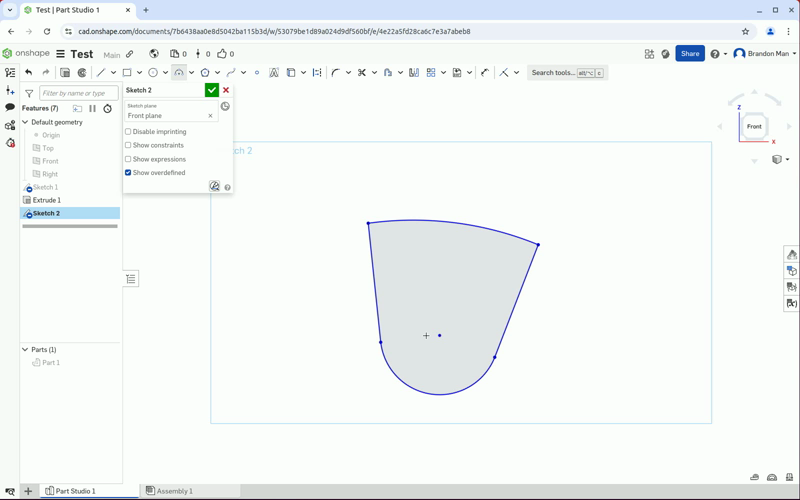
mouse_move(453, 336)
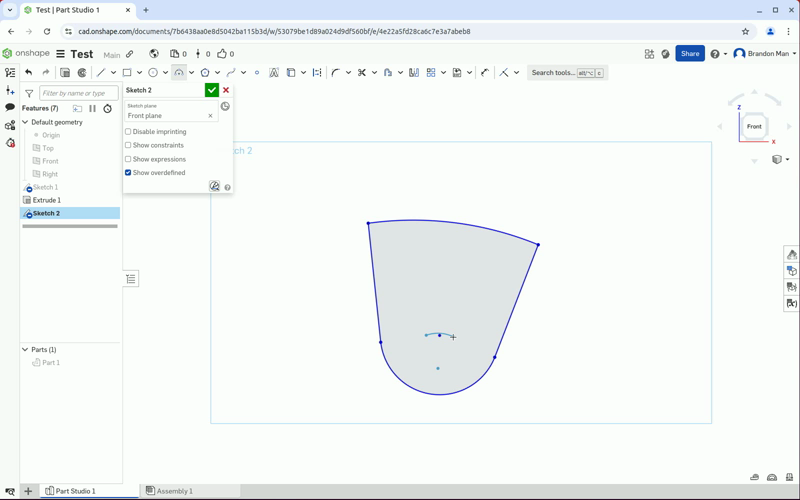
click(453, 336)
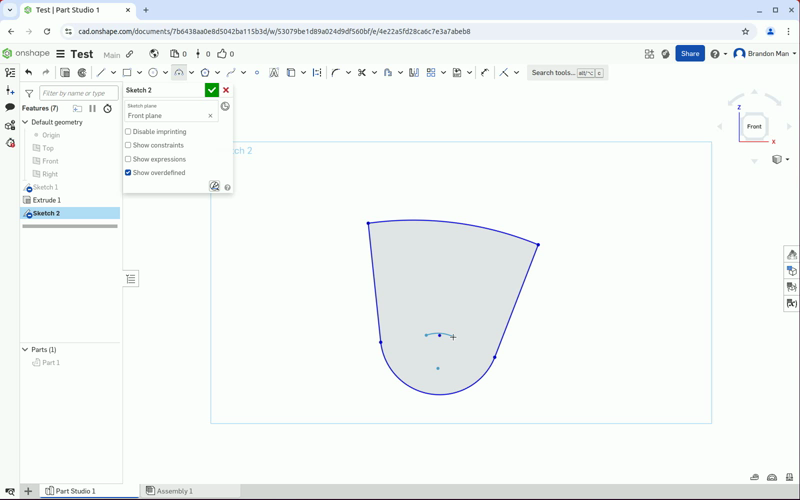
mouse_move(438, 349)
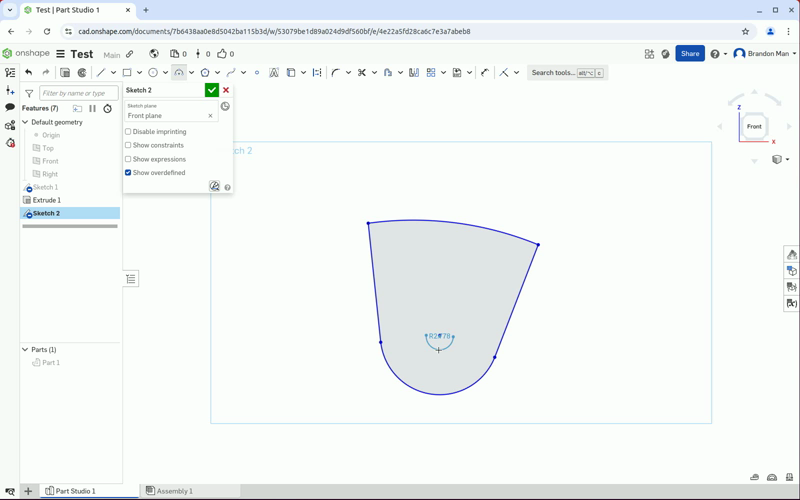
click(438, 349)
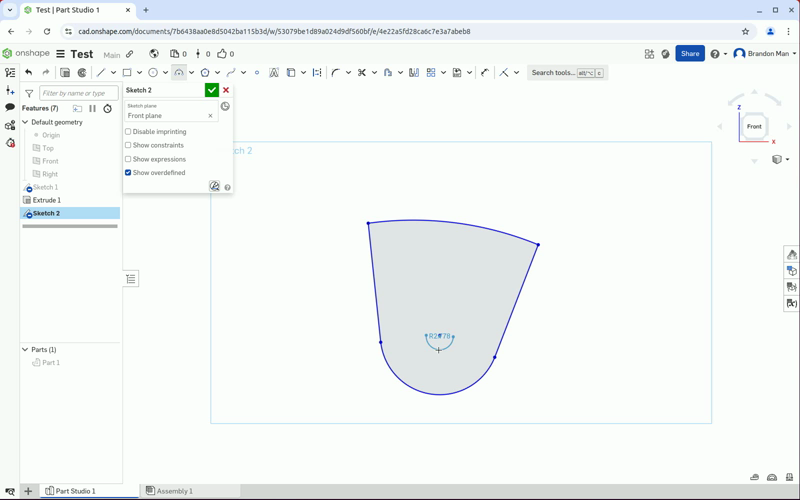
key_up(shift)
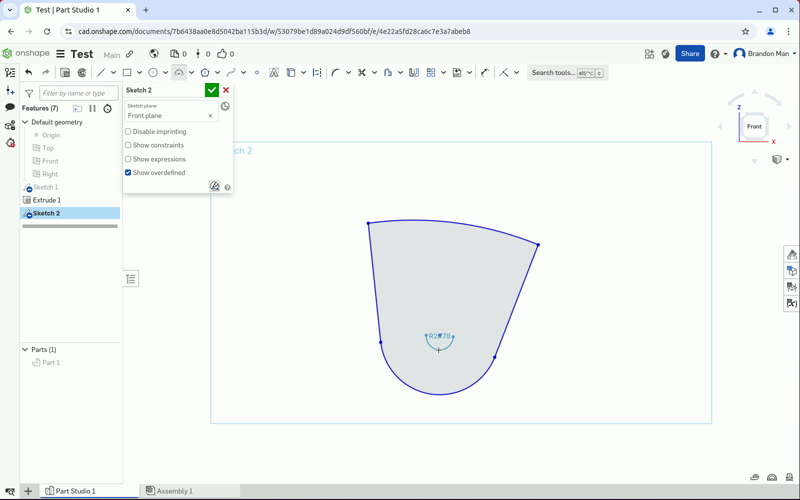
key(esc)
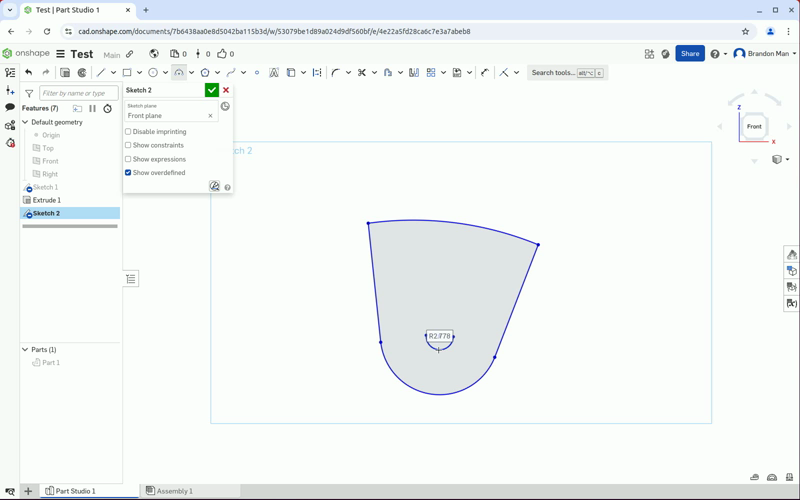
key(l)
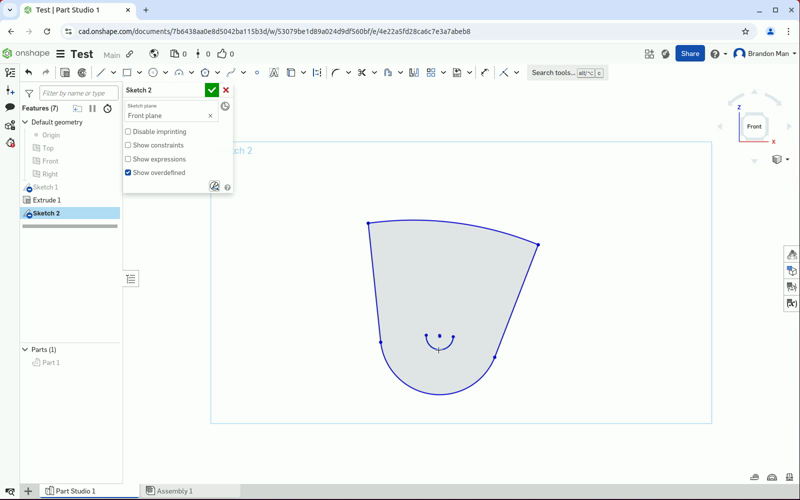
mouse_move(453, 336)
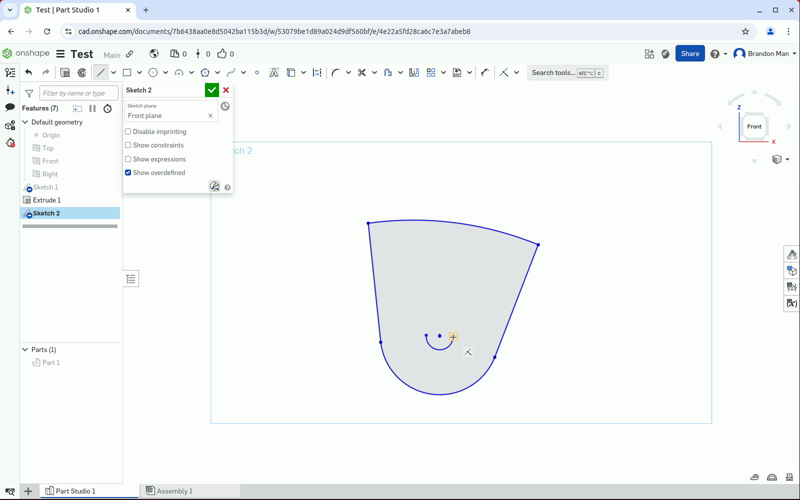
click(453, 336)
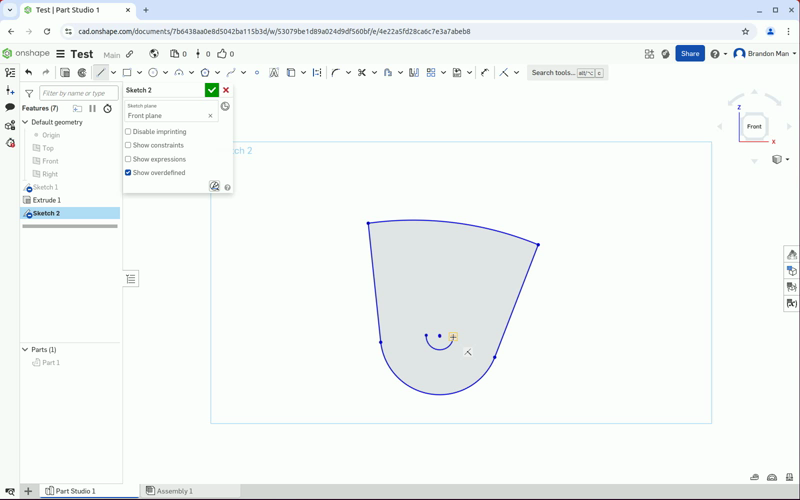
key_down(shift)
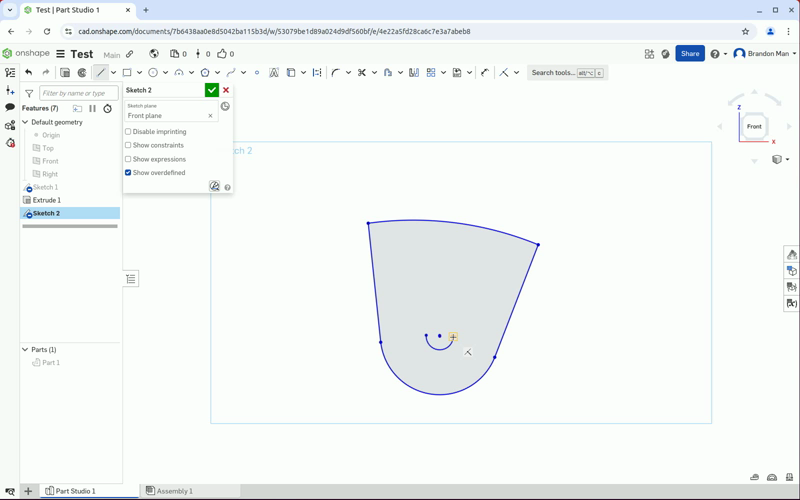
mouse_move(483, 336)
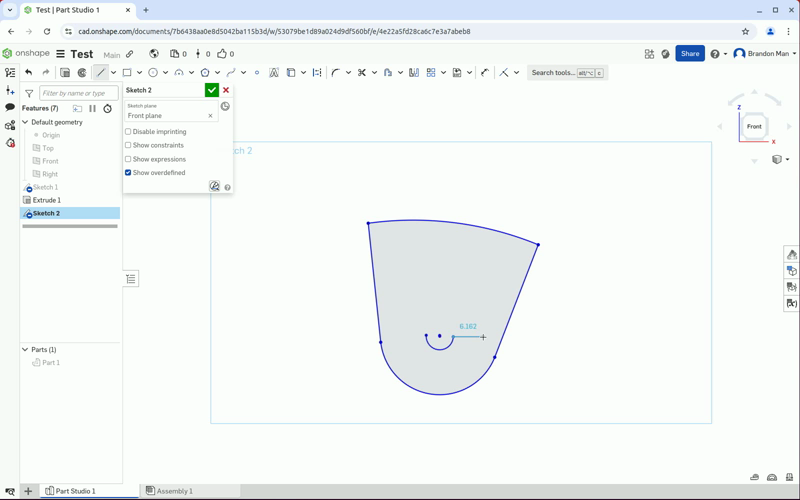
mouse_move(458, 293)
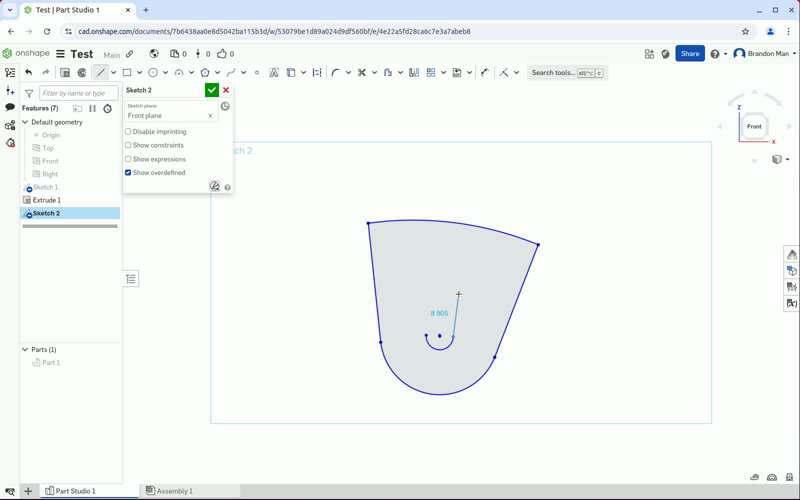
click(458, 293)
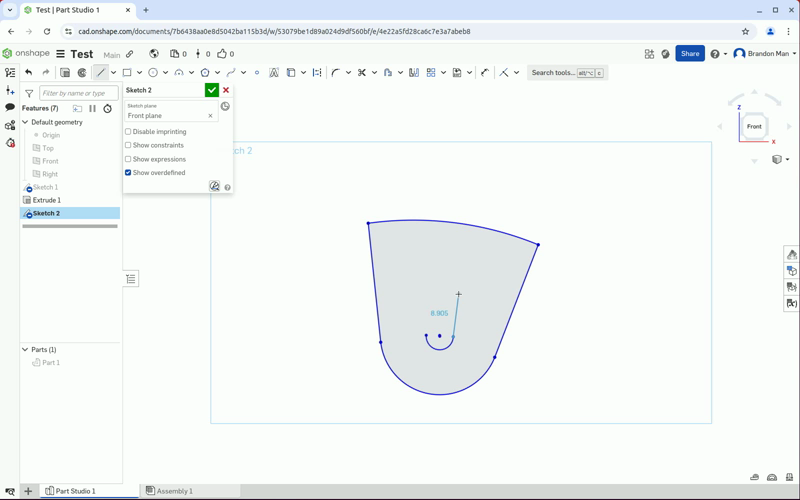
key_up(shift)
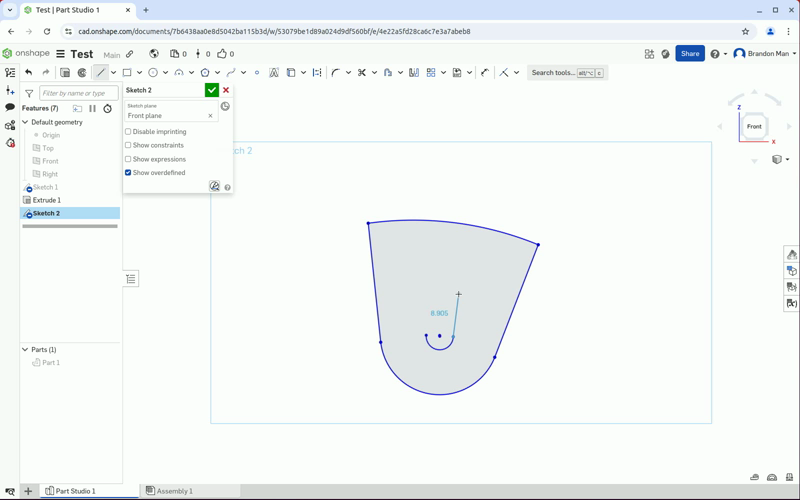
key(esc)
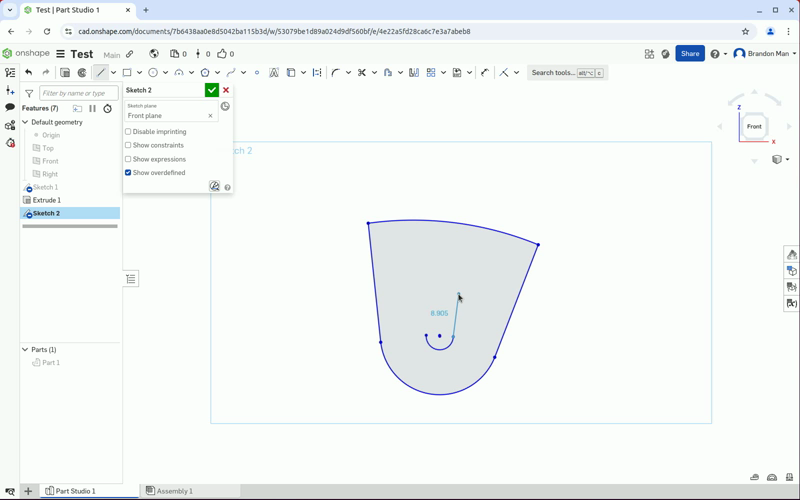
key(a)
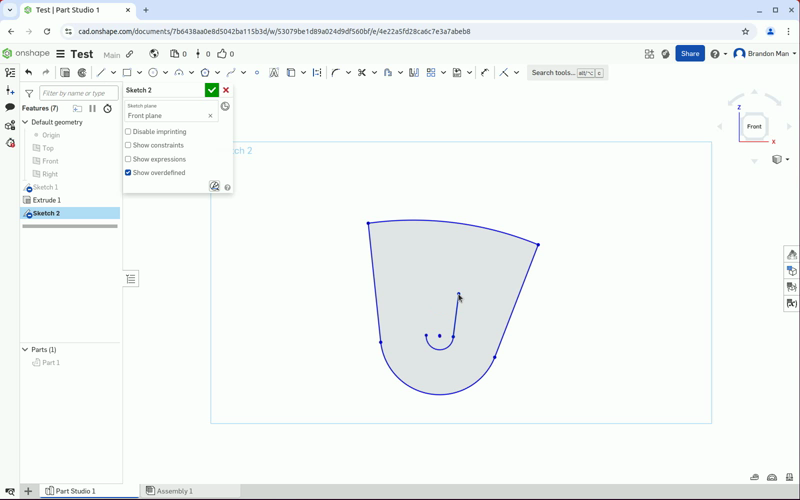
mouse_move(458, 293)
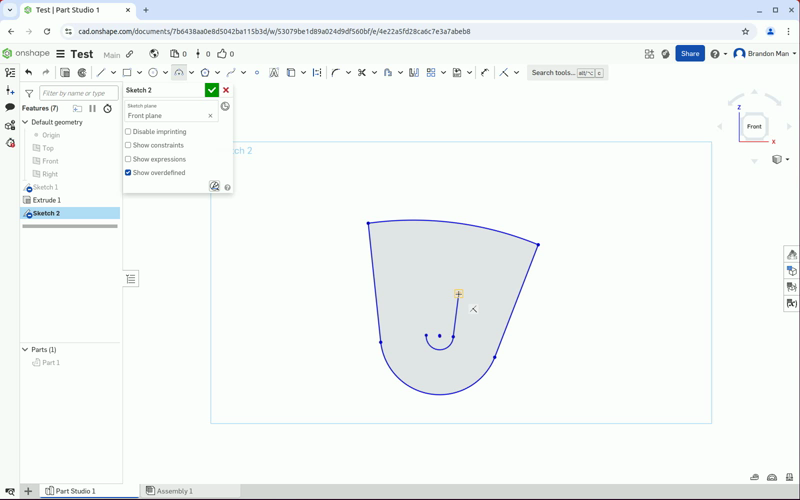
click(458, 293)
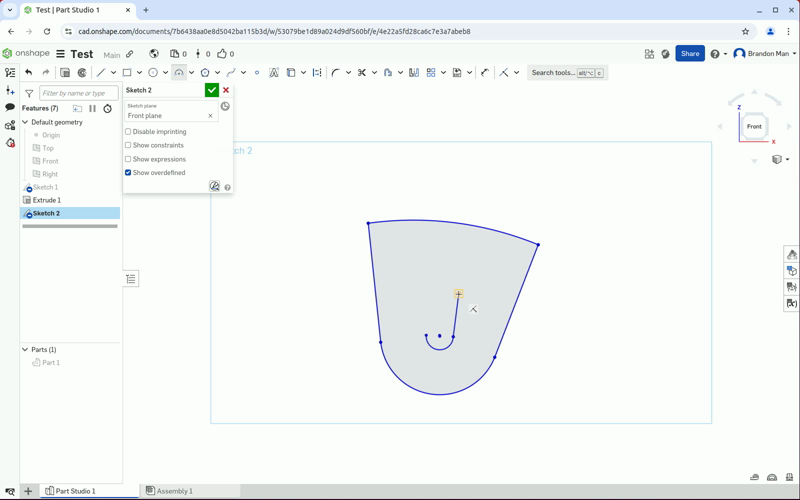
key_down(shift)
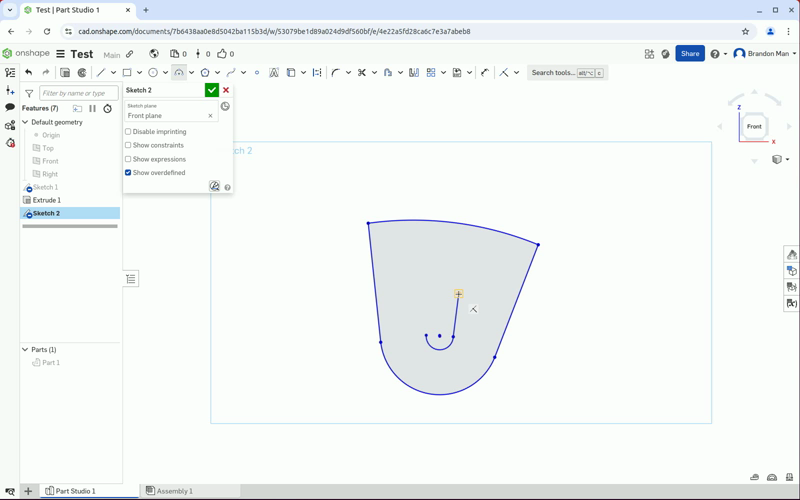
mouse_move(433, 290)
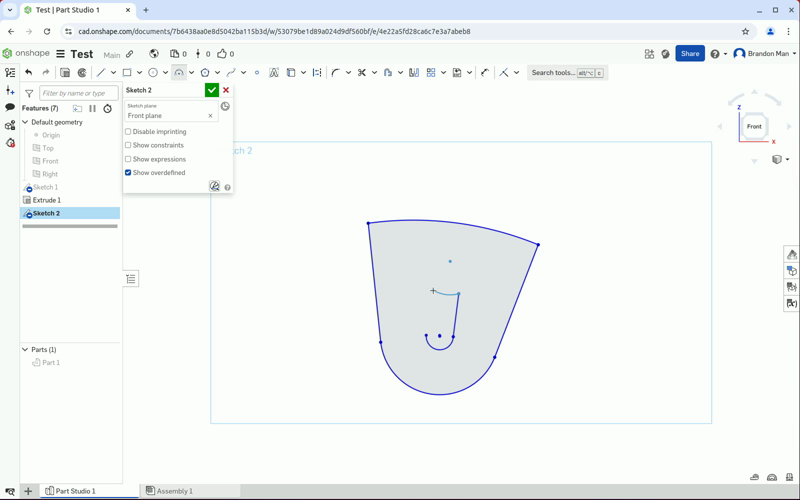
click(433, 290)
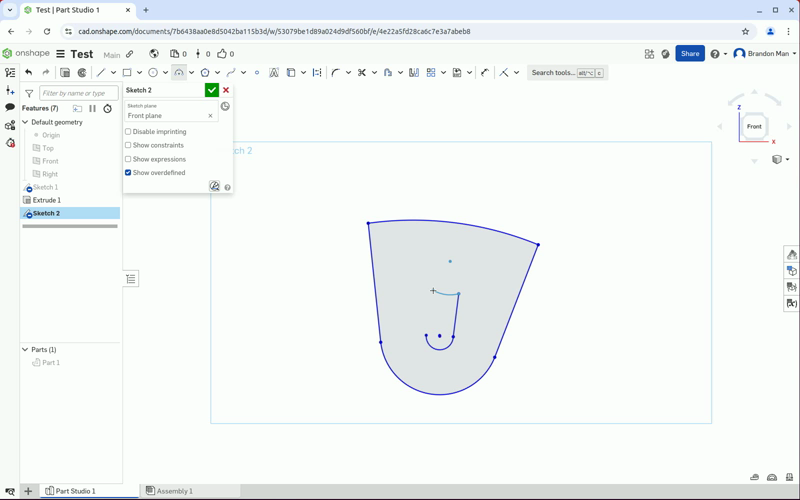
mouse_move(447, 279)
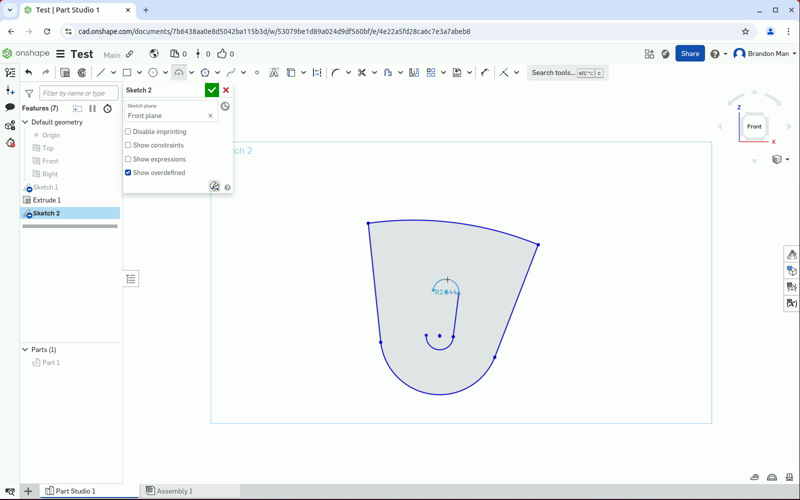
click(447, 279)
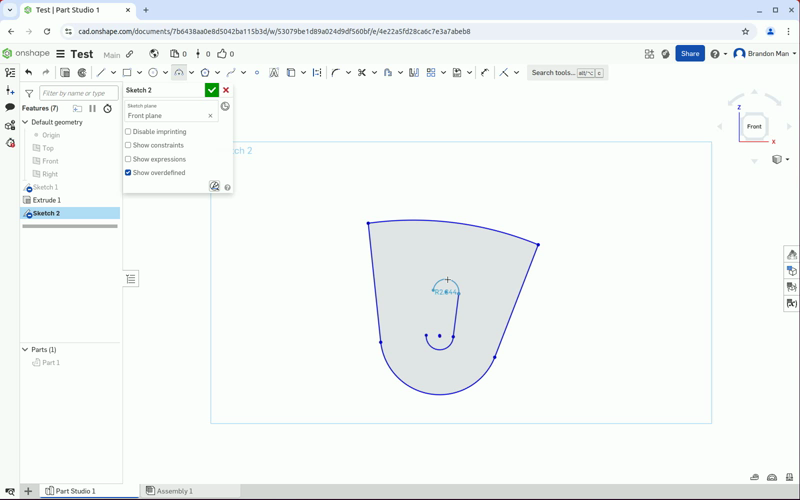
key_up(shift)
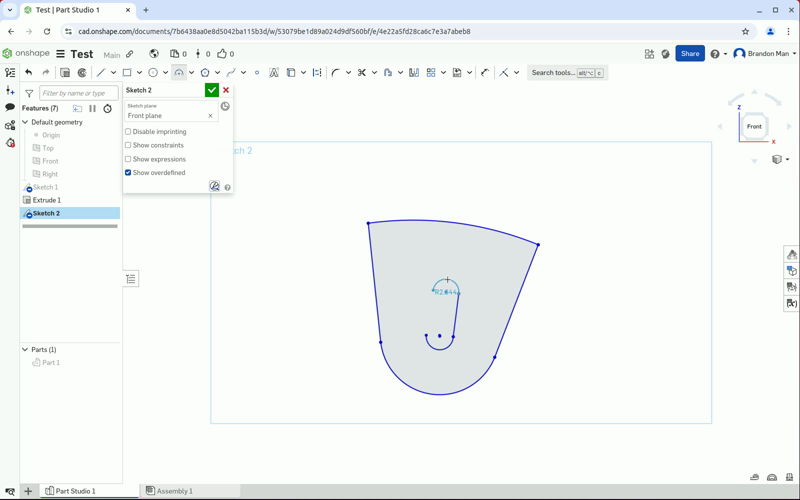
key(esc)
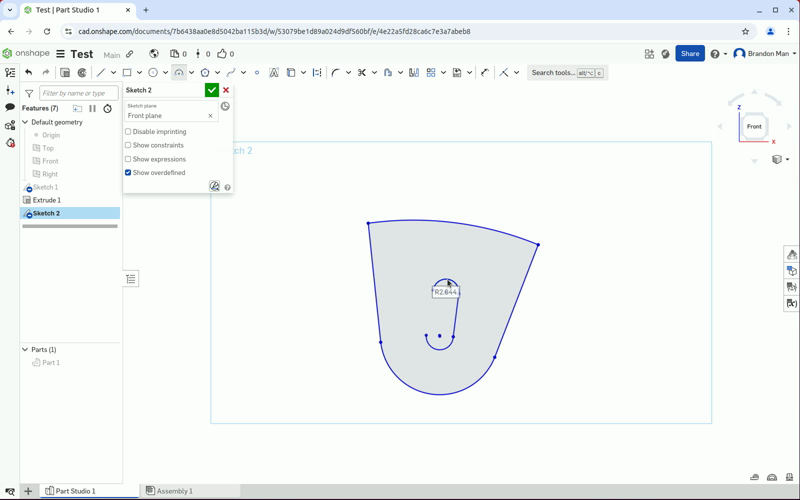
key(l)
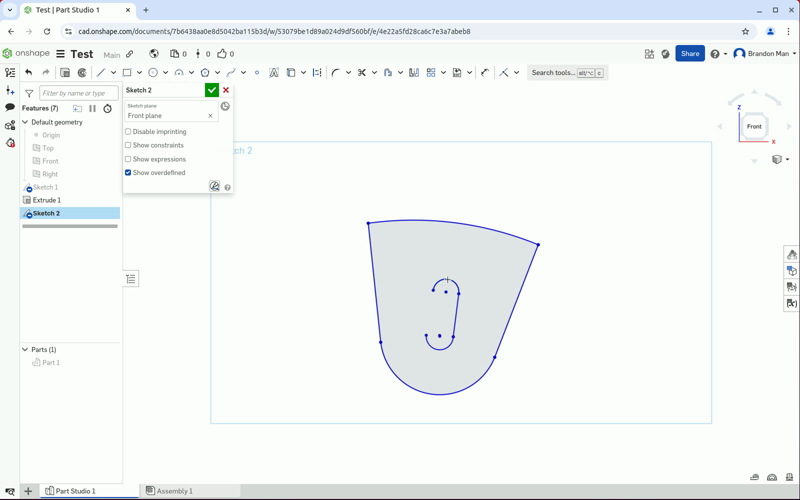
mouse_move(433, 290)
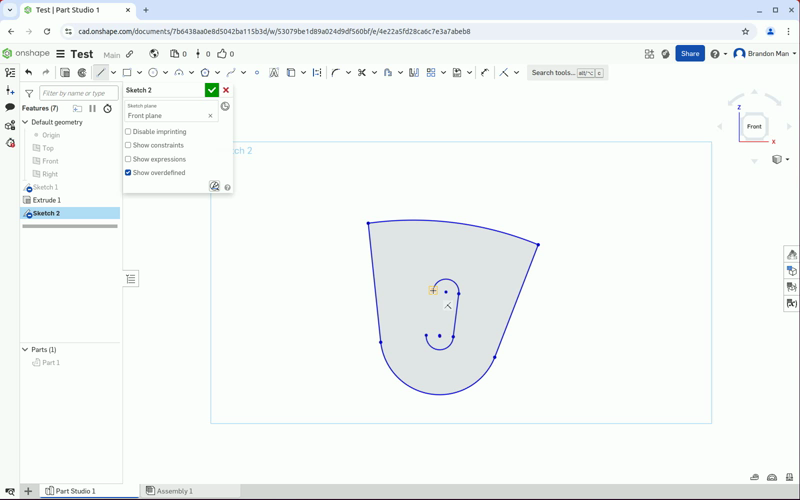
click(433, 290)
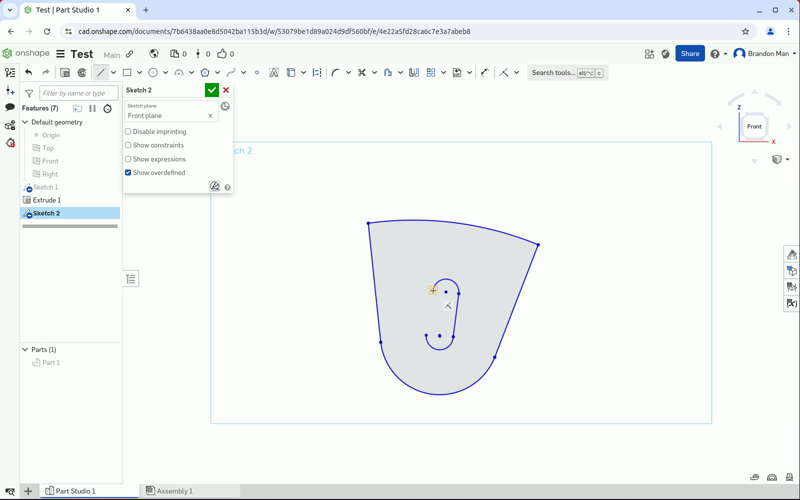
mouse_move(463, 290)
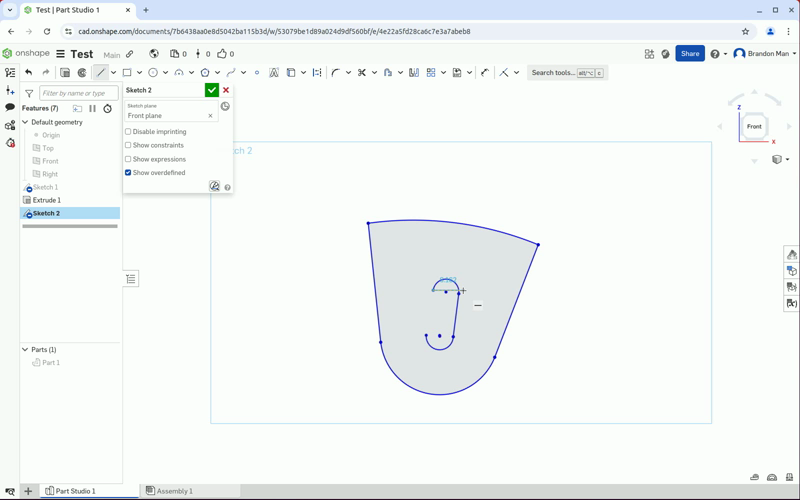
key_down(shift)
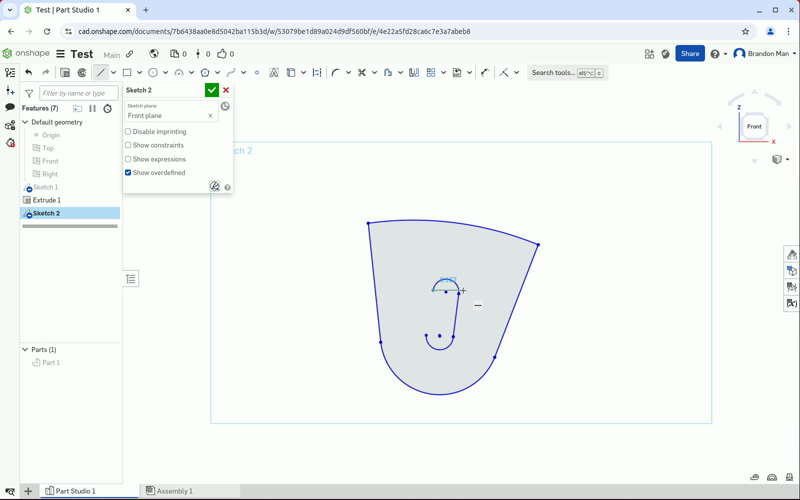
mouse_move(426, 335)
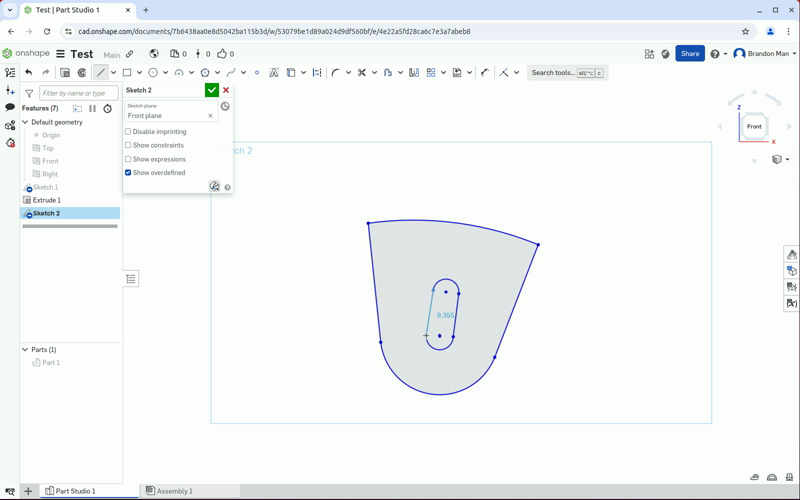
key_up(shift)
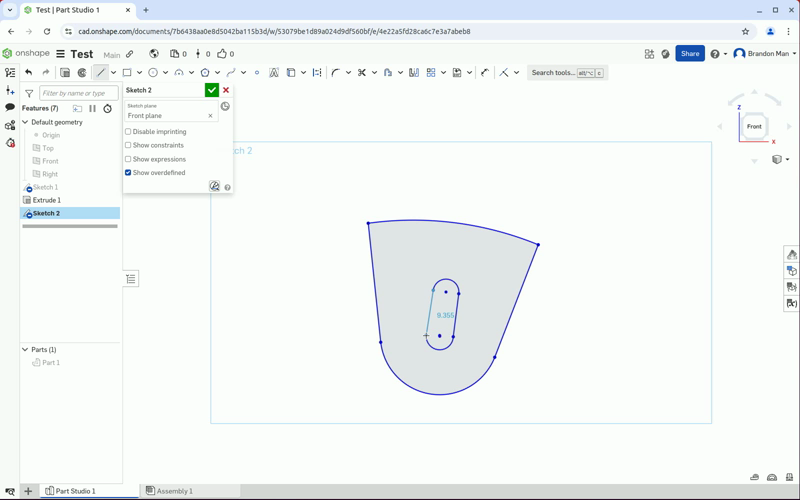
click(426, 335)
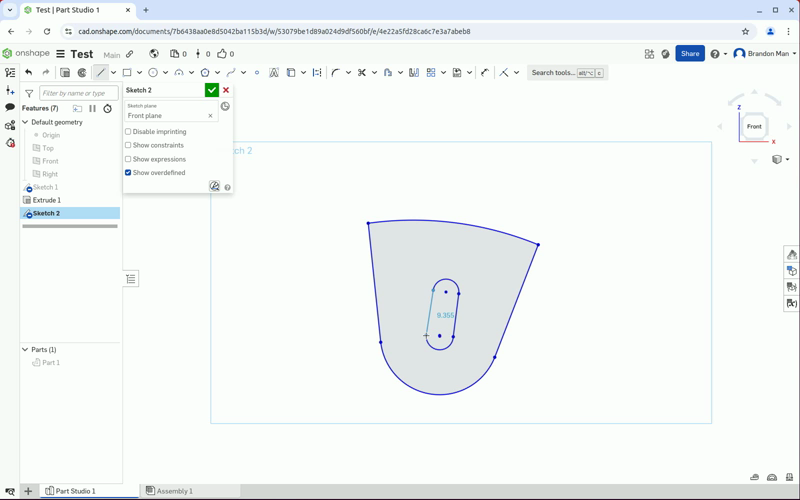
key(esc)
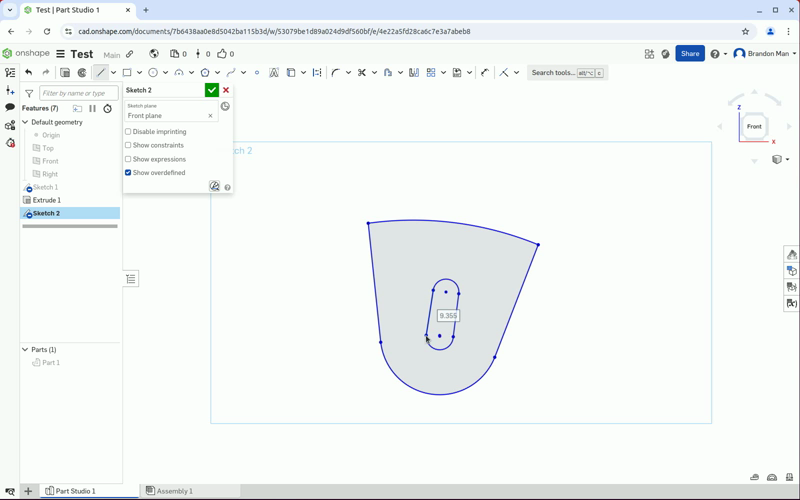
mouse_move(401, 341)
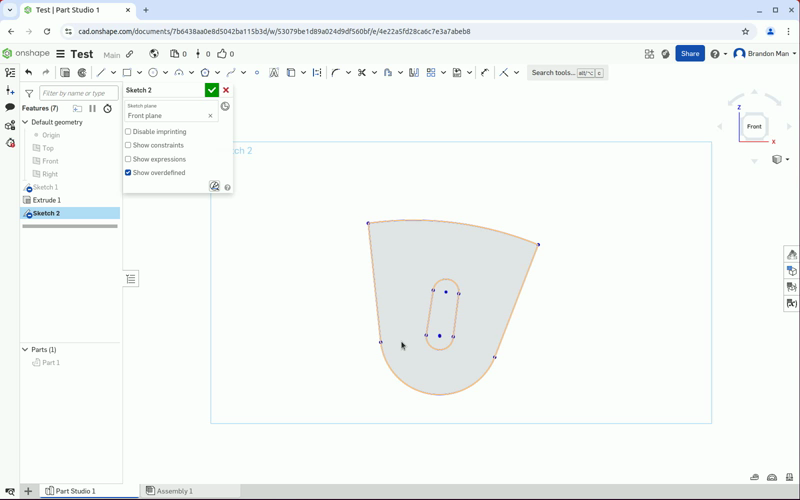
click(401, 341)
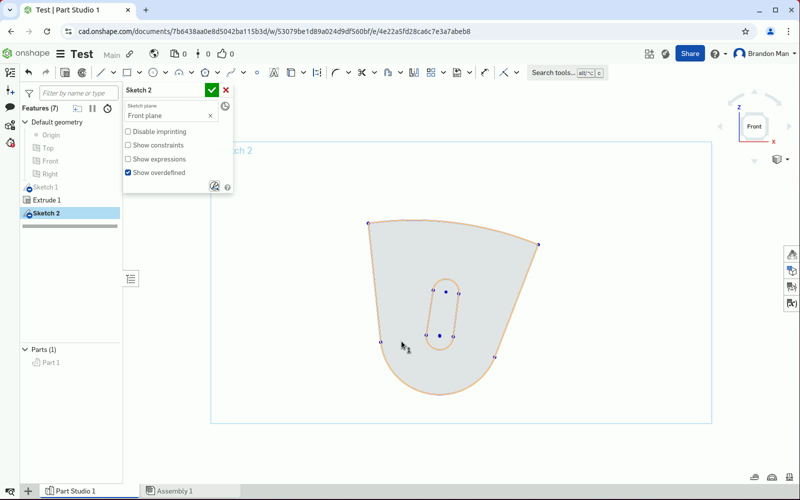
mouse_move(73, 352)
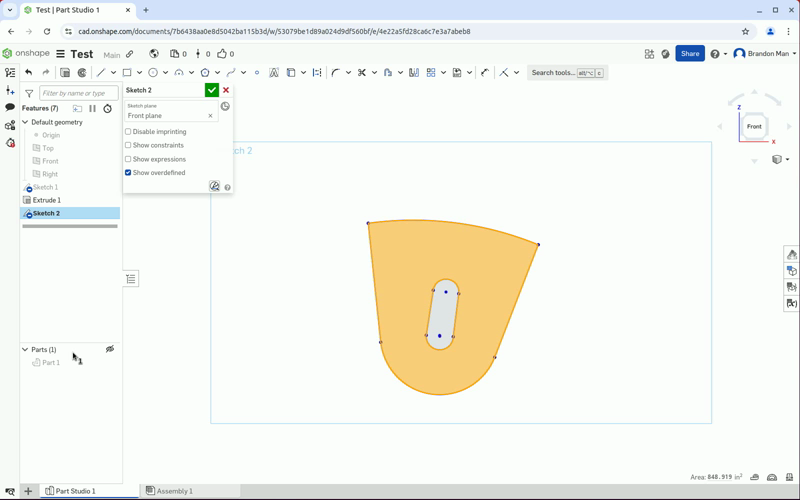
key(shift+y)
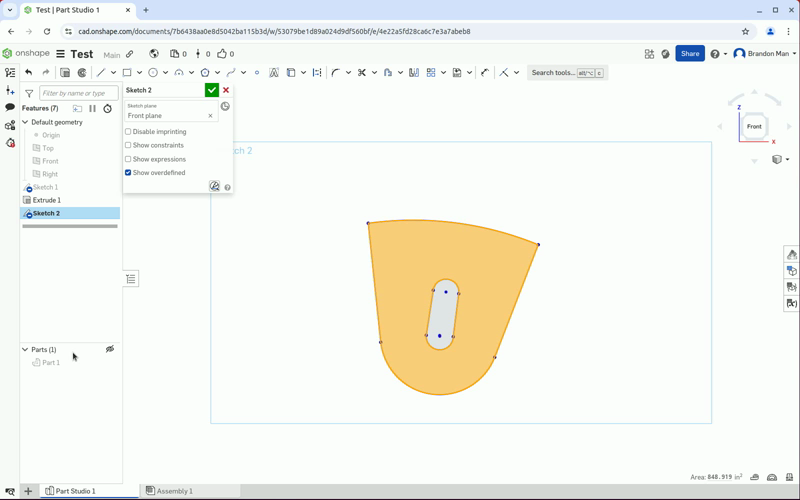
key(shift+e)
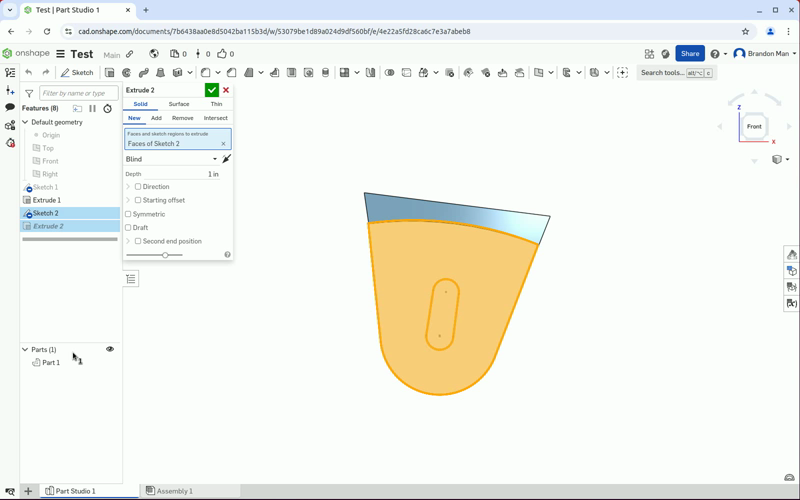
mouse_move(143, 106)
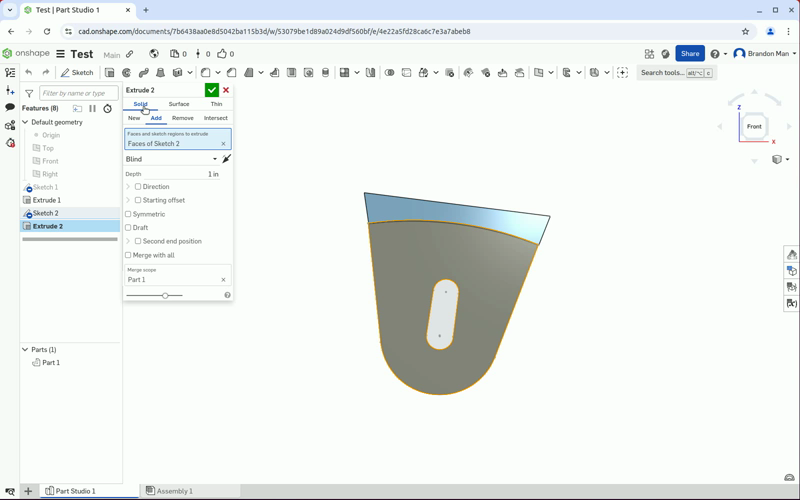
click(143, 106)
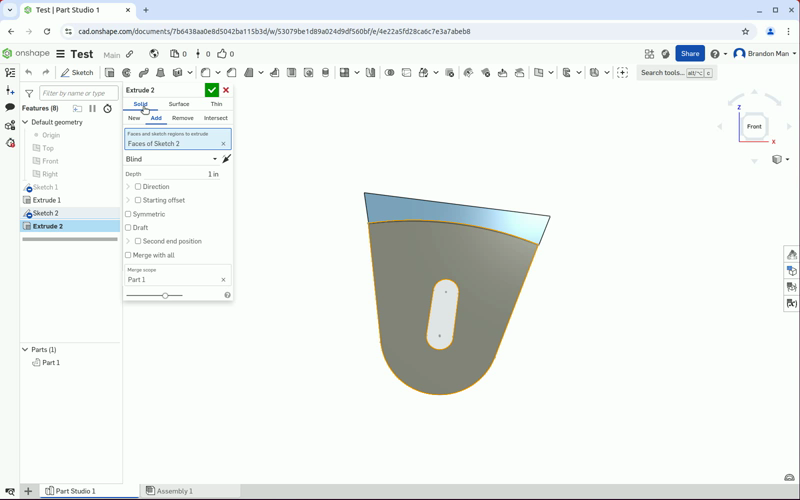
mouse_move(137, 120)
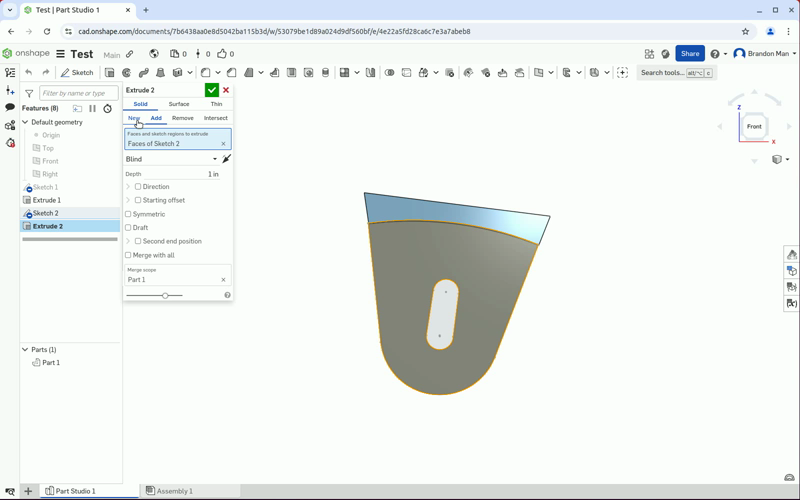
click(137, 120)
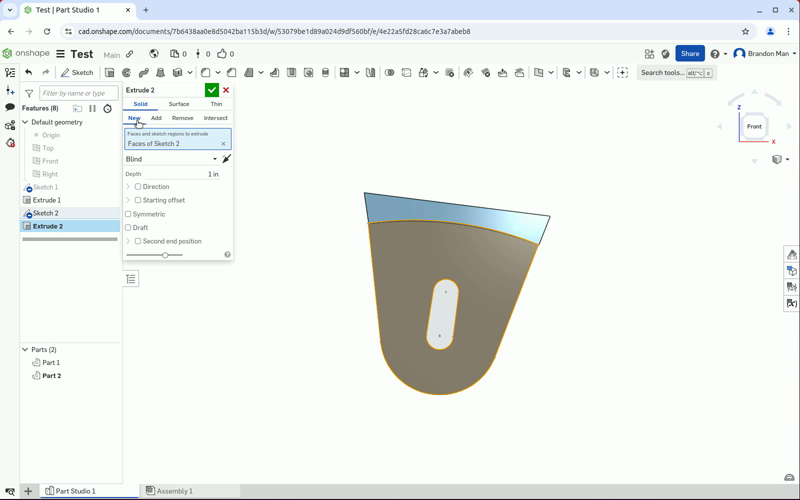
key(tab, 4)
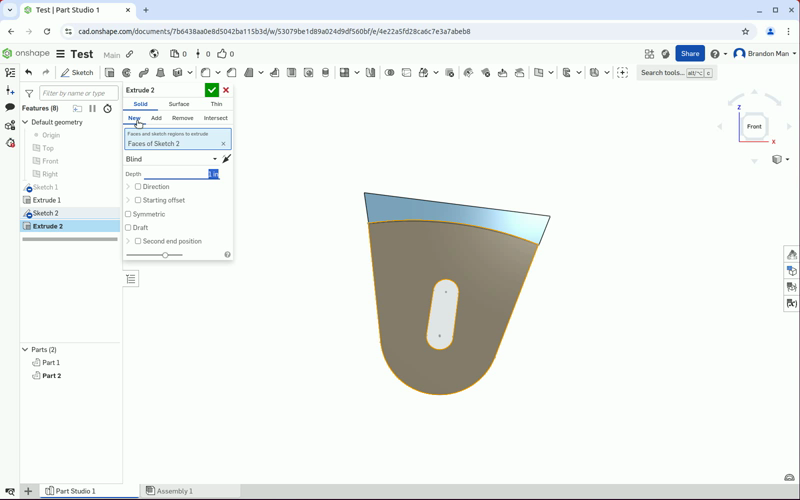
text(25.996)
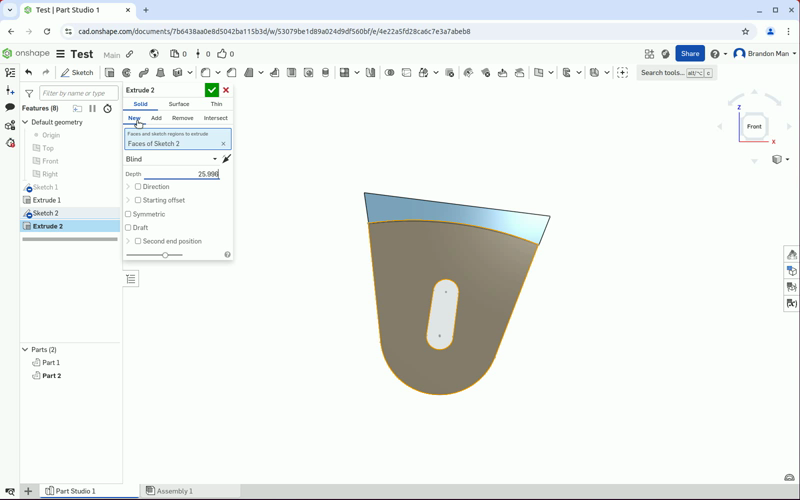
key(tab, 3)
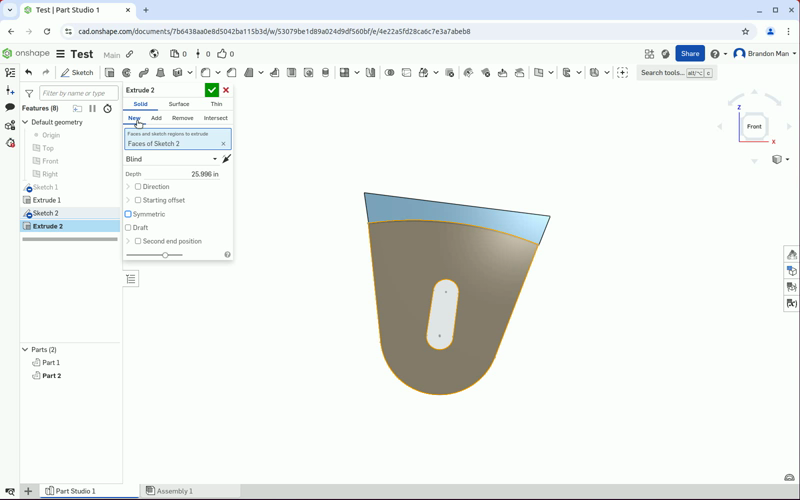
key(space)
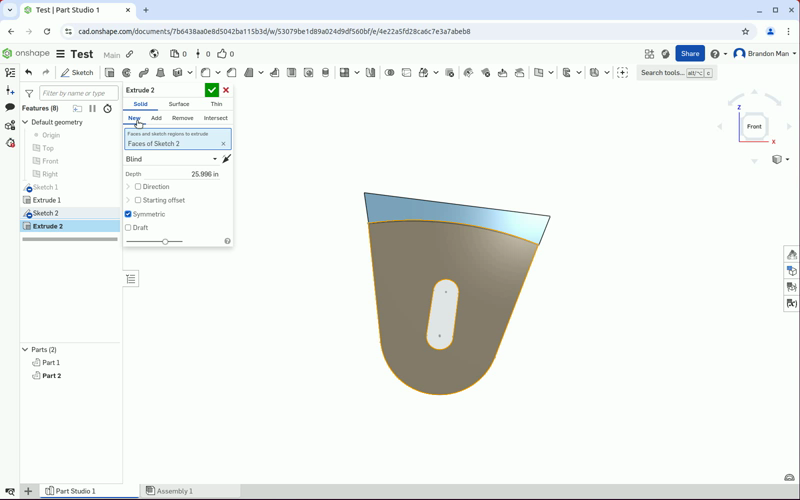
key(enter)
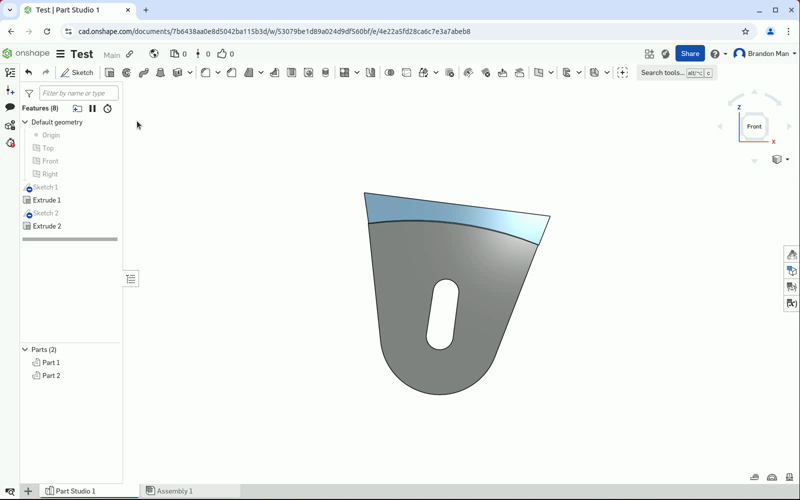
key(shift+h)
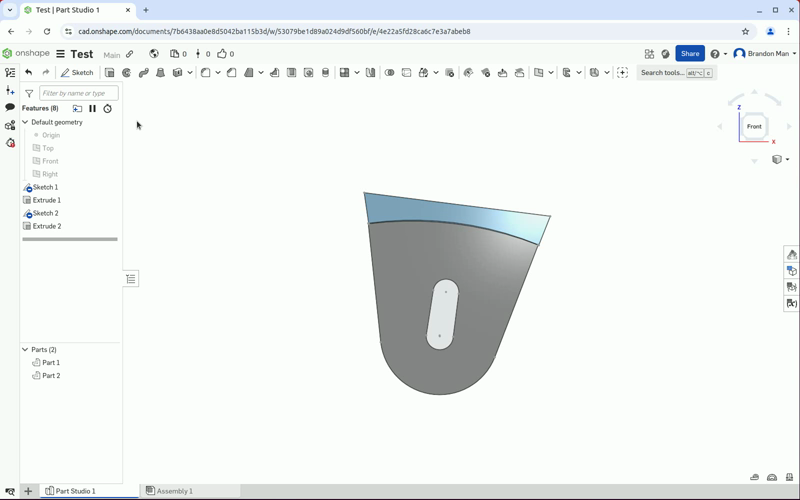
key(shift+h)
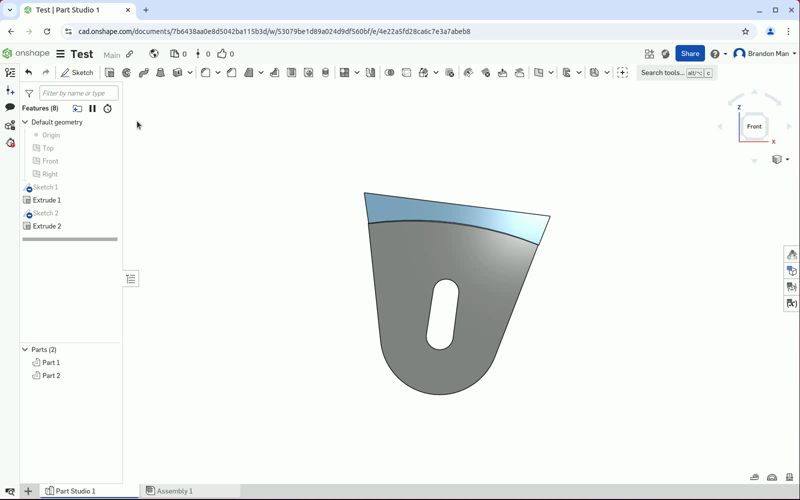
mouse_move(73, 189)
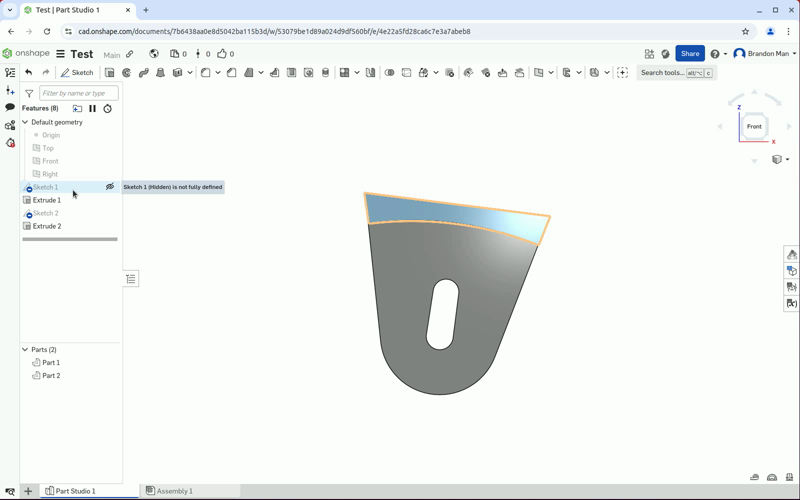
click(73, 189)
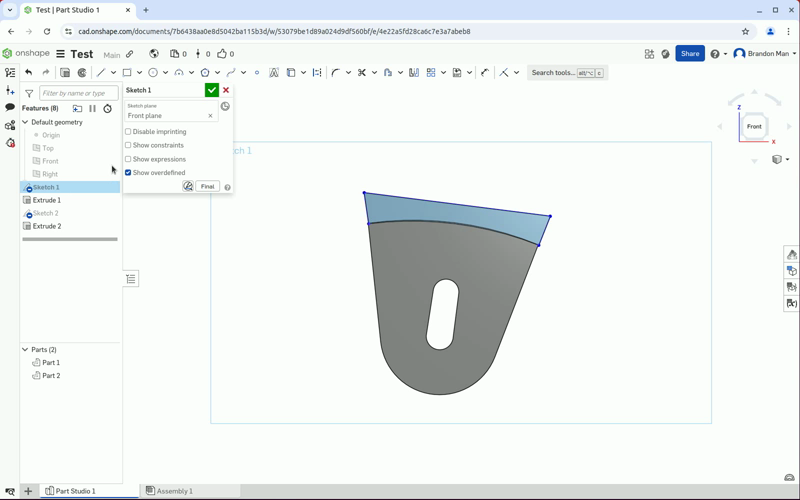
mouse_move(229, 92)
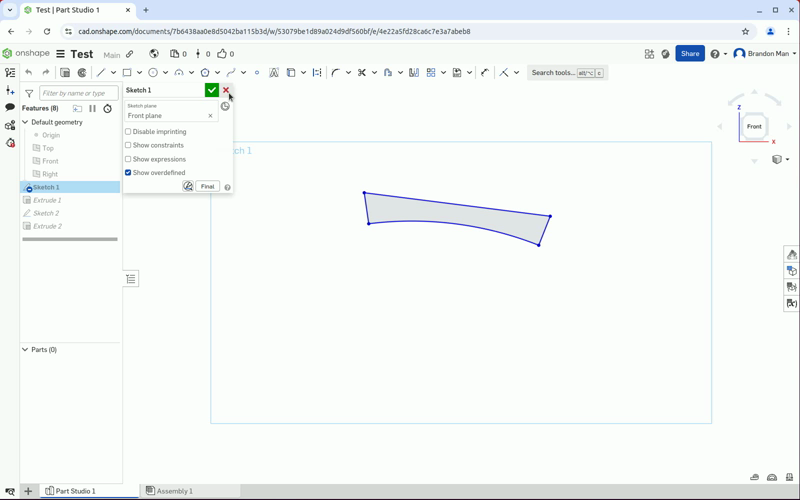
click(229, 92)
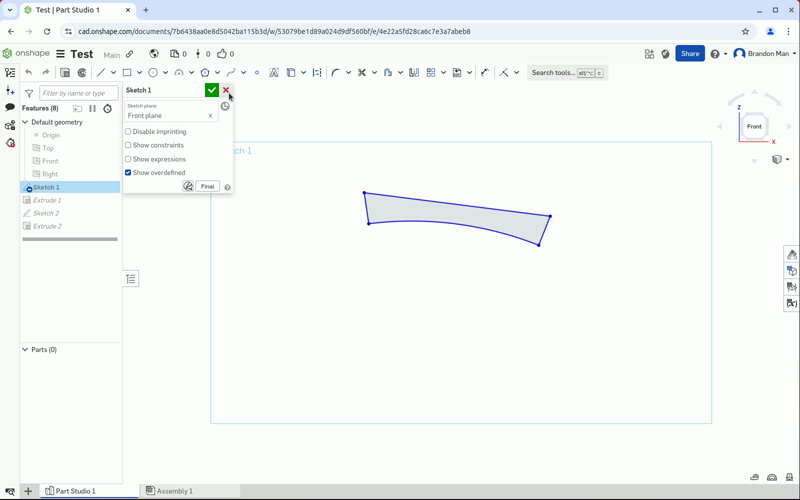
key(shift+s)
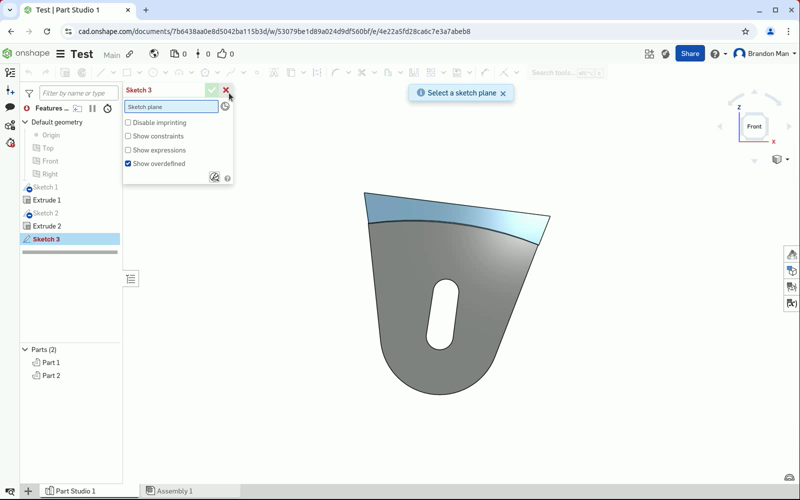
mouse_move(73, 163)
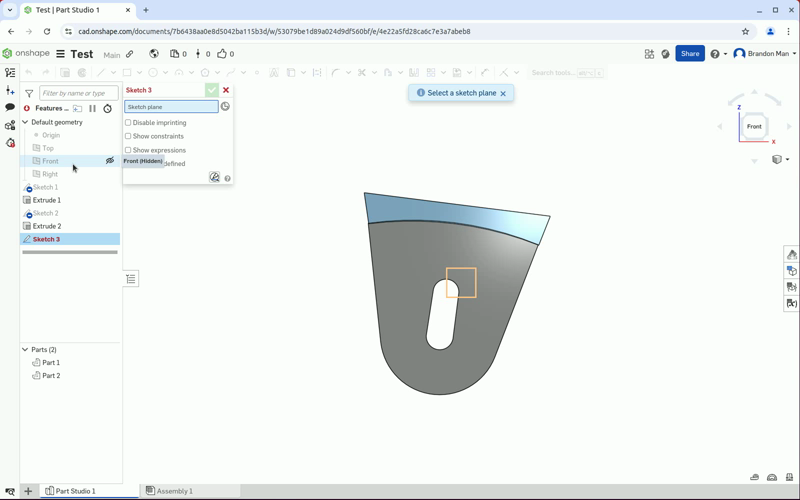
click(73, 163)
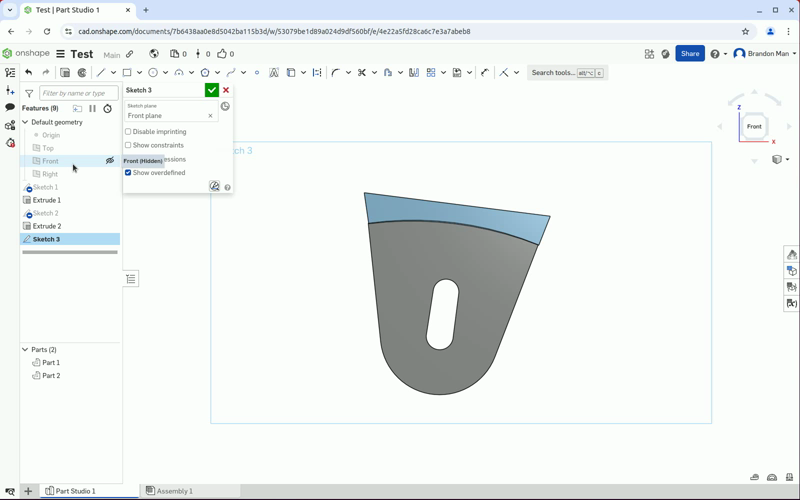
mouse_move(73, 352)
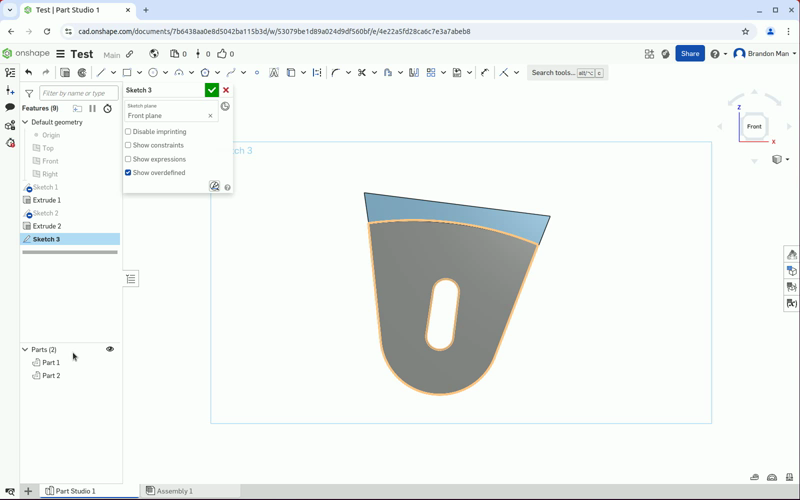
key(y)
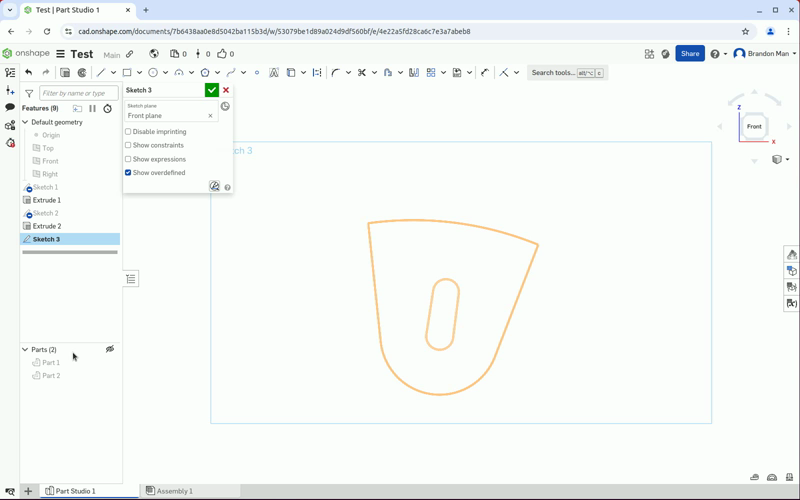
key(l)
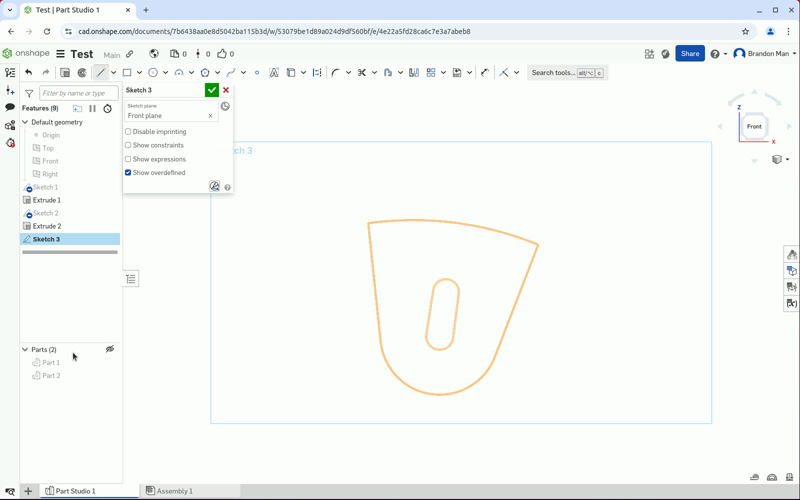
key_down(shift)
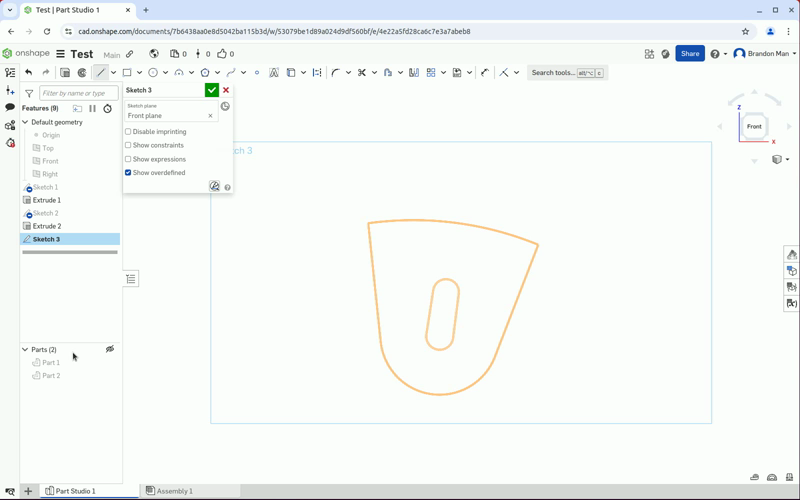
mouse_move(368, 223)
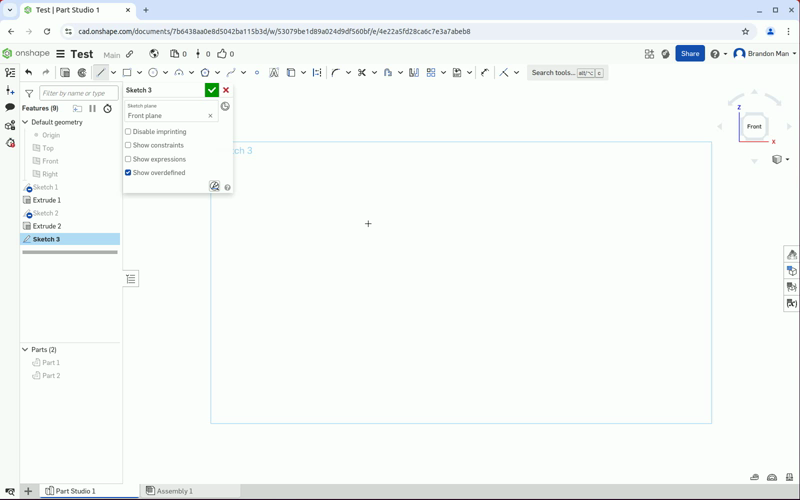
click(368, 223)
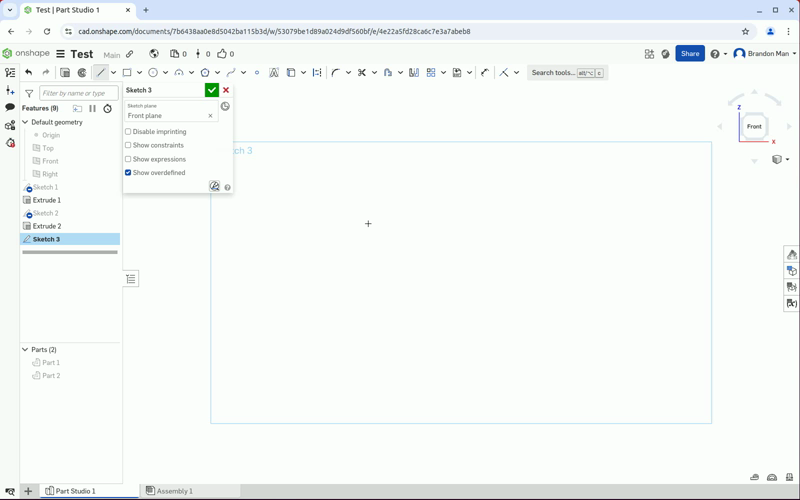
key_up(shift)
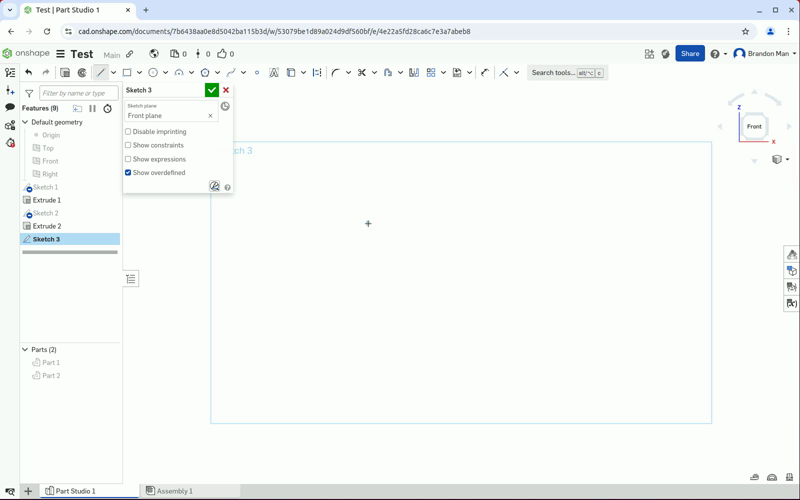
key_down(shift)
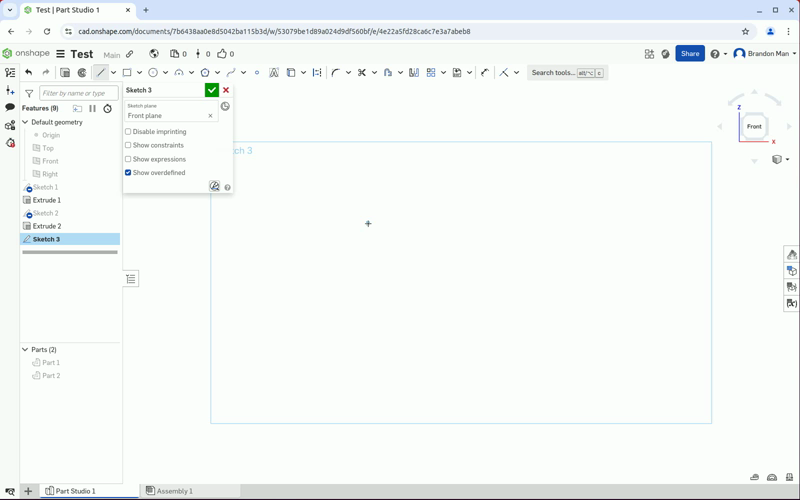
mouse_move(380, 342)
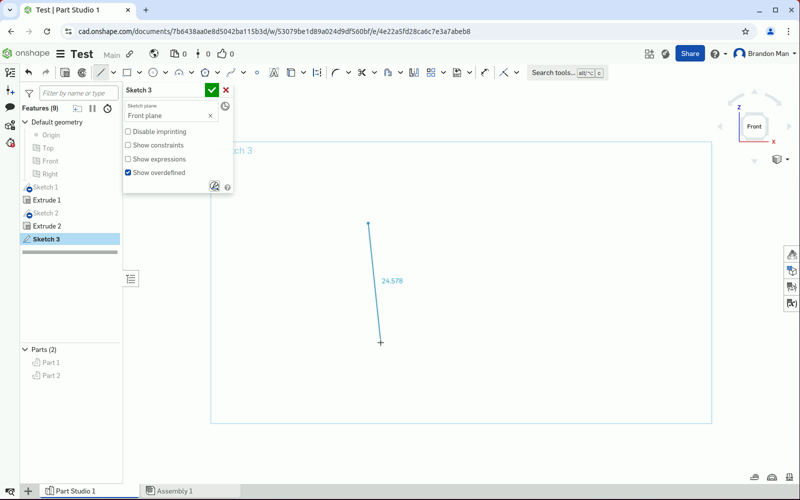
click(380, 342)
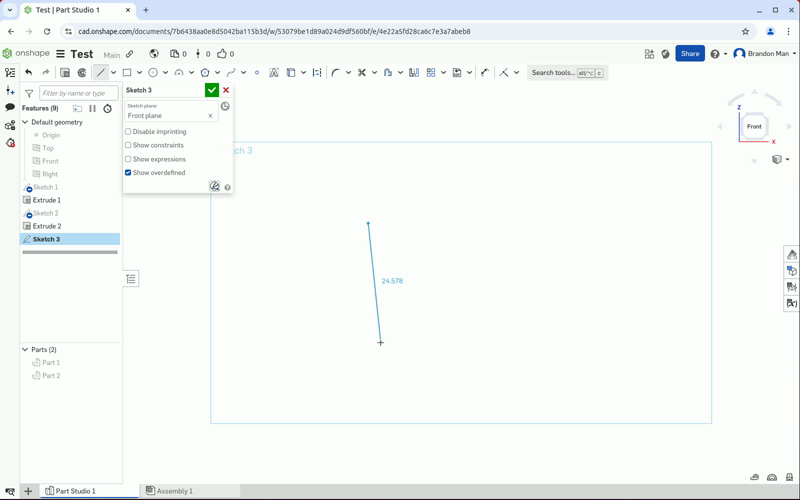
key_up(shift)
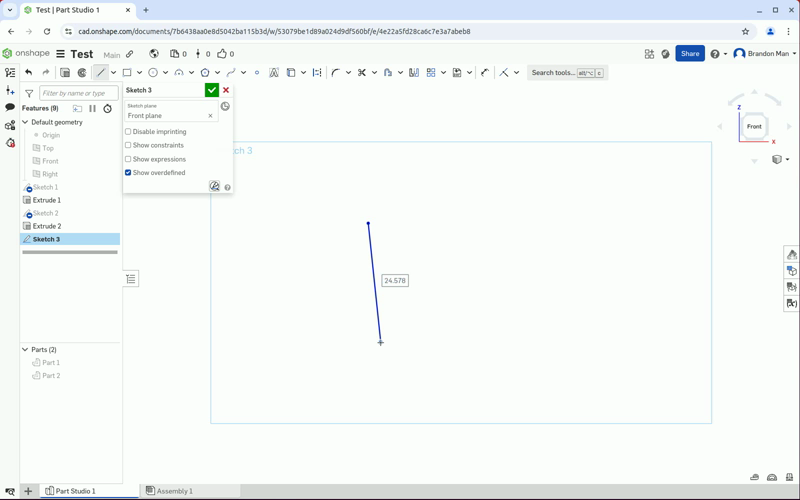
key(esc)
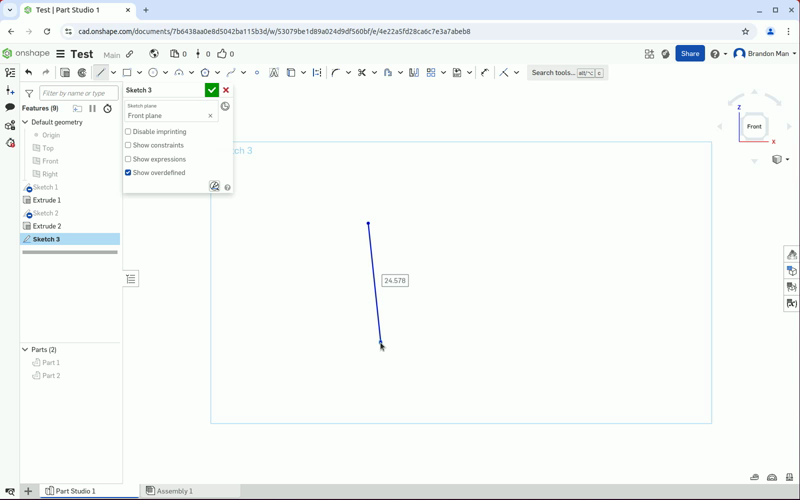
key(a)
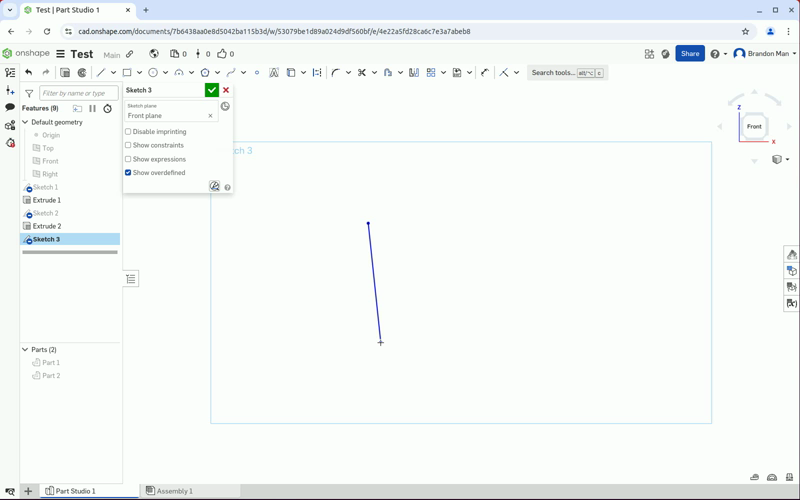
mouse_move(380, 342)
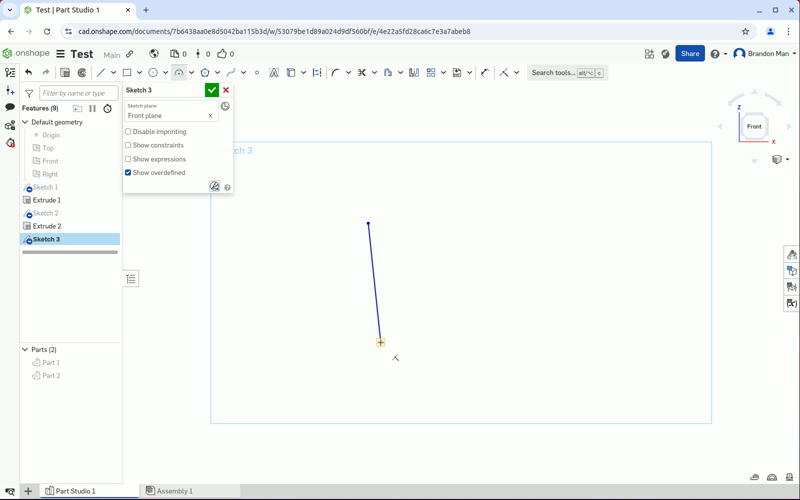
click(380, 342)
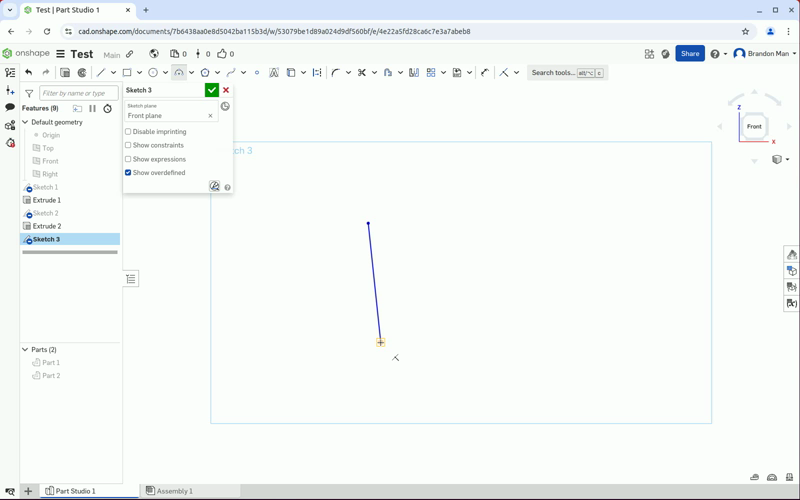
key_down(shift)
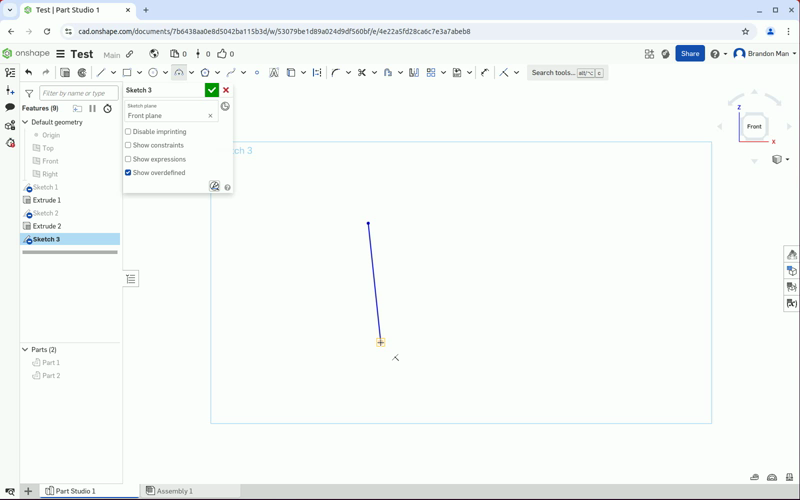
mouse_move(494, 357)
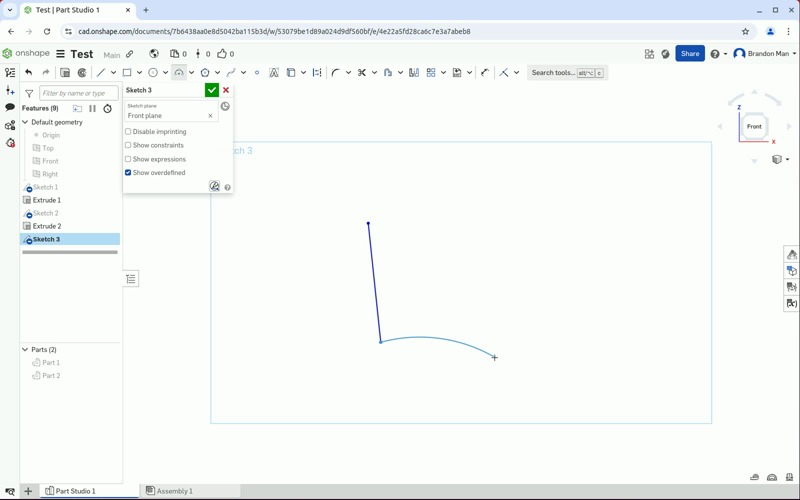
click(494, 357)
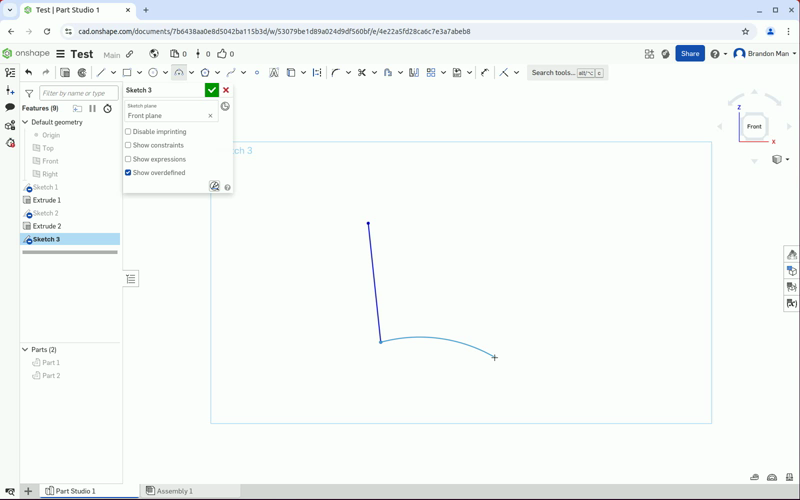
mouse_move(432, 394)
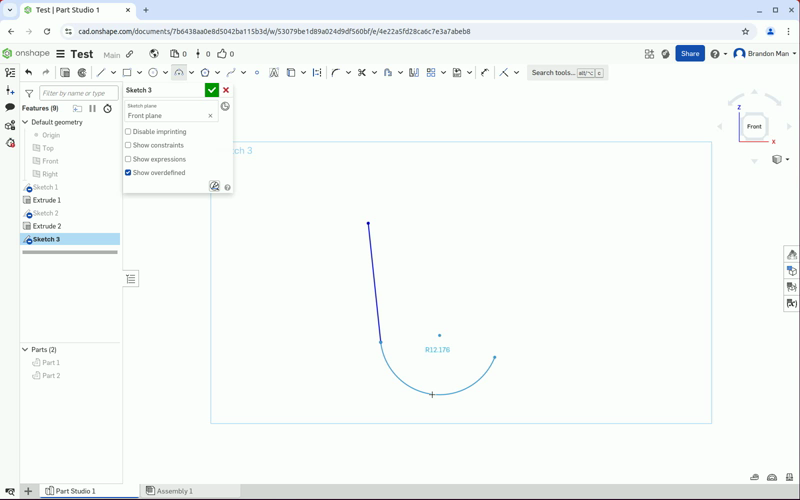
click(432, 394)
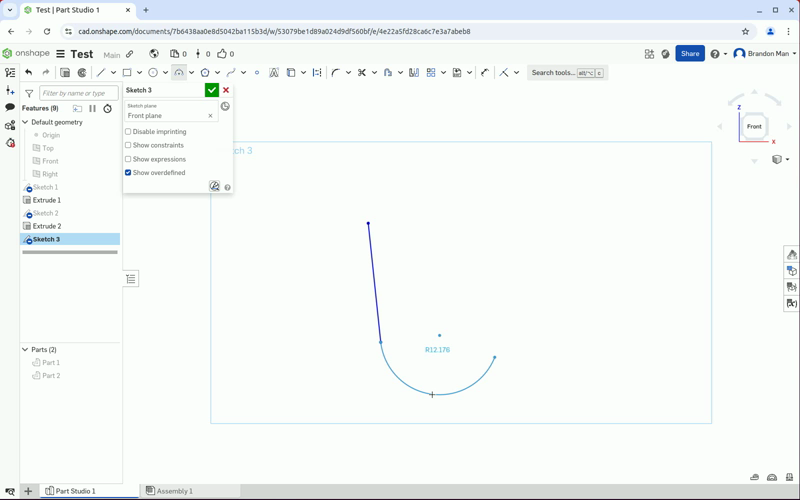
key_up(shift)
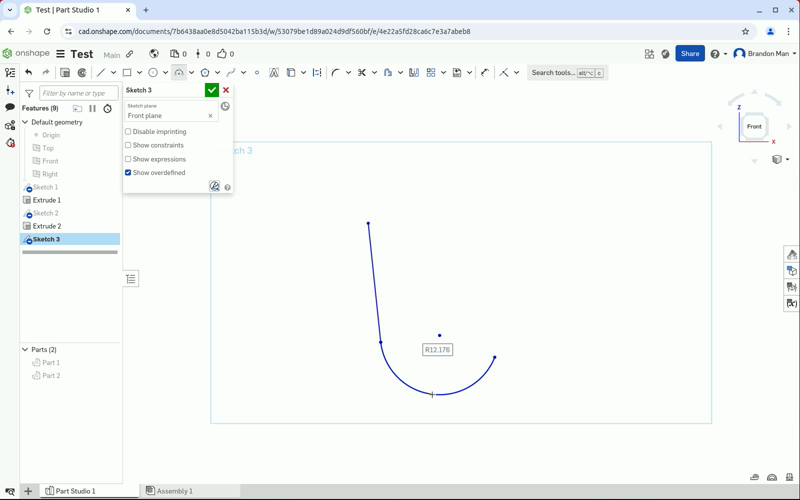
key(esc)
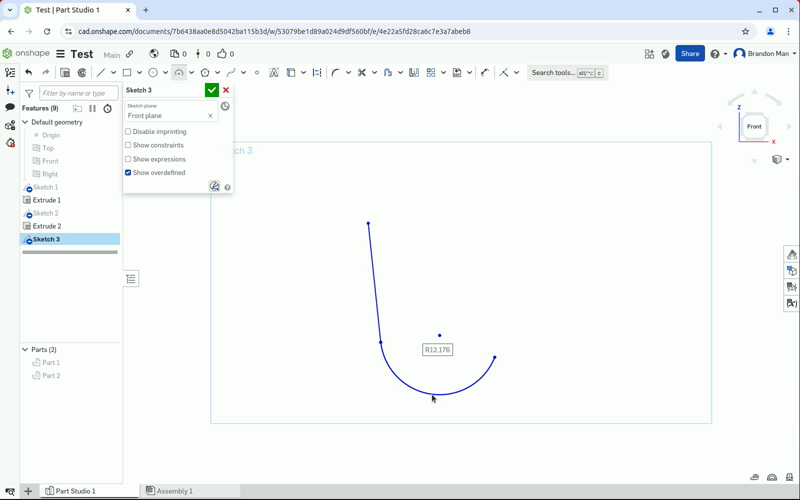
key(l)
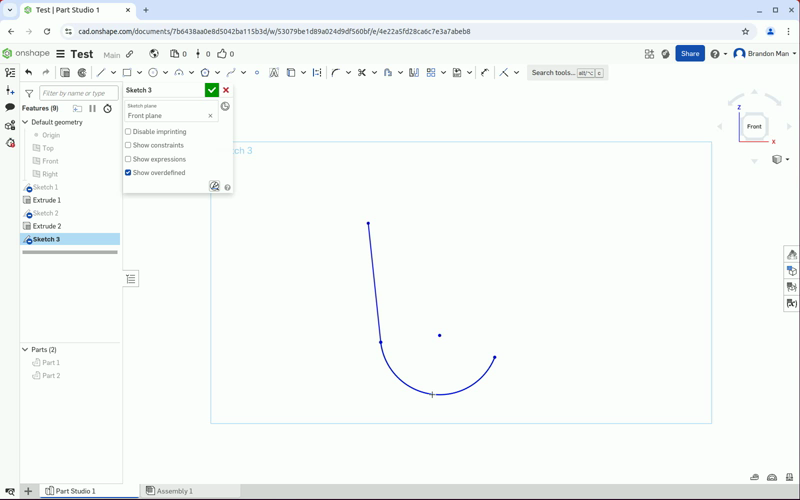
mouse_move(494, 357)
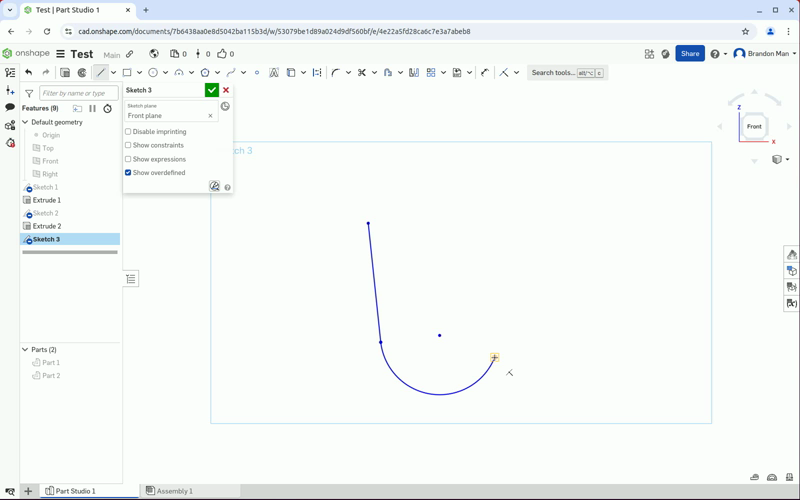
click(494, 357)
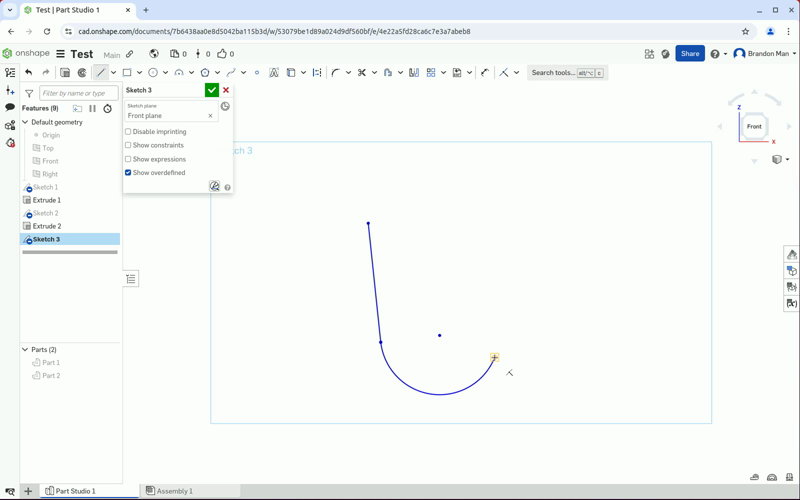
key_down(shift)
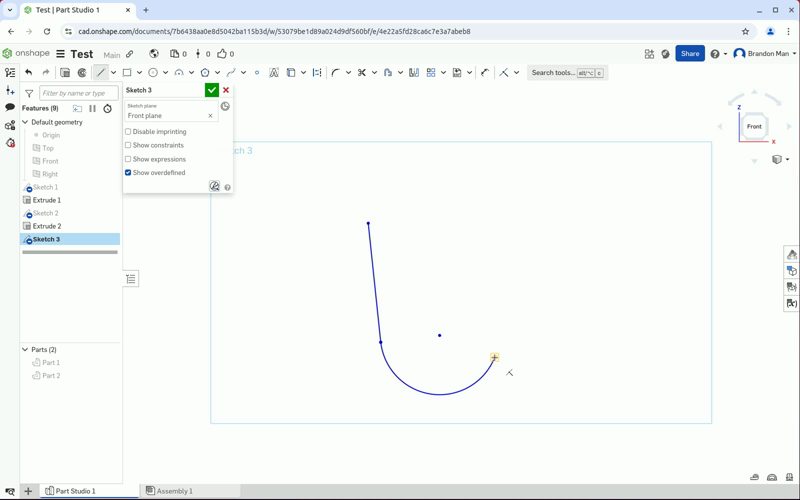
mouse_move(538, 244)
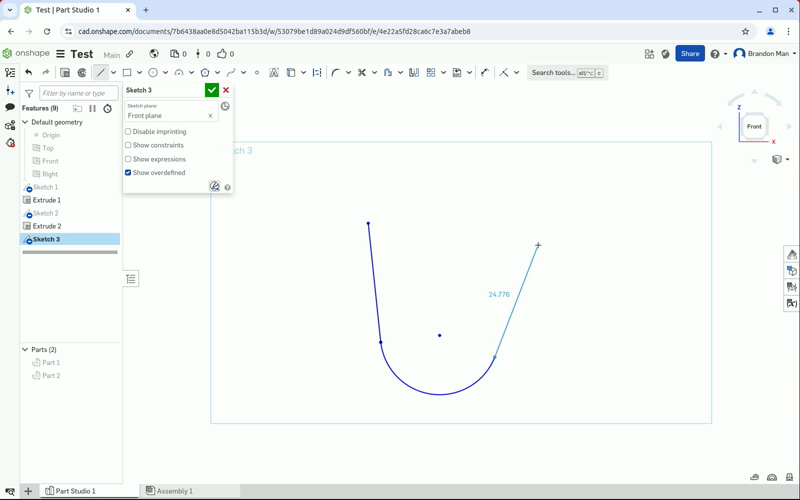
click(538, 244)
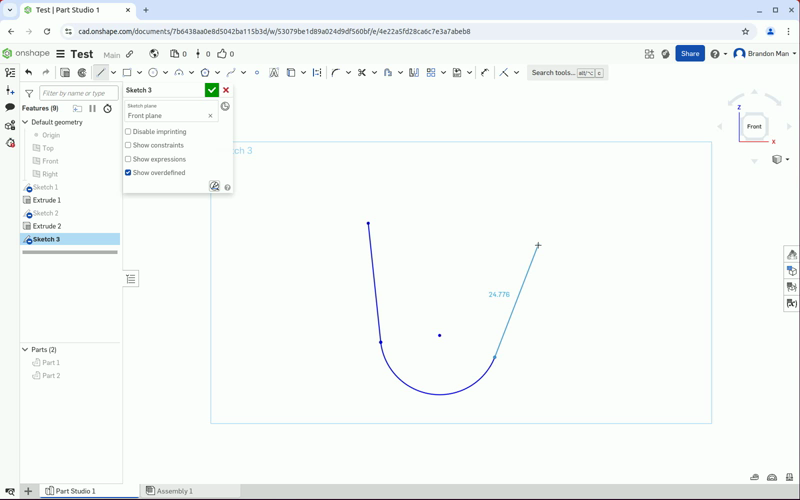
key_up(shift)
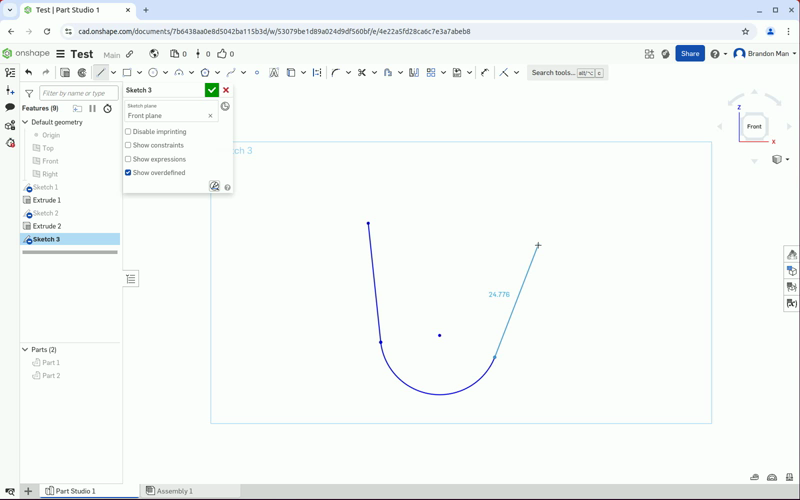
key(esc)
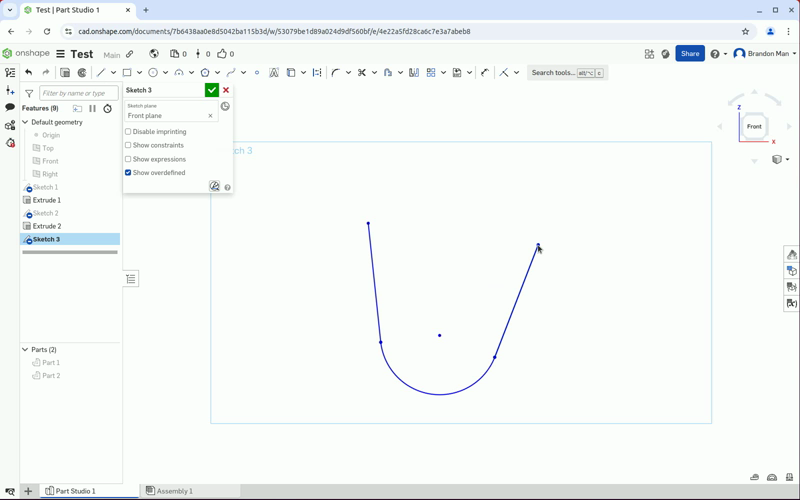
key(a)
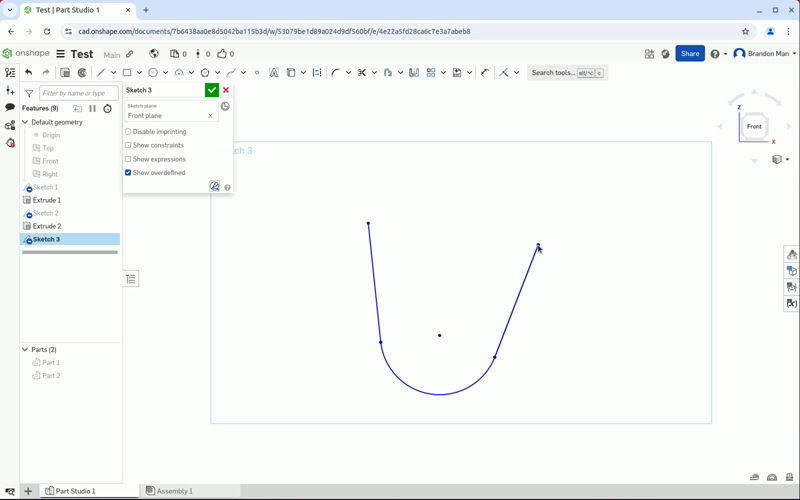
mouse_move(538, 244)
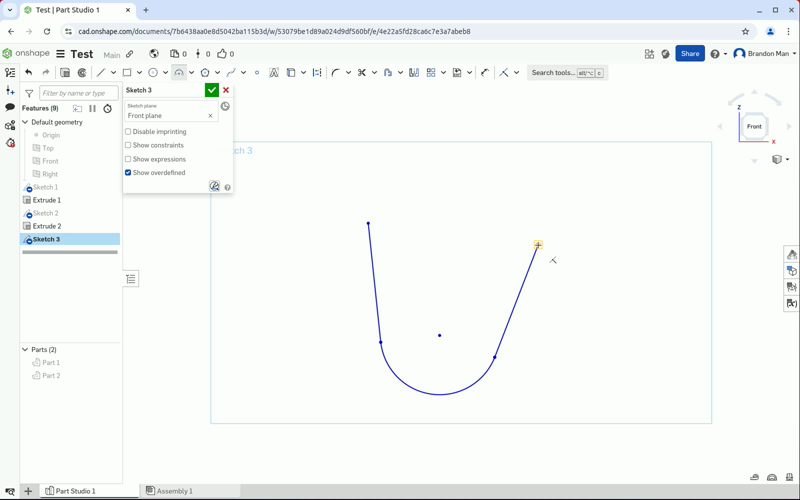
click(538, 244)
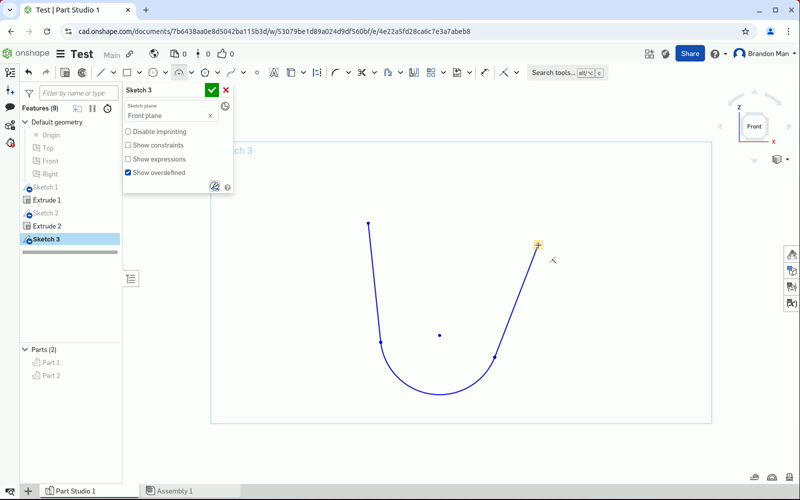
mouse_move(368, 223)
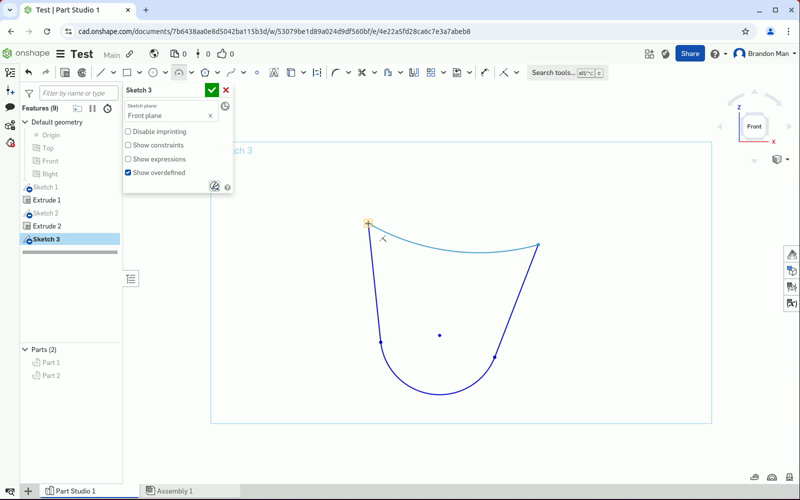
click(368, 223)
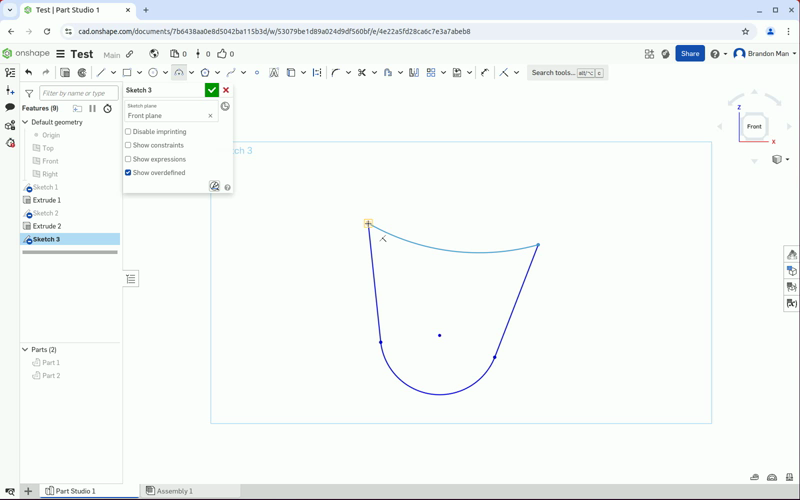
key_down(shift)
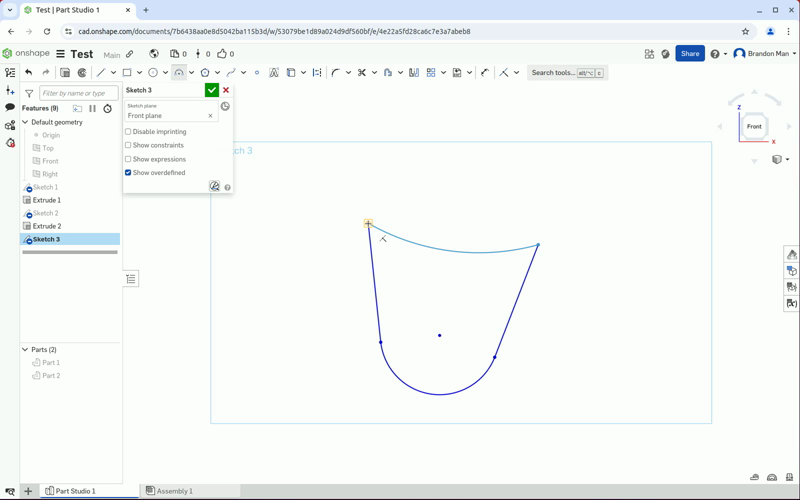
mouse_move(454, 222)
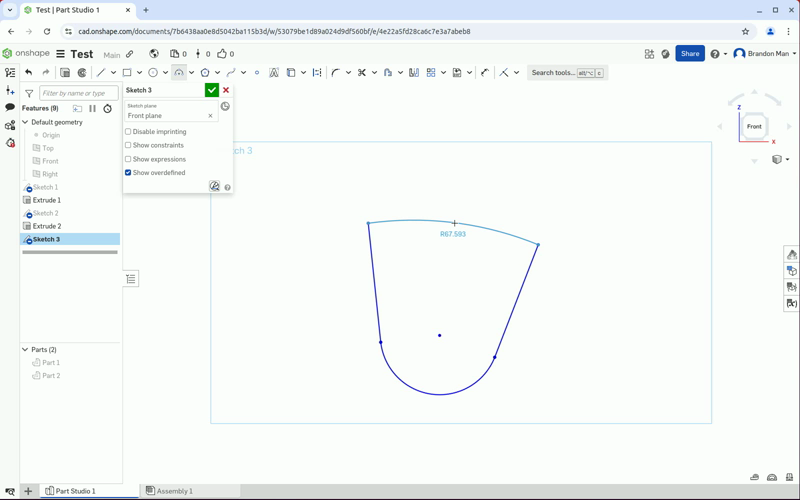
click(454, 222)
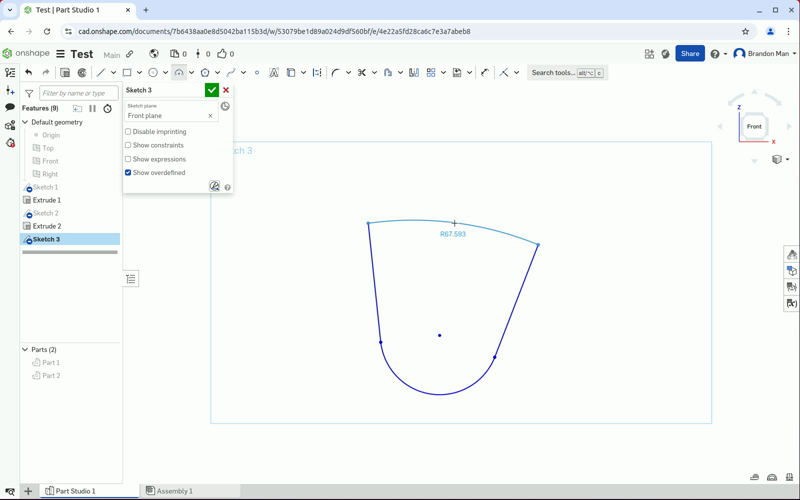
key_up(shift)
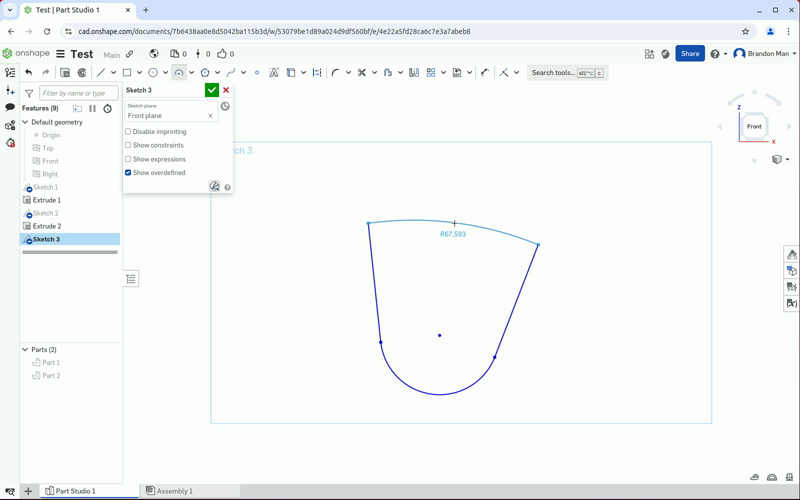
key(esc)
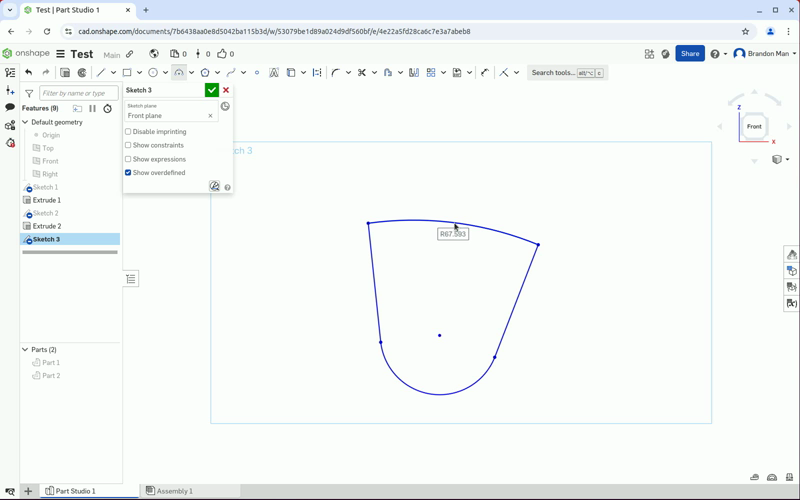
key(a)
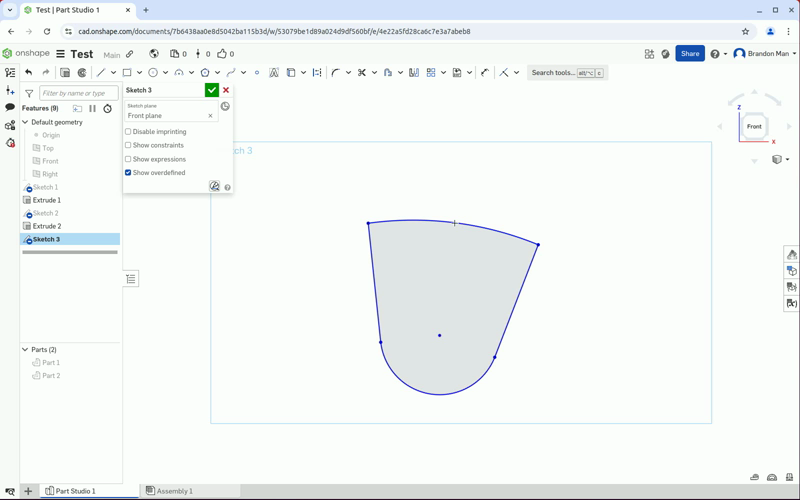
key_down(shift)
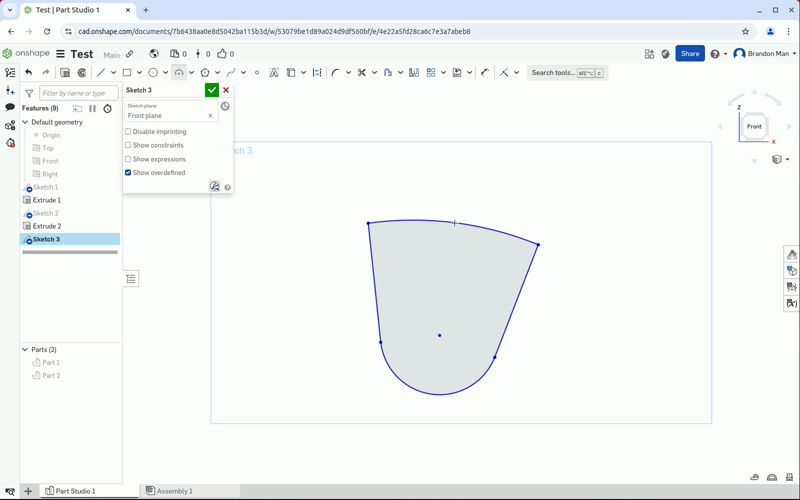
mouse_move(426, 335)
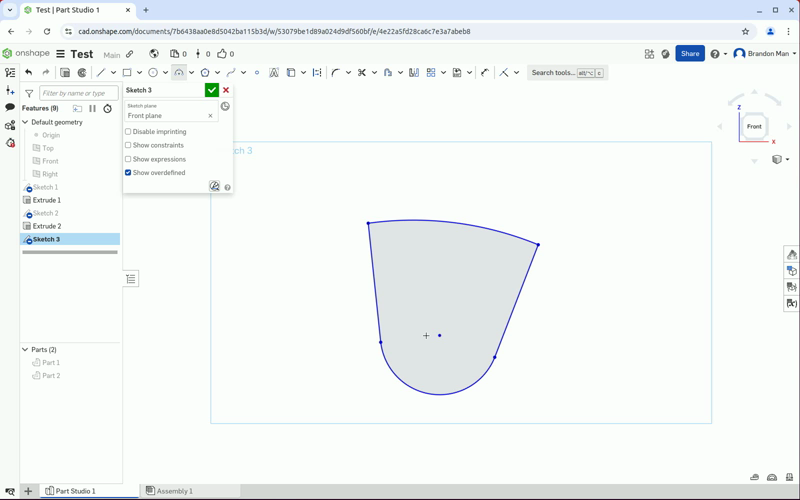
click(426, 335)
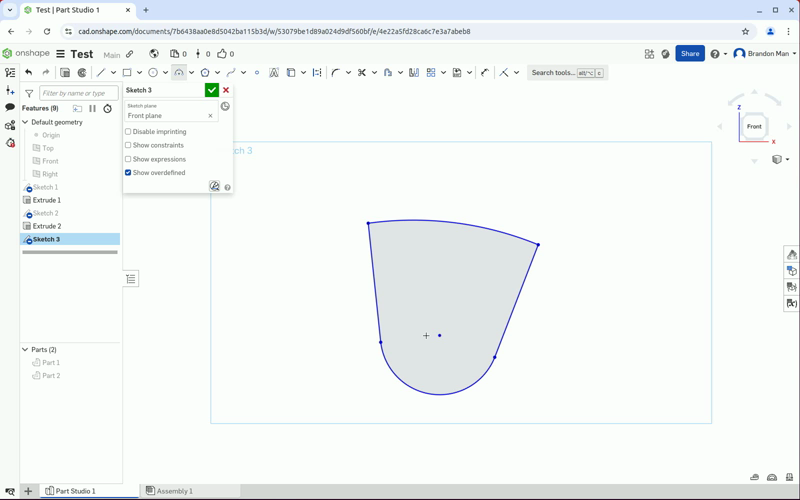
key_up(shift)
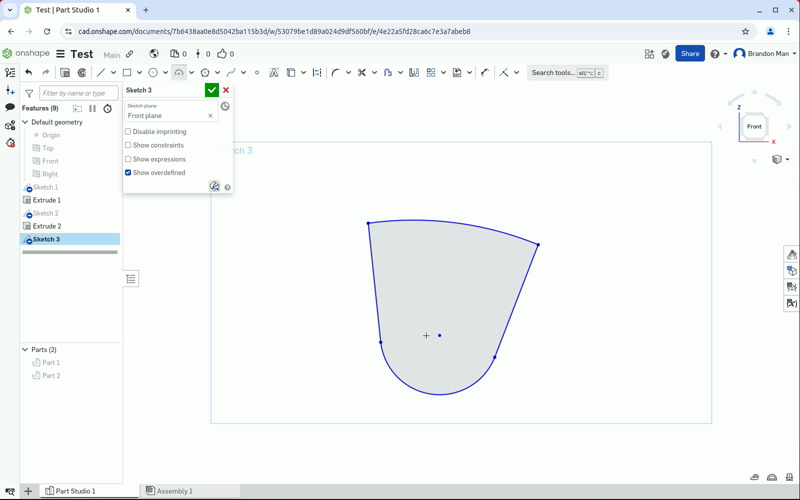
key_down(shift)
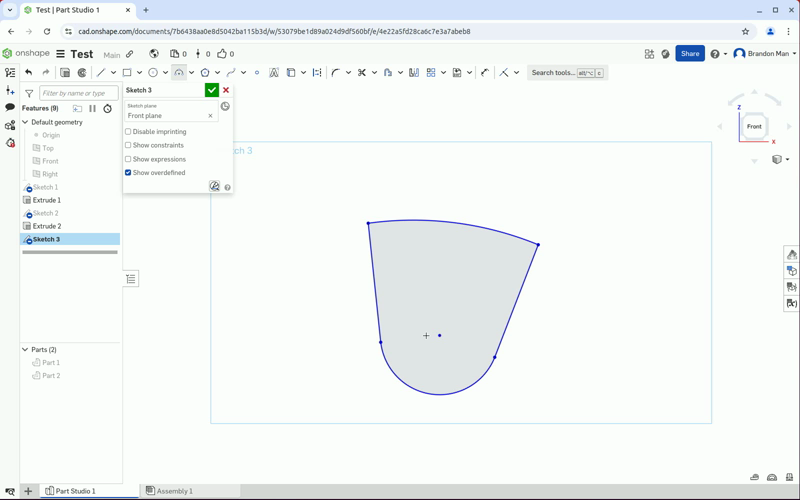
mouse_move(453, 336)
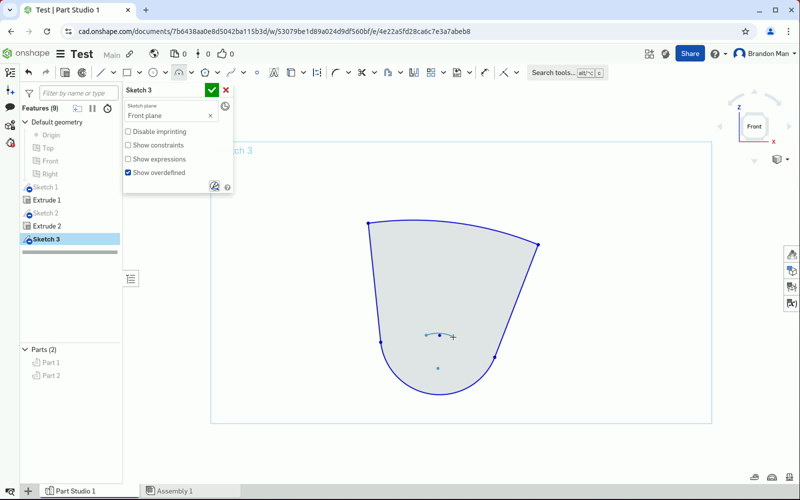
click(453, 336)
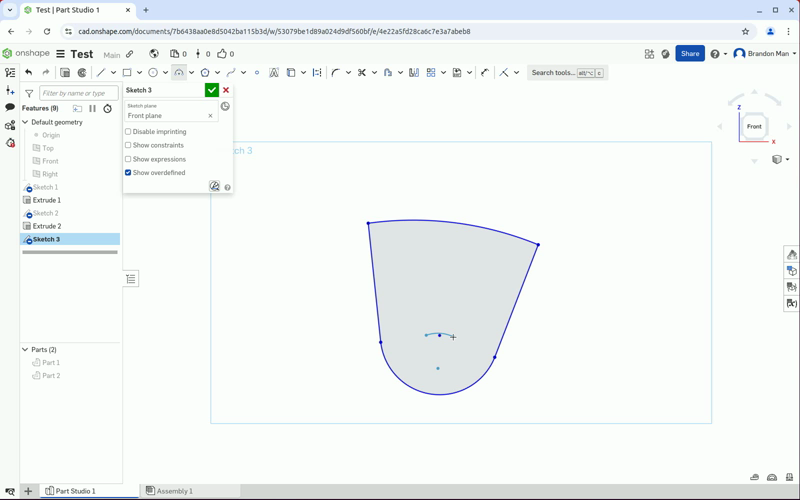
mouse_move(438, 349)
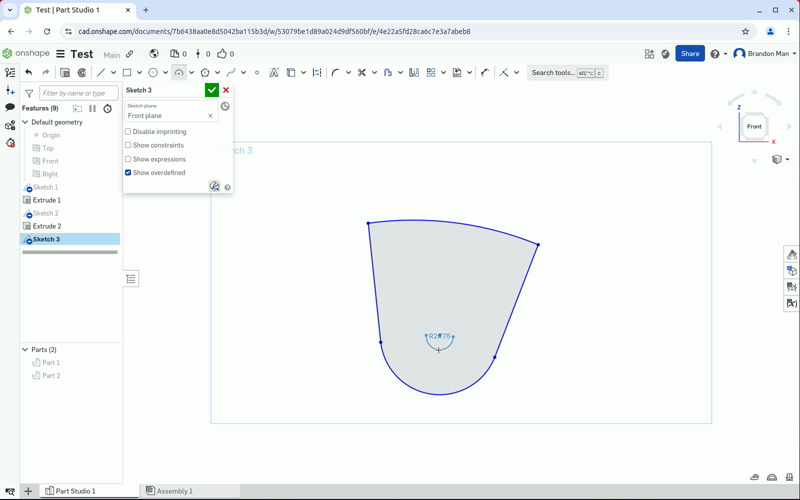
click(438, 349)
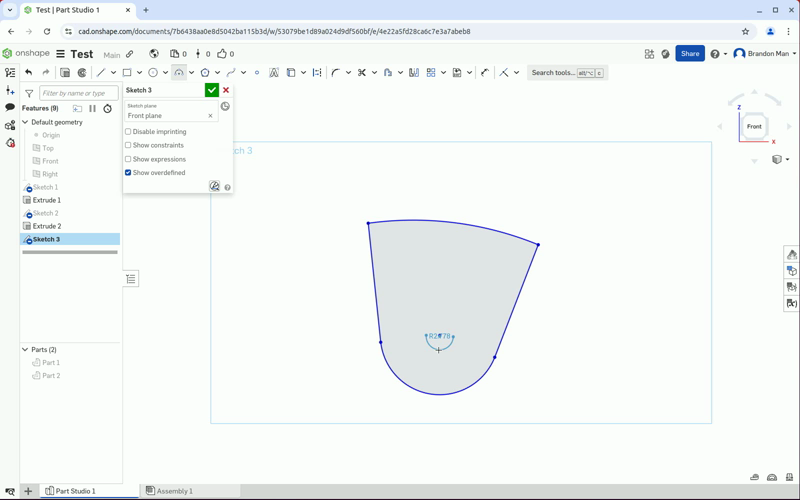
key_up(shift)
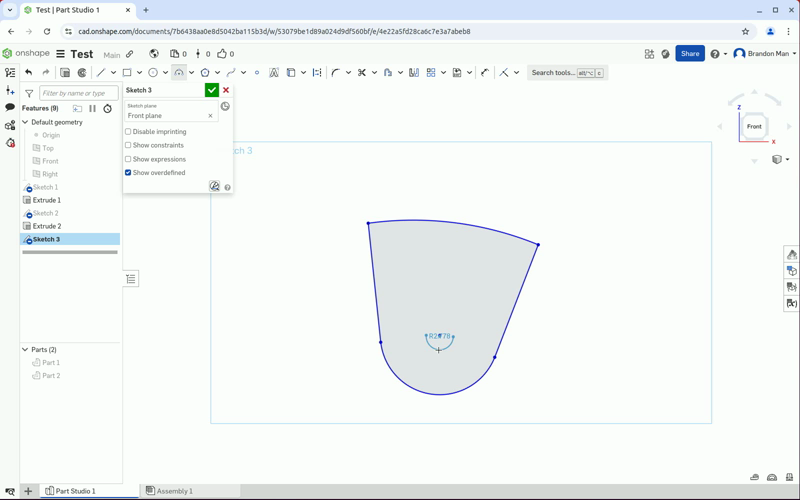
key(esc)
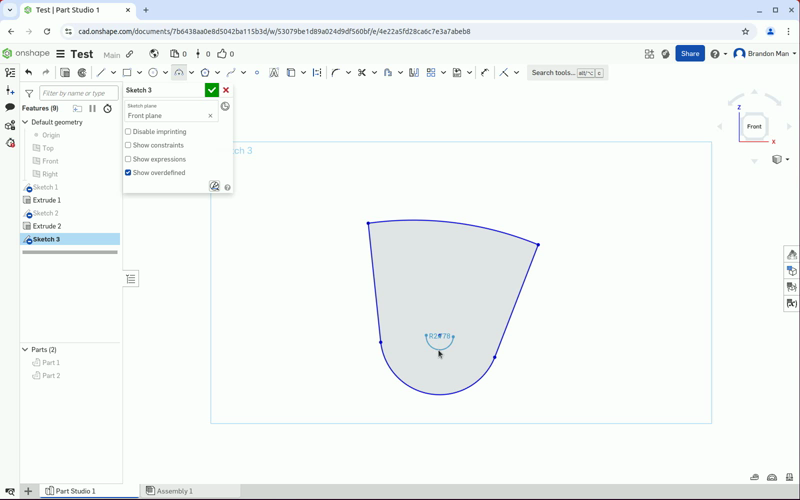
key(l)
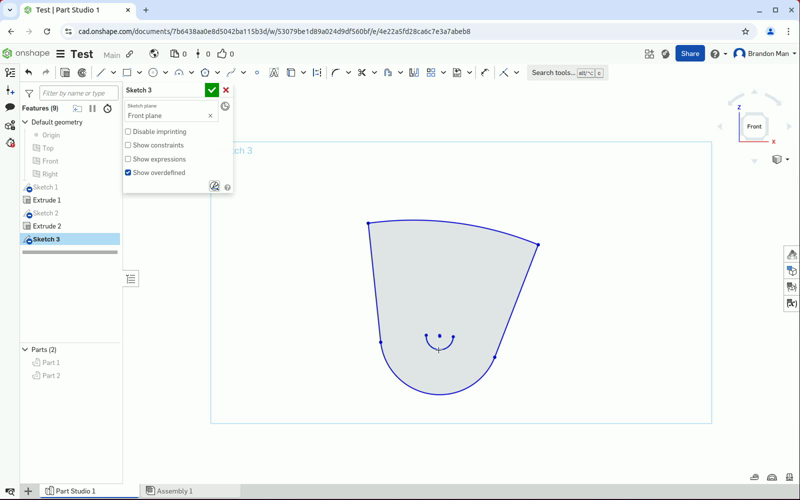
mouse_move(453, 336)
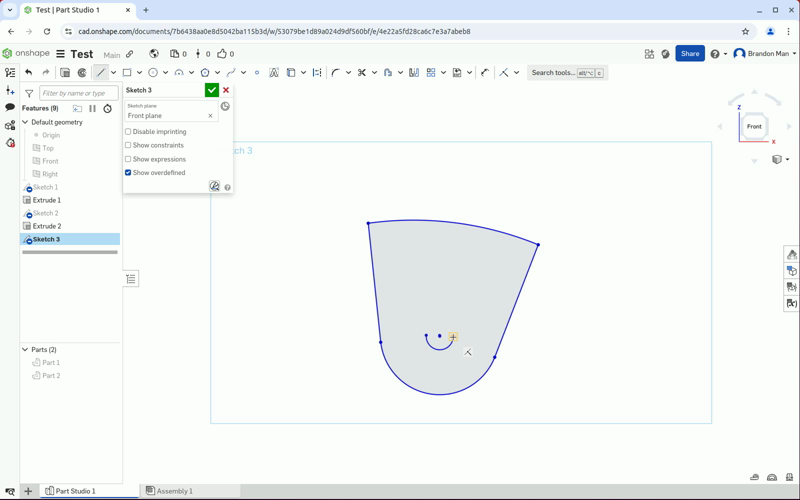
click(453, 336)
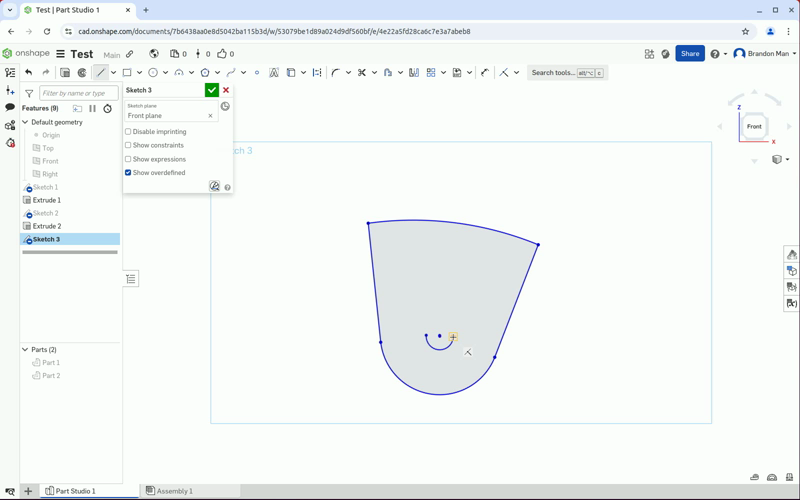
key_down(shift)
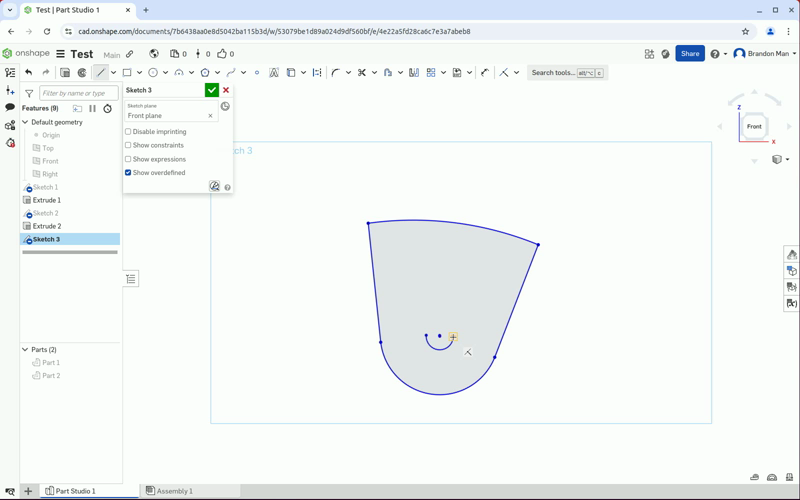
mouse_move(483, 336)
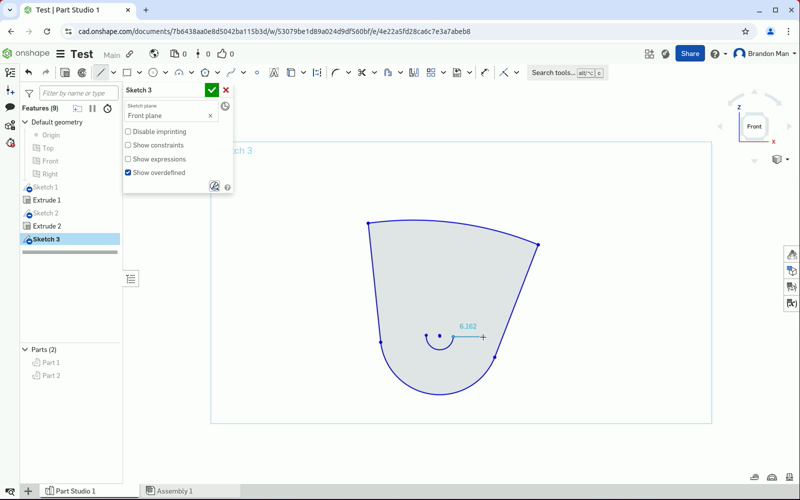
mouse_move(458, 293)
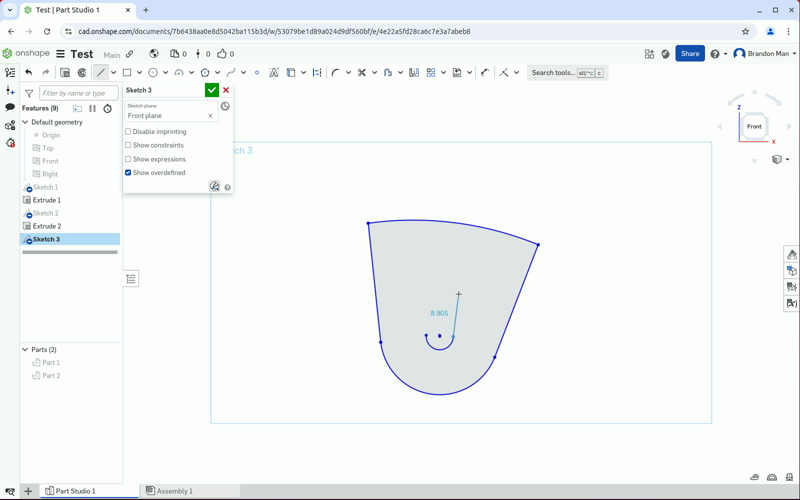
click(458, 293)
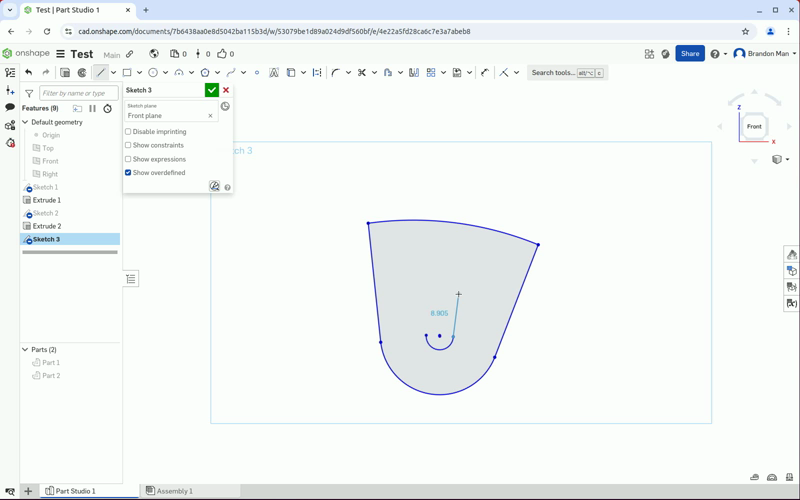
key_up(shift)
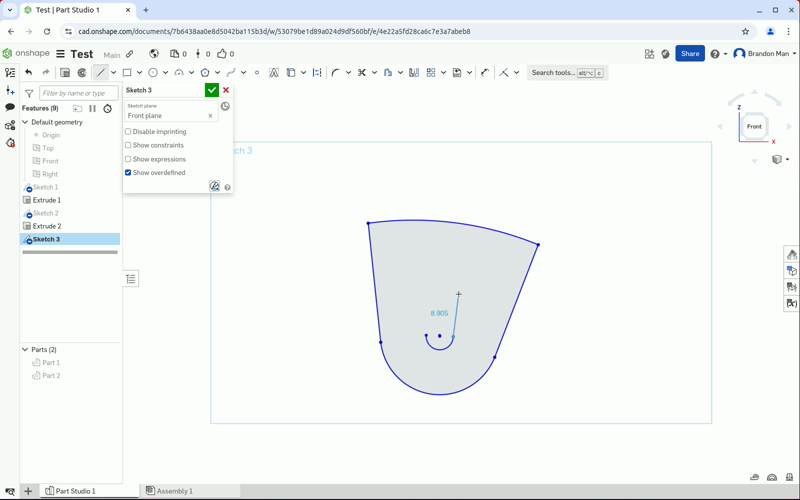
key(esc)
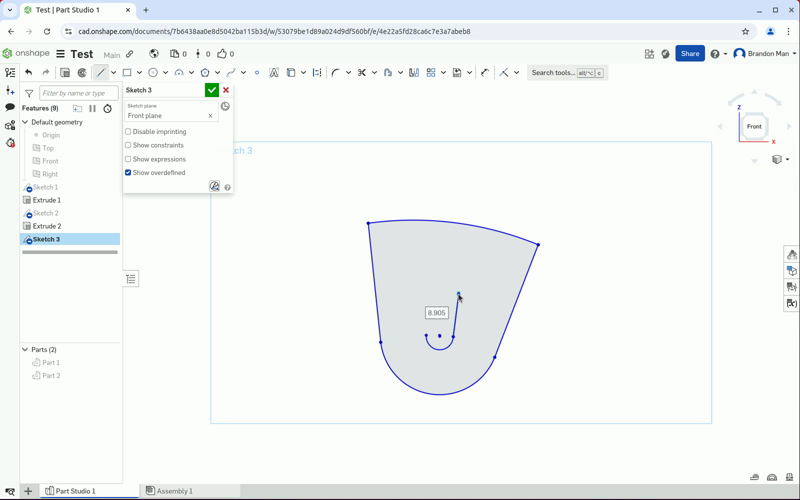
key(a)
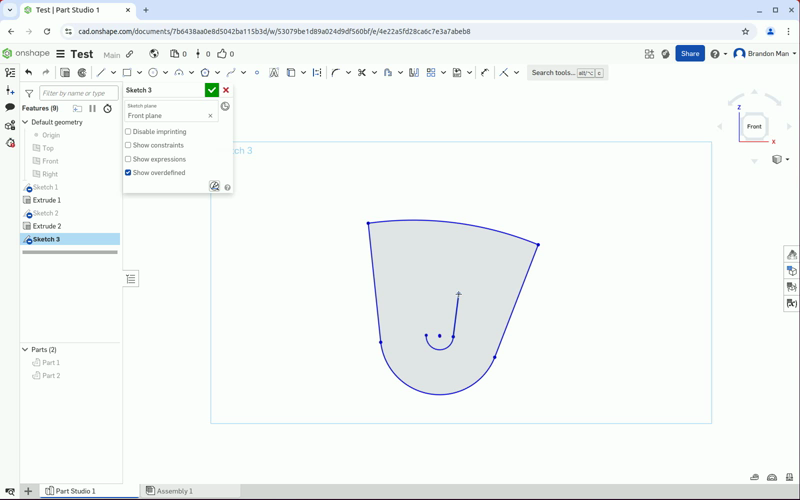
mouse_move(458, 293)
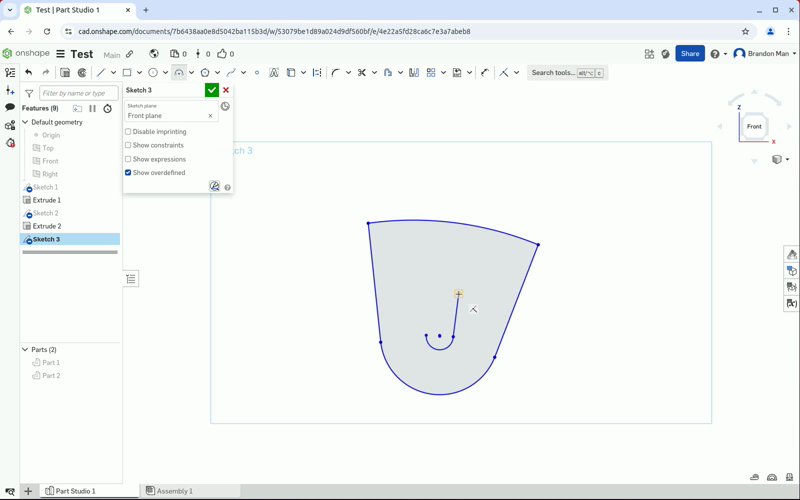
click(458, 293)
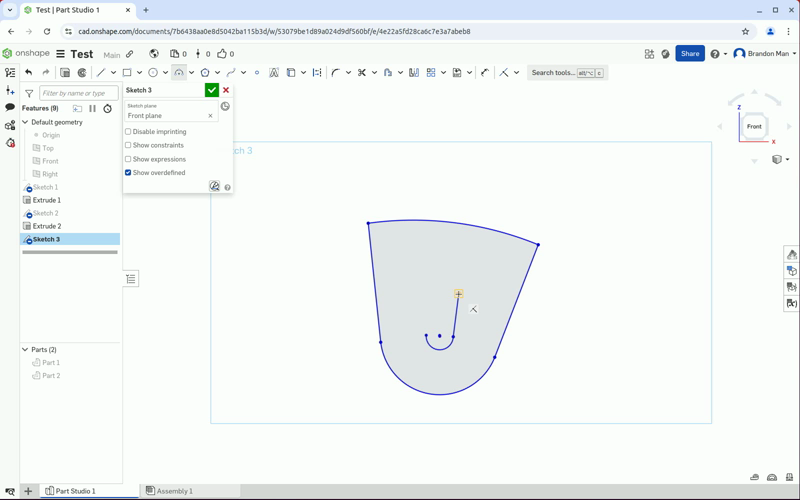
key_down(shift)
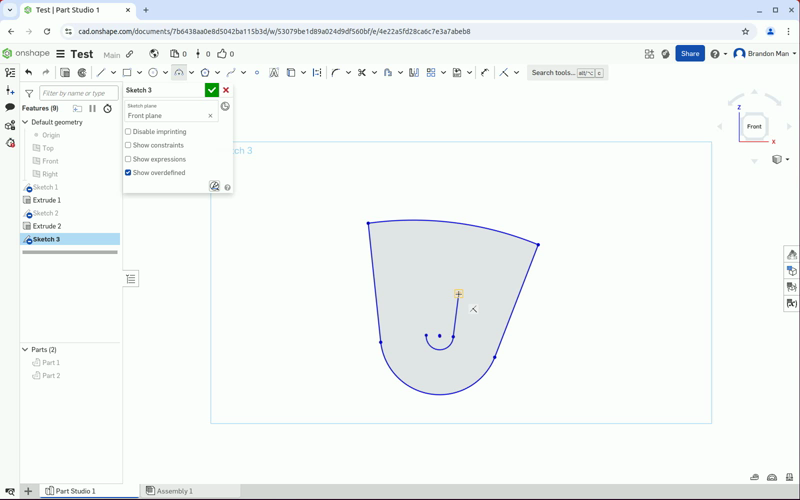
mouse_move(433, 290)
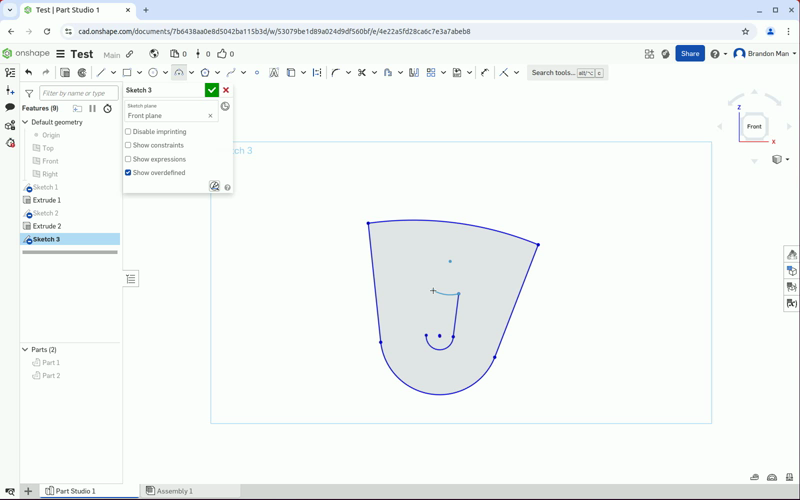
click(433, 290)
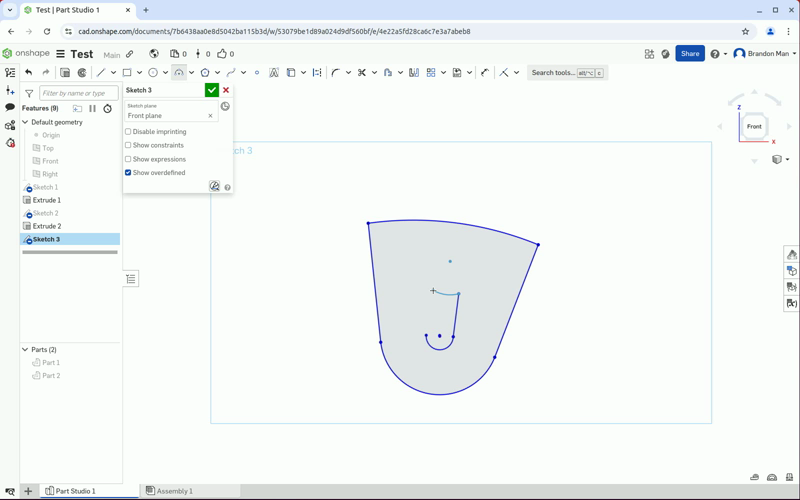
mouse_move(447, 279)
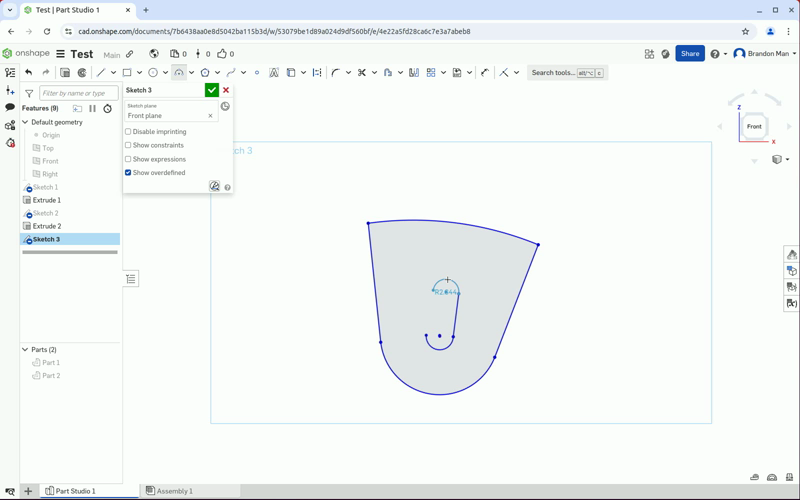
click(447, 279)
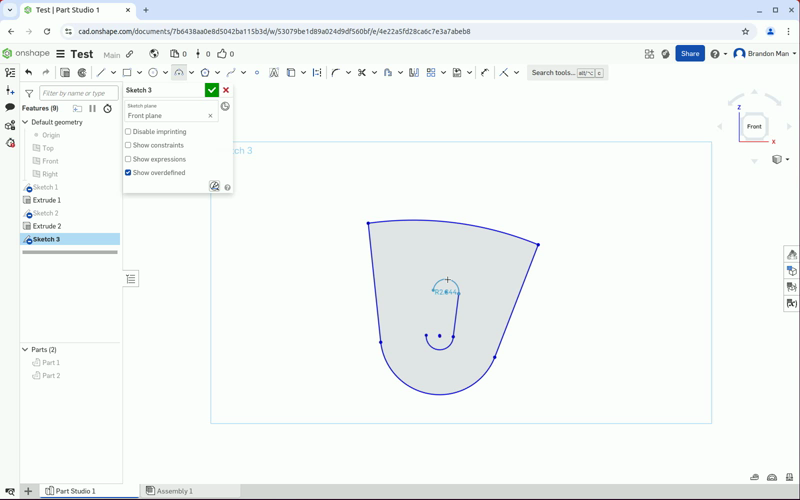
key_up(shift)
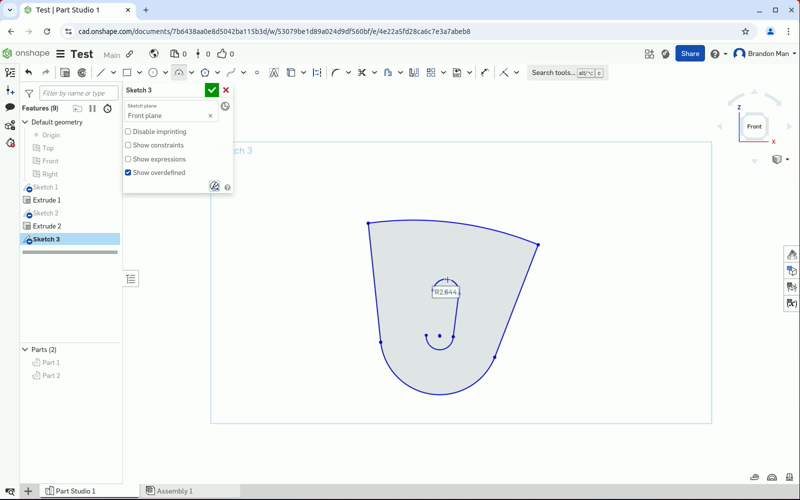
key(esc)
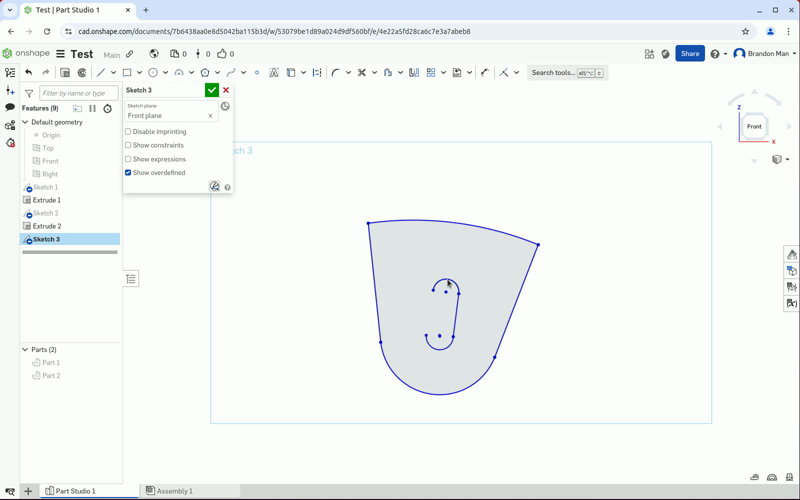
key(l)
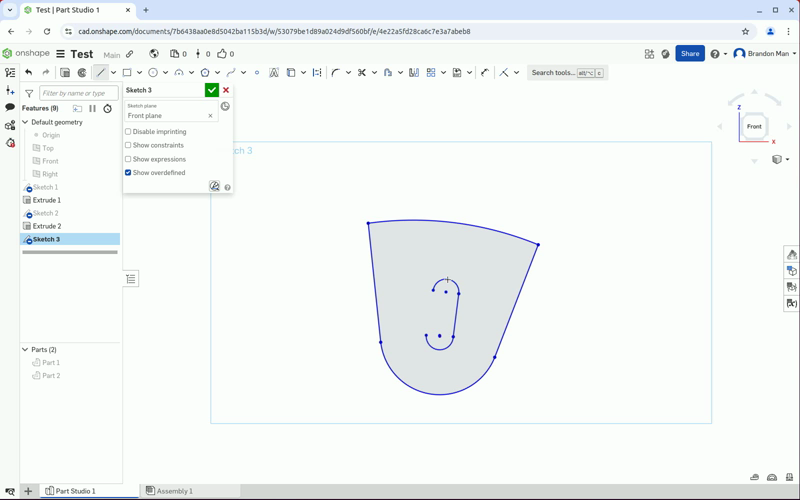
mouse_move(433, 290)
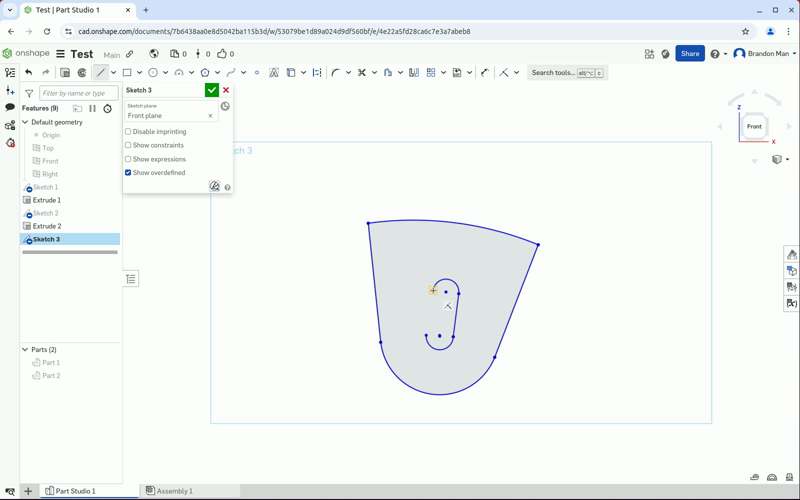
click(433, 290)
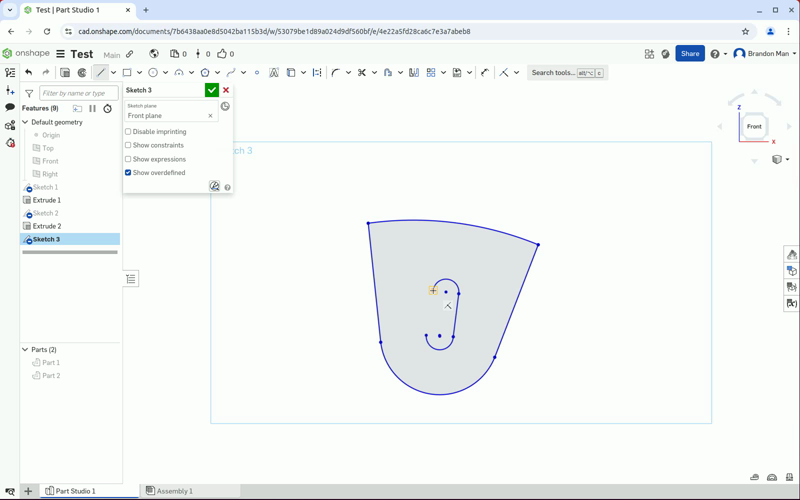
mouse_move(463, 290)
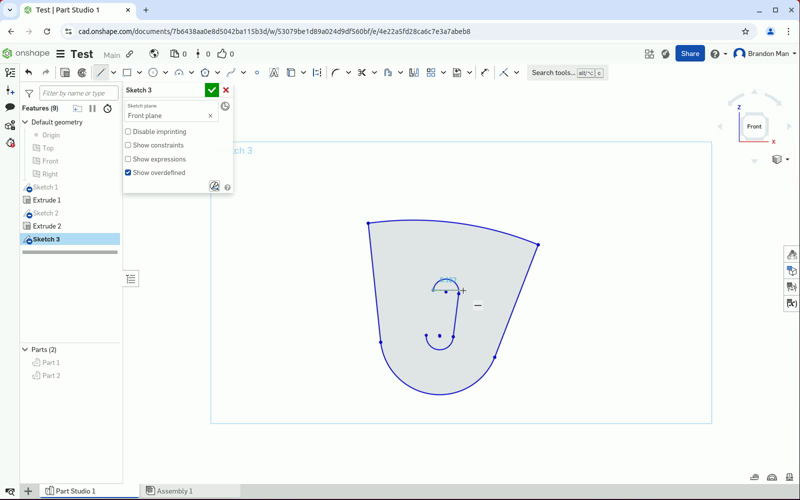
key_down(shift)
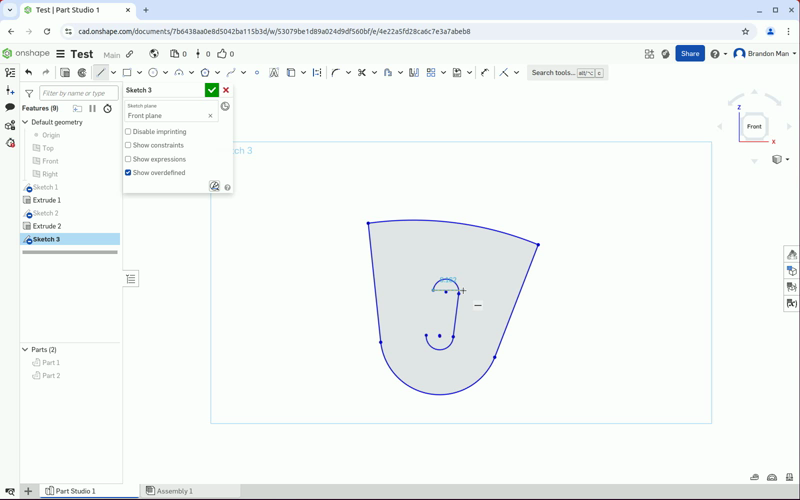
mouse_move(426, 335)
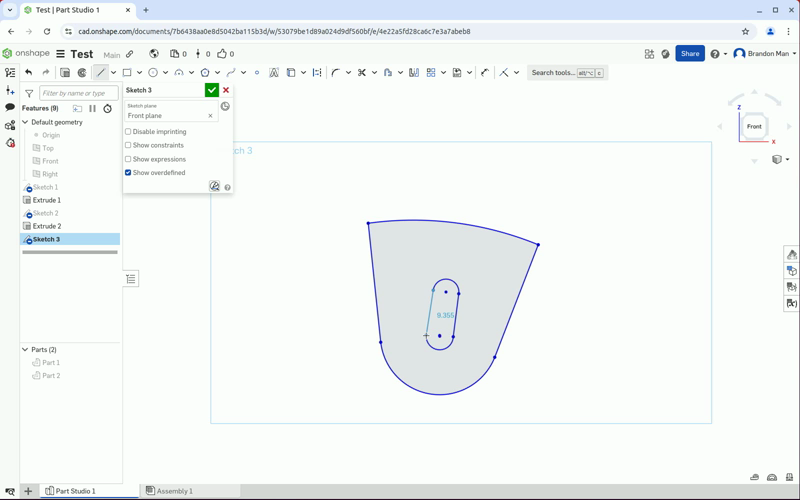
key_up(shift)
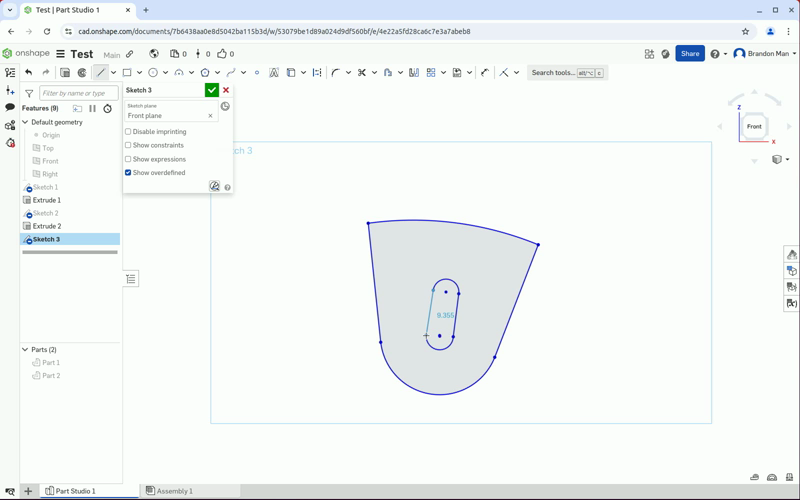
click(426, 335)
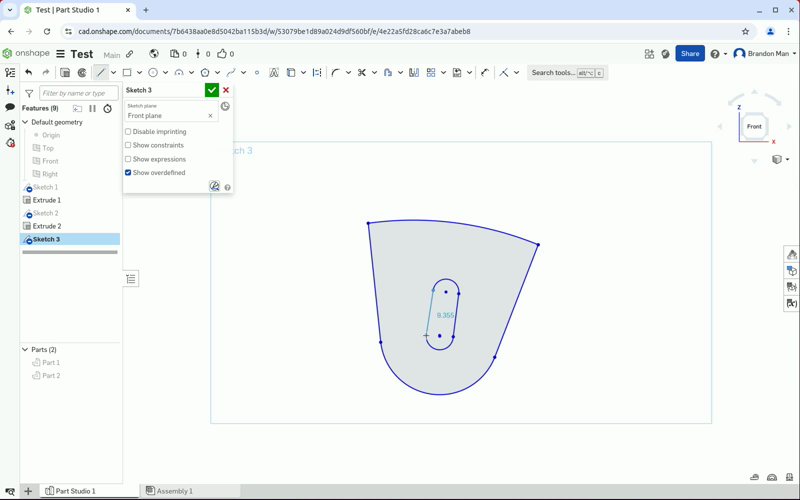
key(esc)
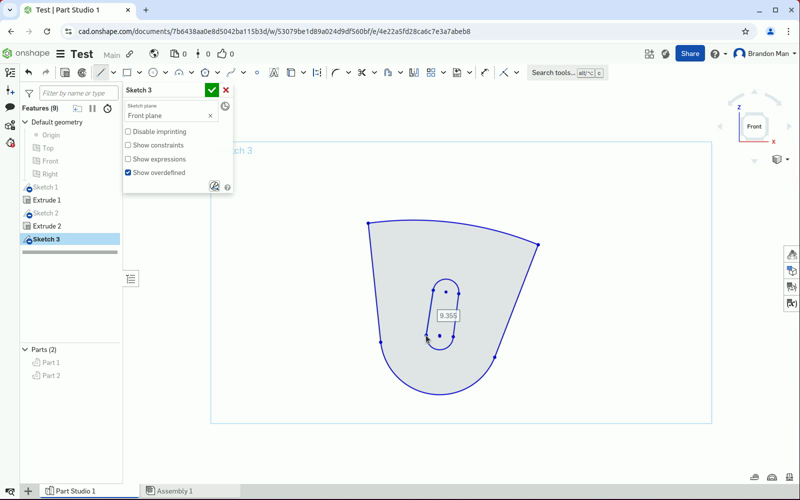
mouse_move(491, 308)
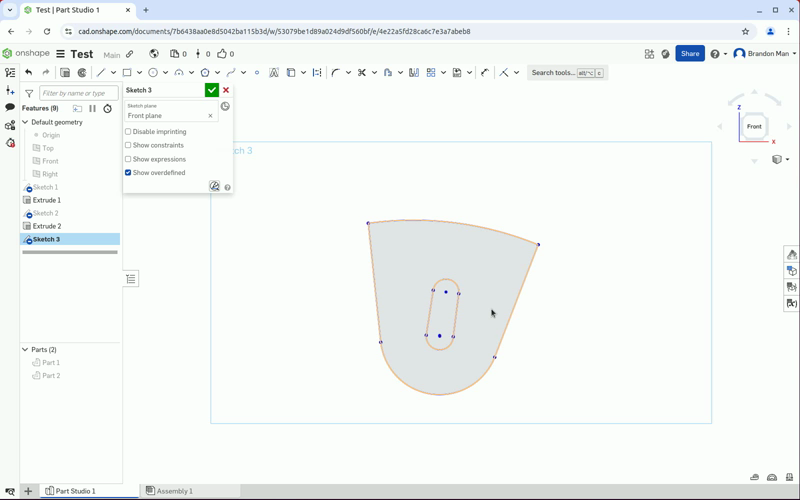
click(491, 308)
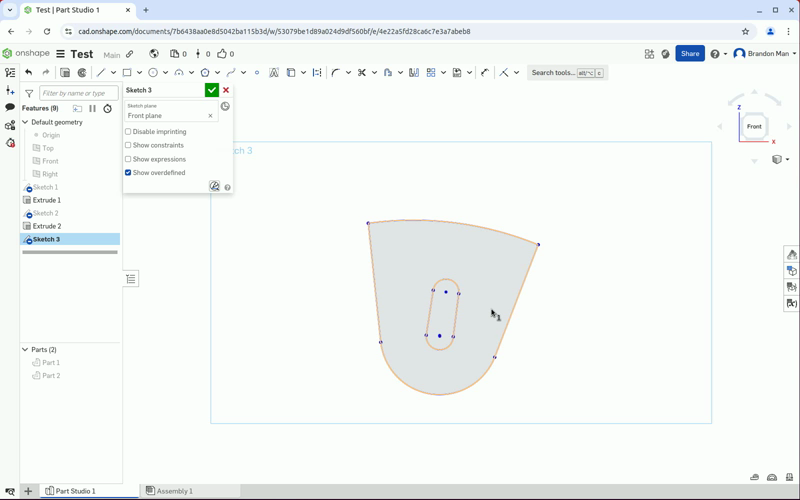
mouse_move(73, 352)
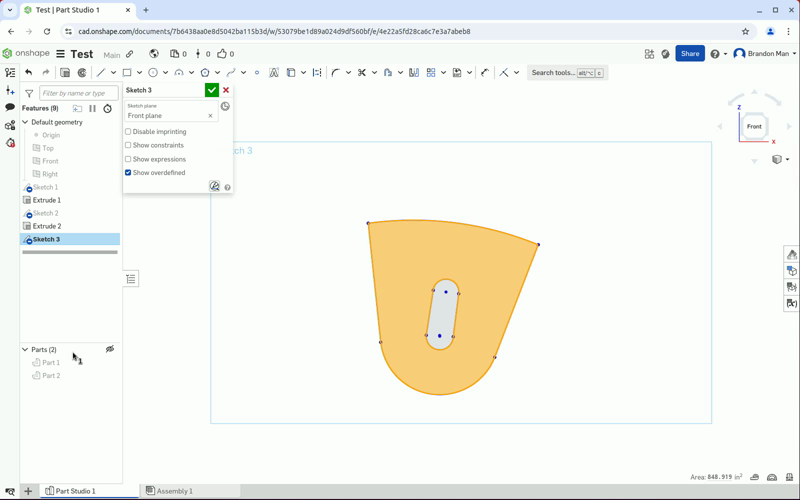
key(shift+y)
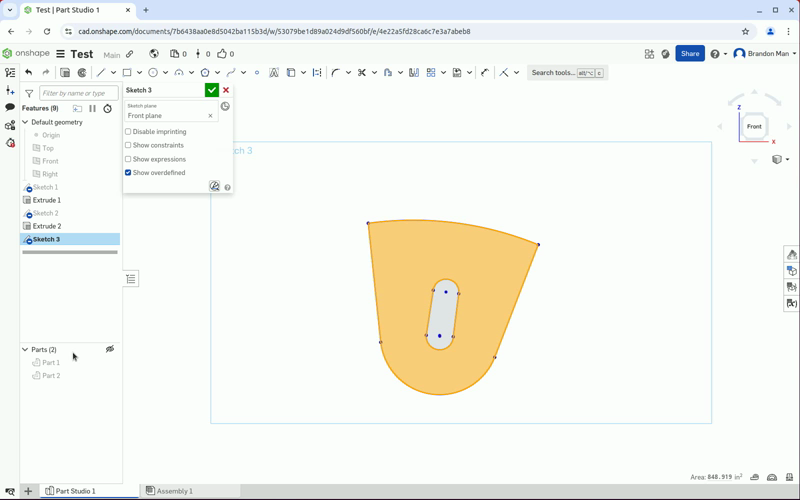
key(shift+e)
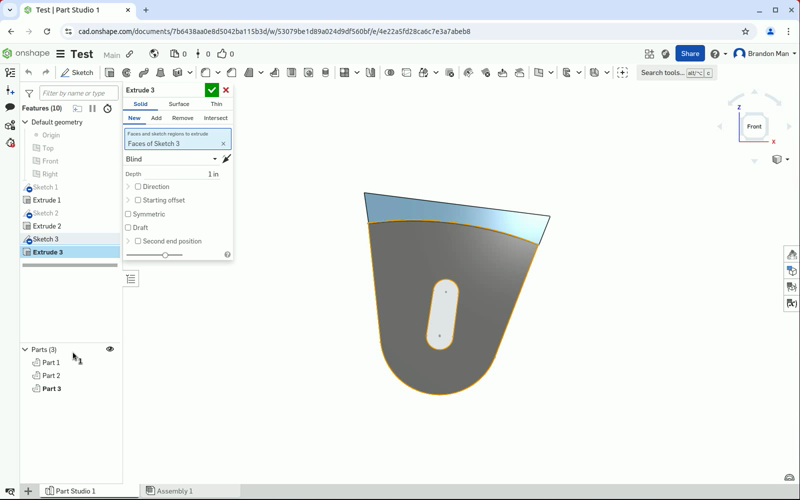
mouse_move(143, 106)
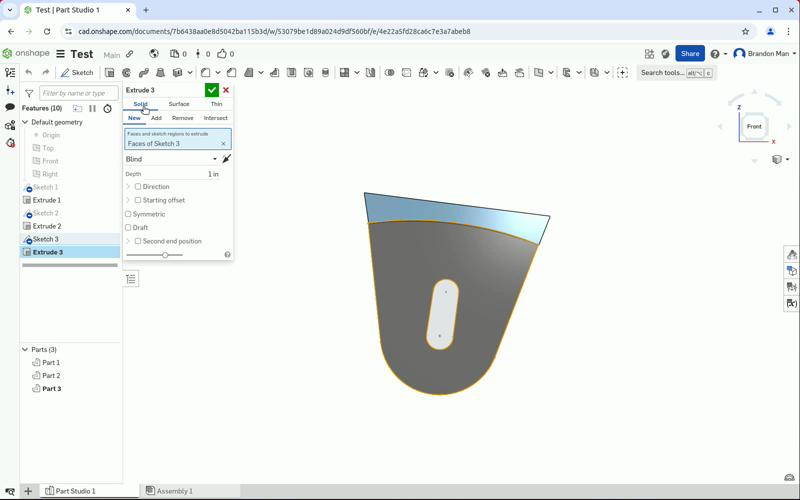
click(143, 106)
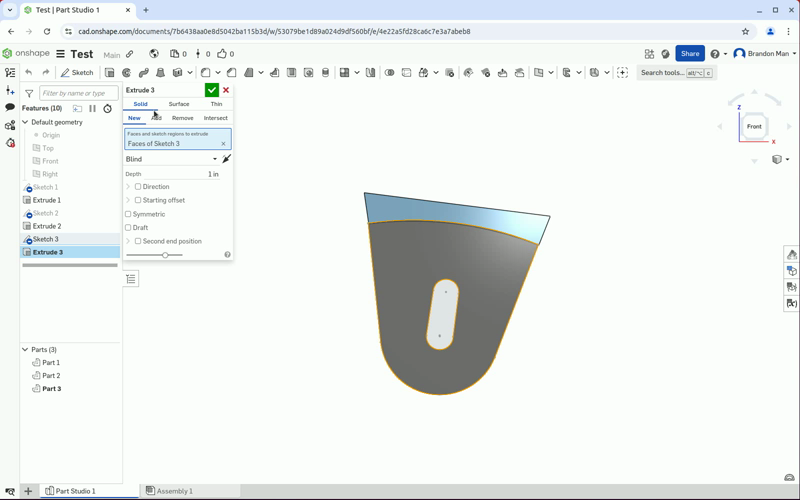
mouse_move(186, 120)
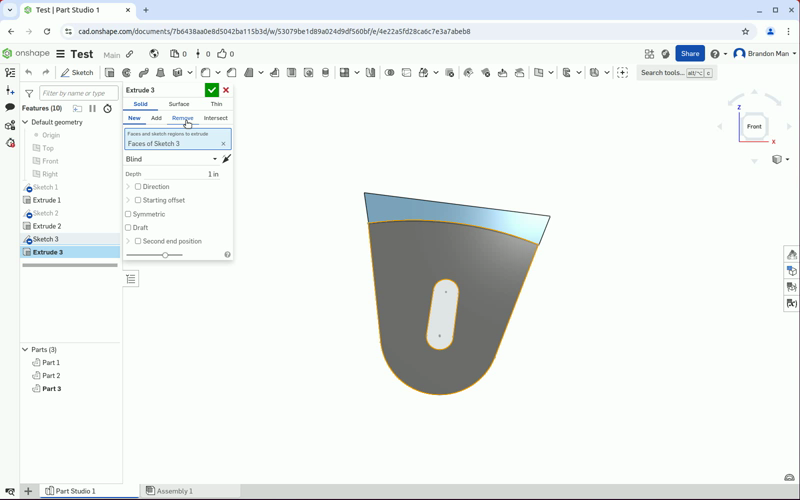
click(186, 120)
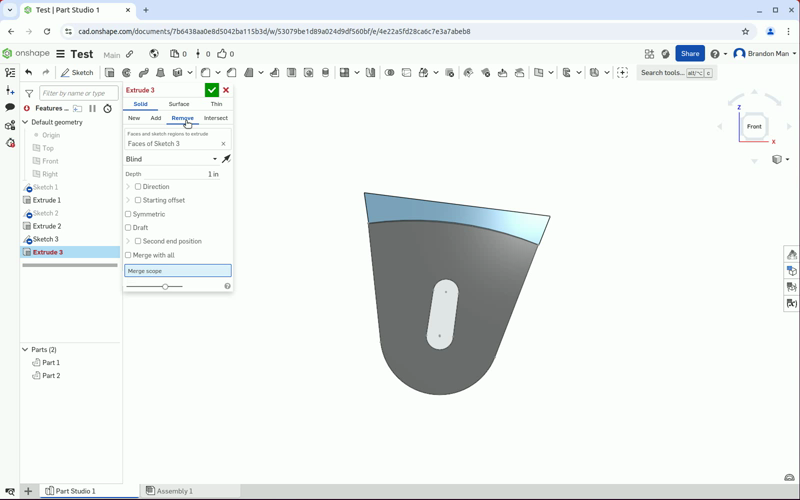
key(tab, 4)
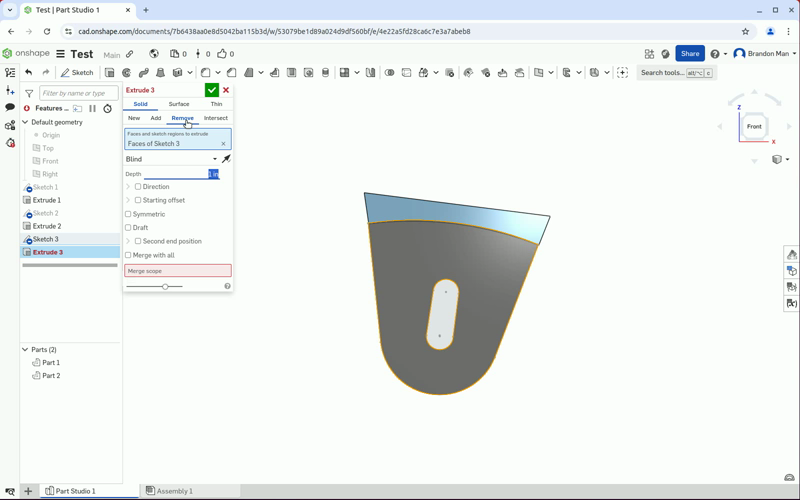
text(-18.294)
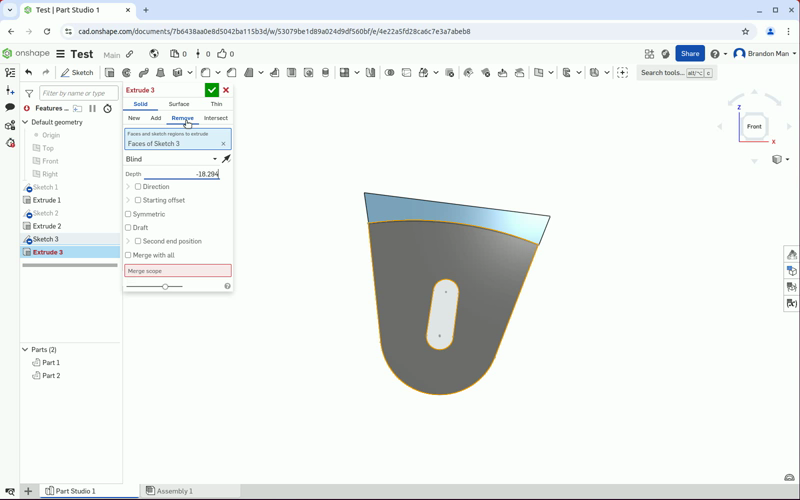
key(tab, 3)
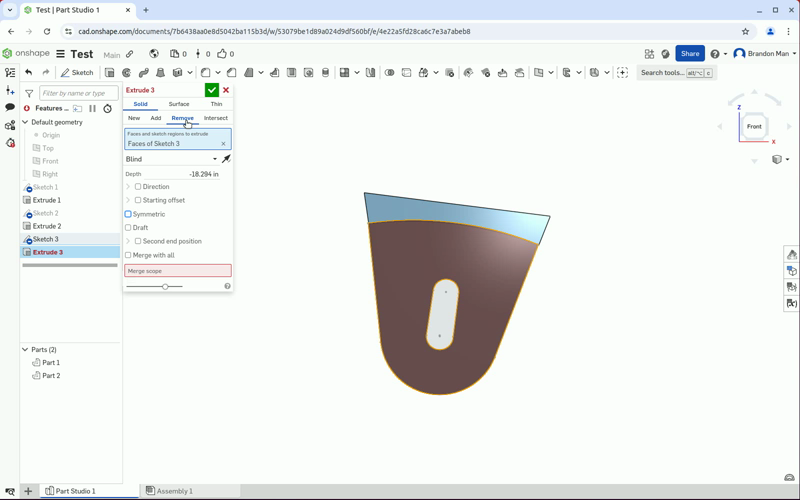
key(space)
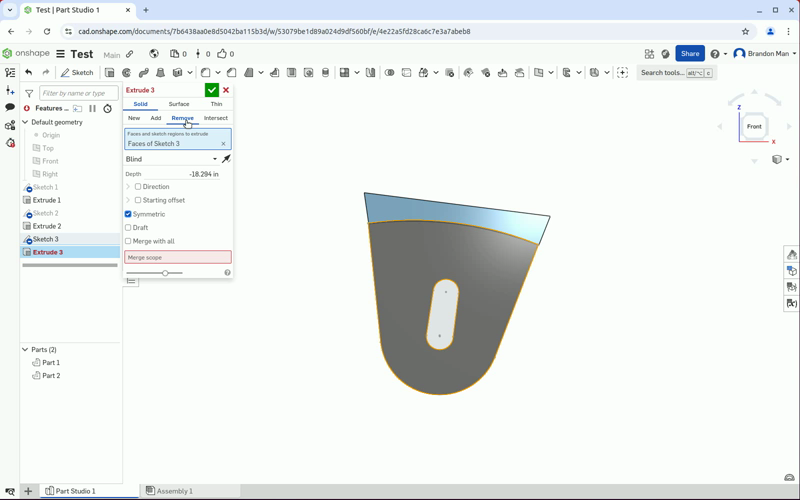
key(tab, 2)
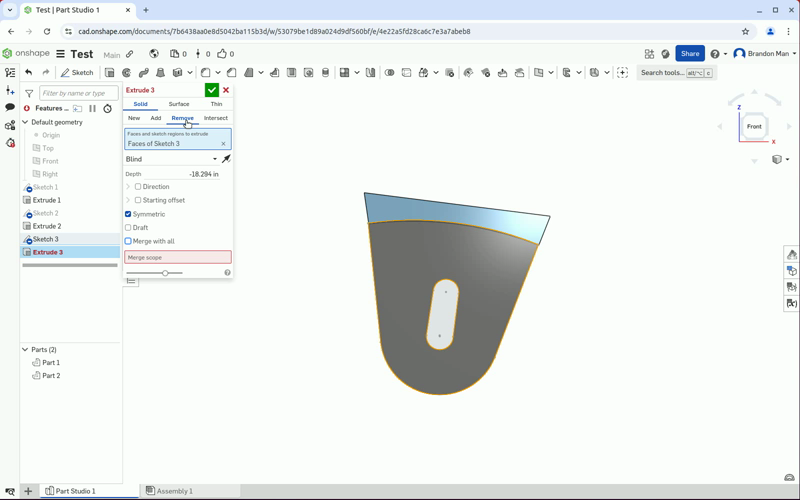
key(space)
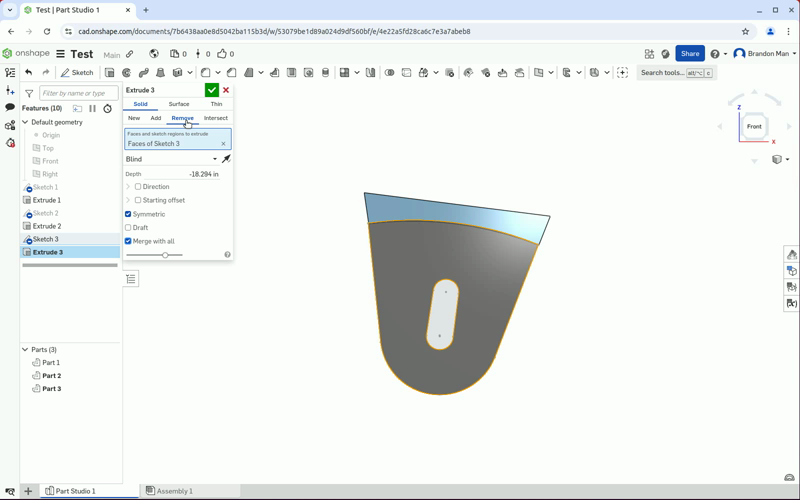
key(enter)
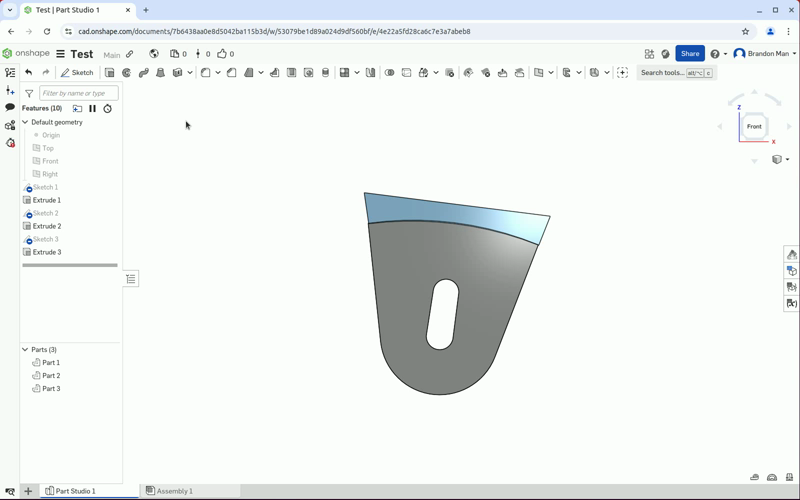
key(shift+h)
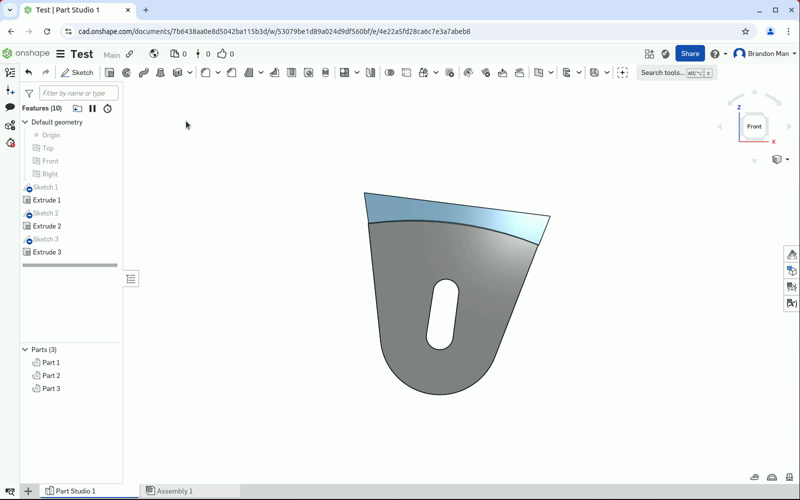
key(shift+h)
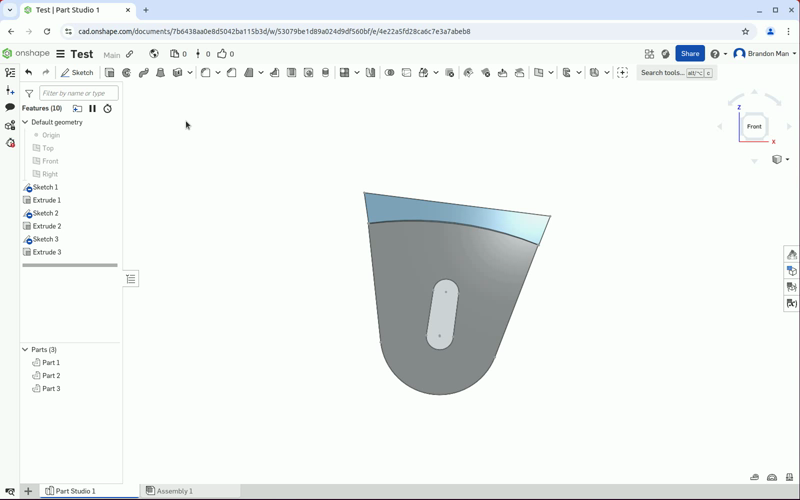
key(shift+7)
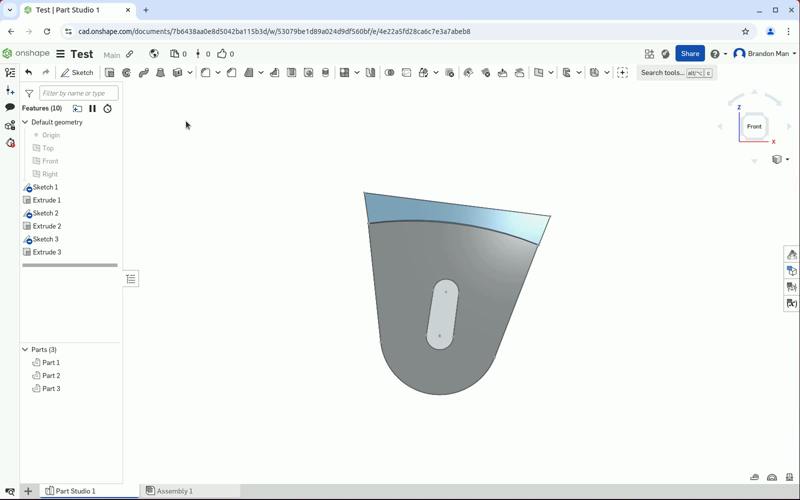
key(left, 2)
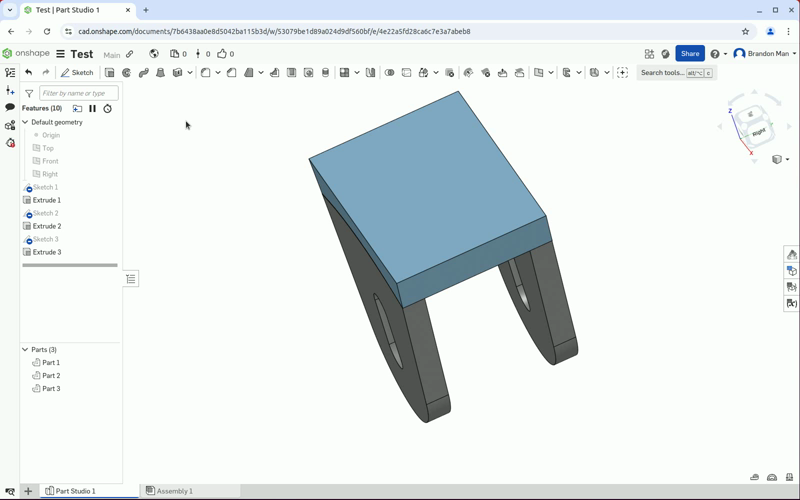
key(down, 2)
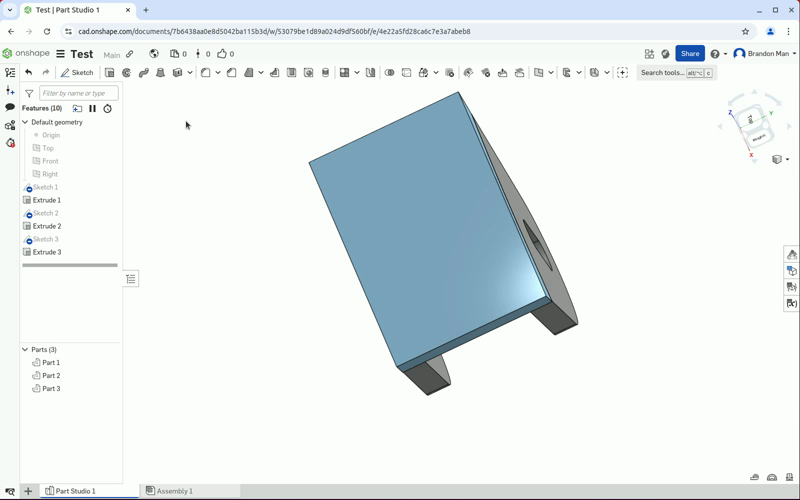
key(up, 2)
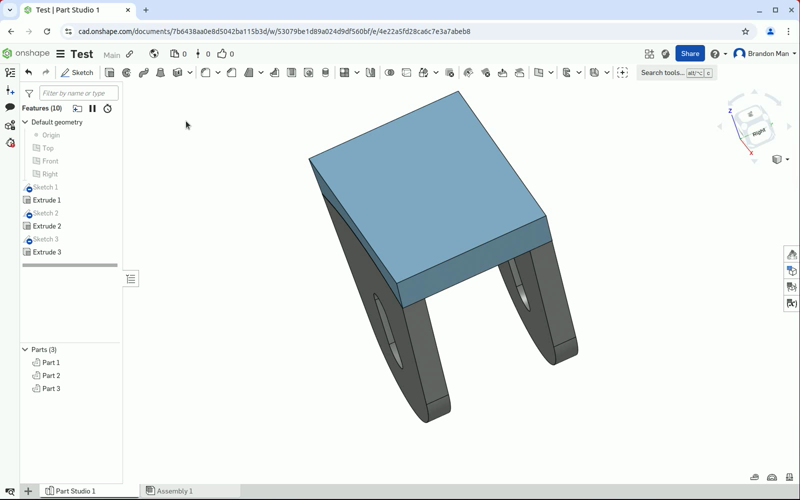
key(right, 2)
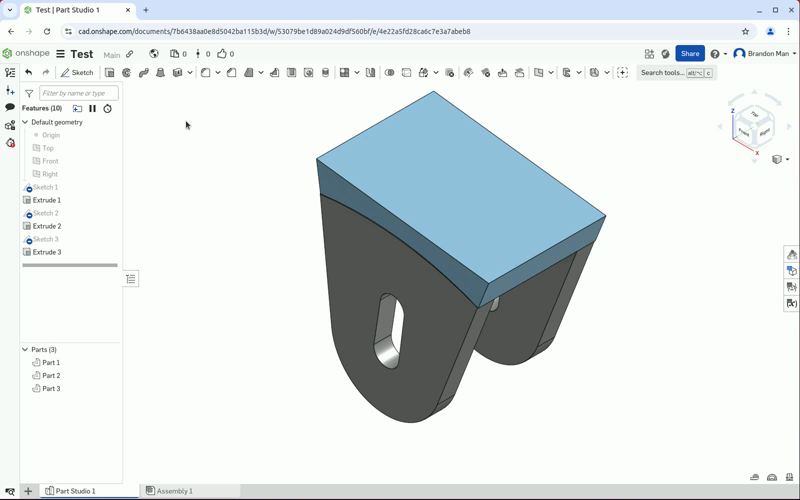
mouse_move(73, 189)
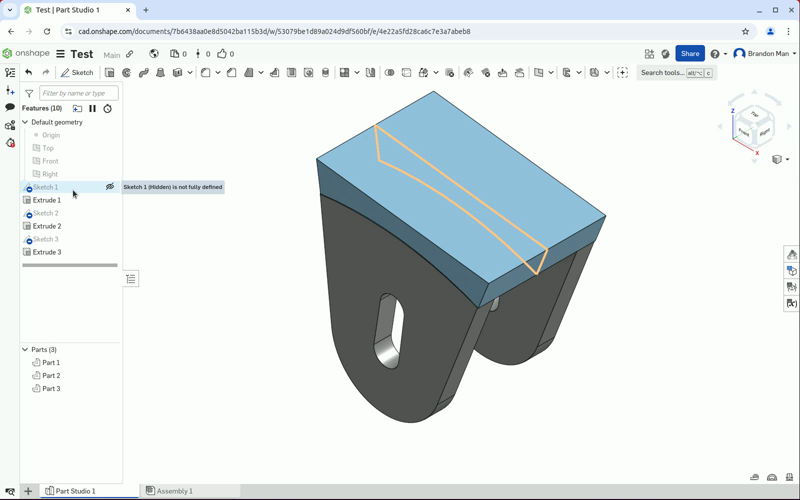
click(73, 189)